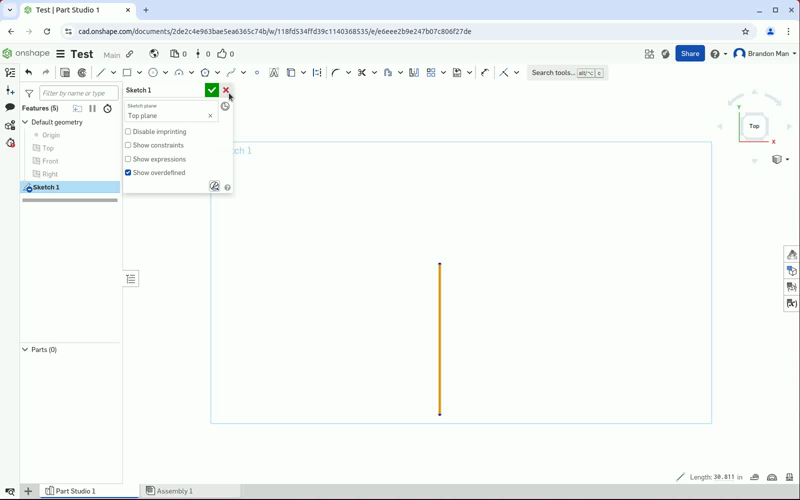
key(shift+h)
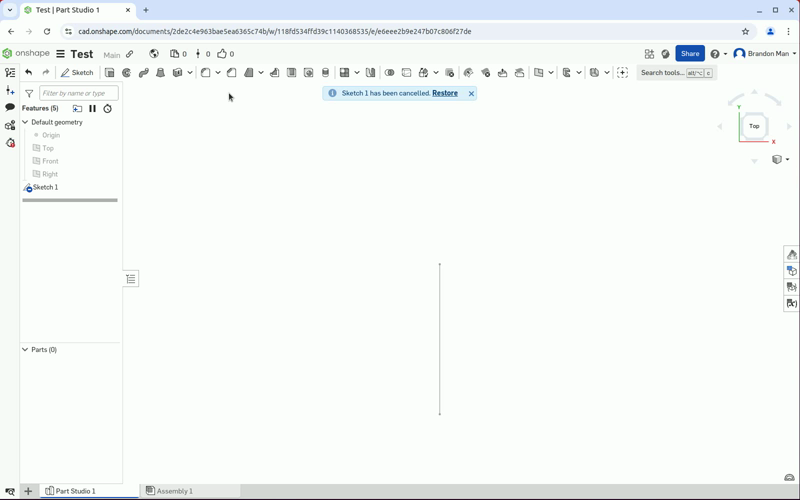
mouse_move(73, 352)
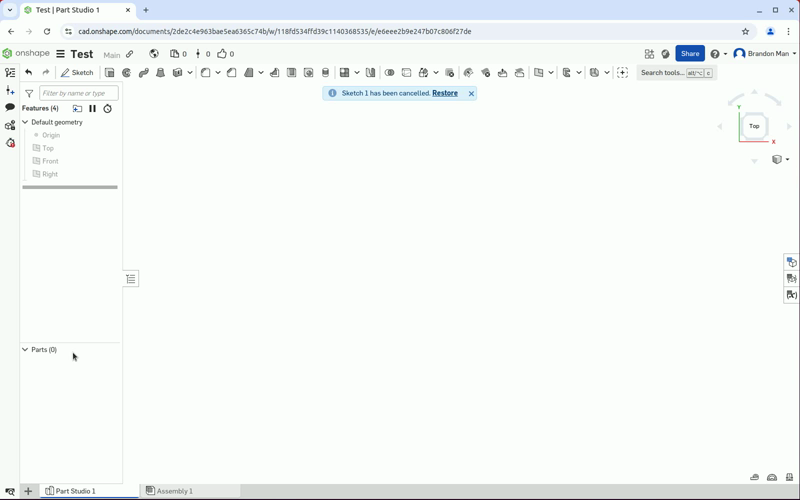
key(y)
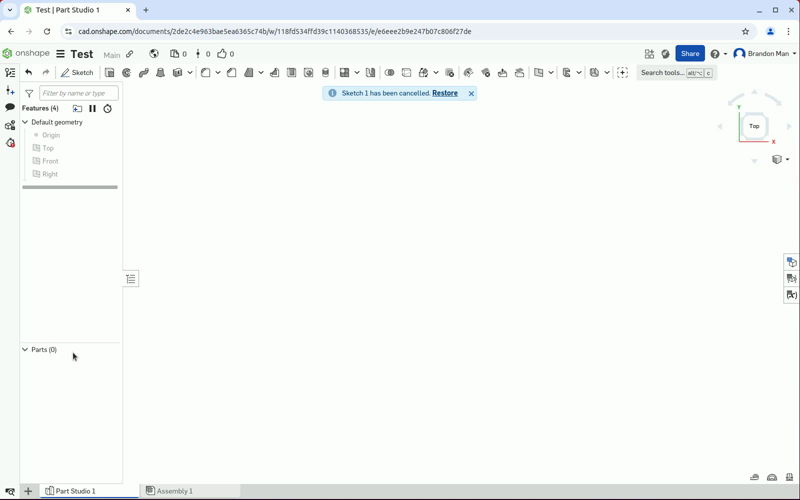
key(shift+p)
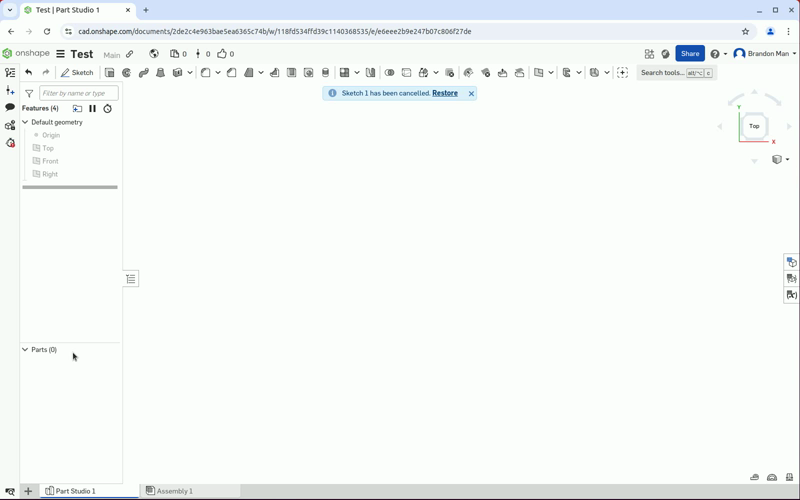
key(space)
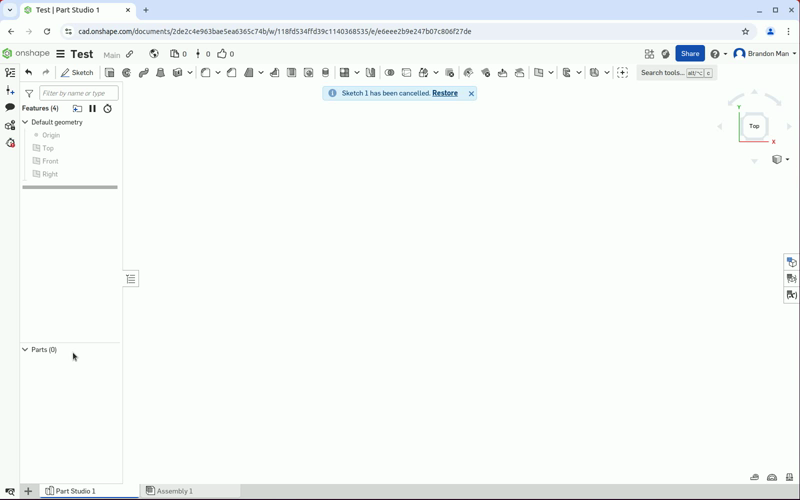
key_down(shift)
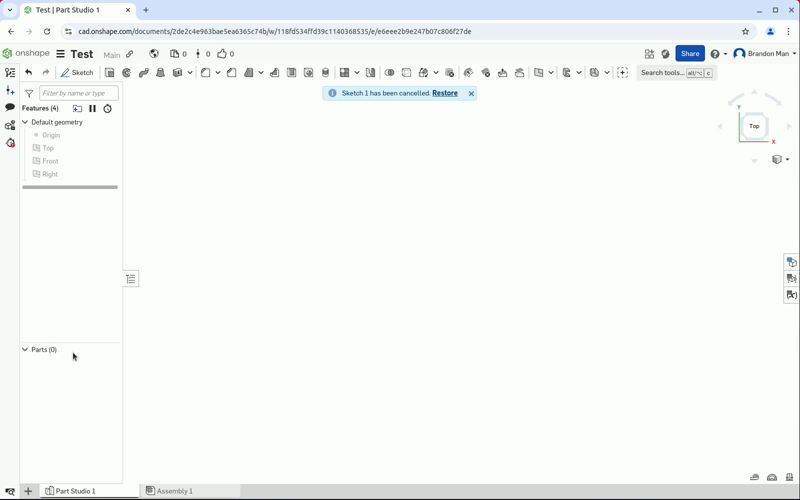
key(up)
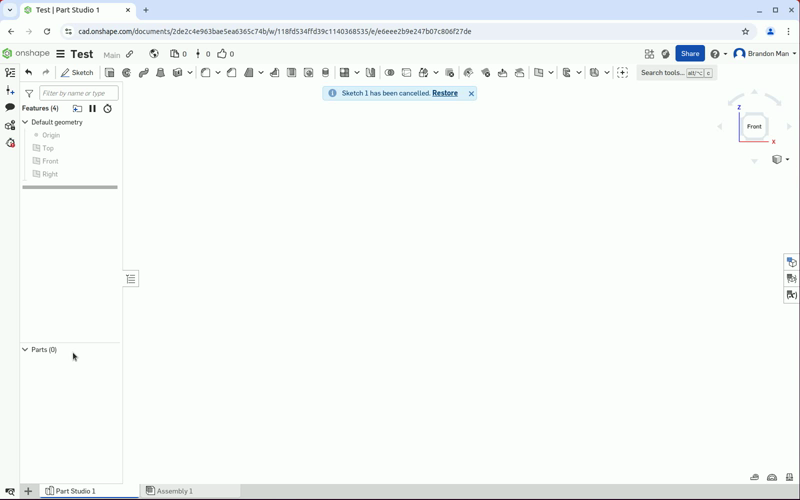
key_up(shift)
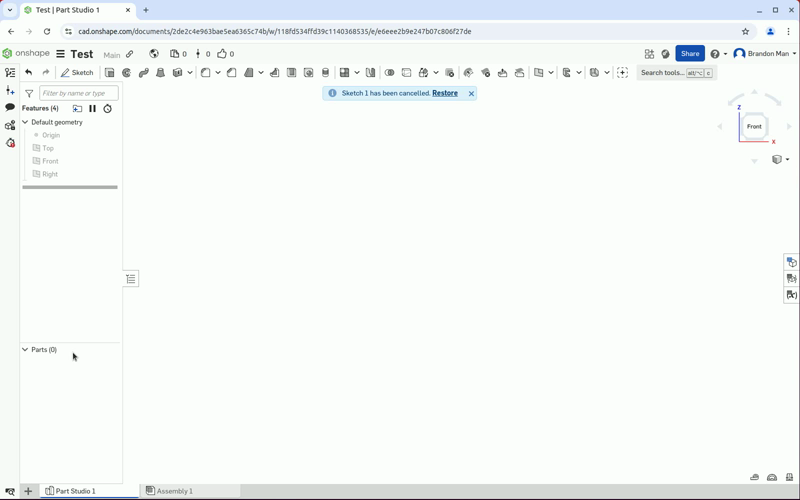
key(space)
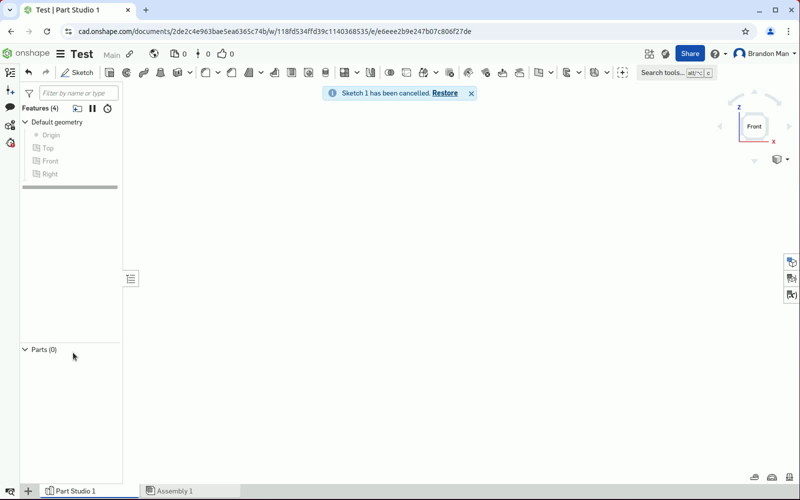
key_down(shift)
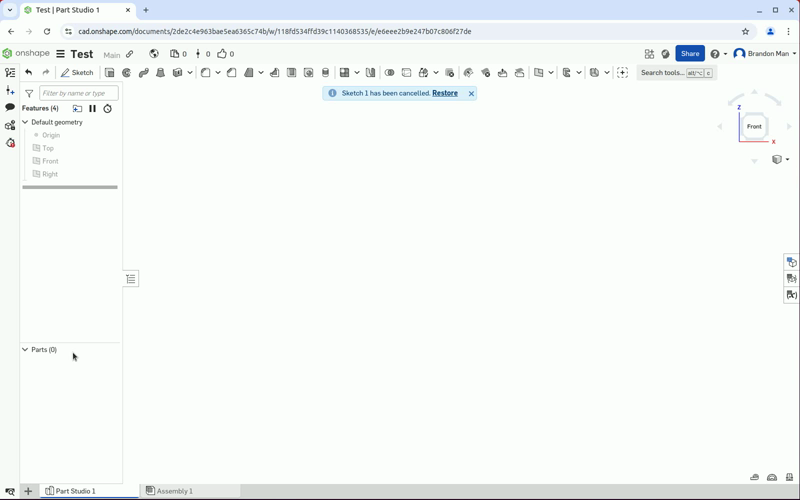
key(left)
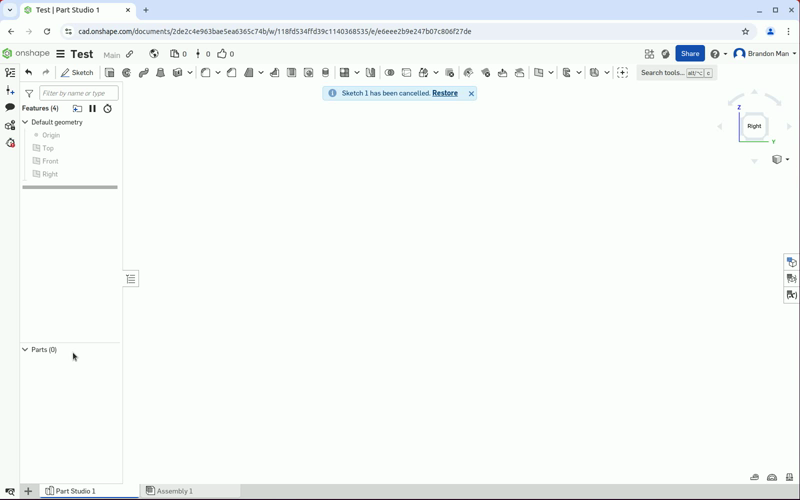
key_up(shift)
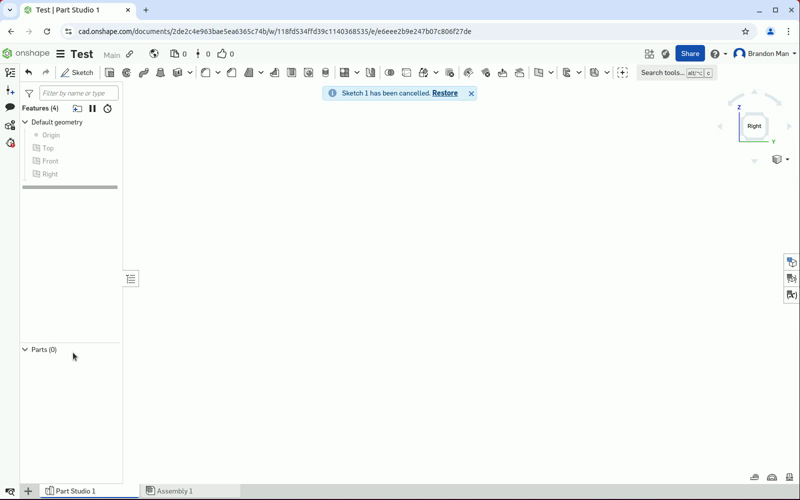
mouse_move(73, 352)
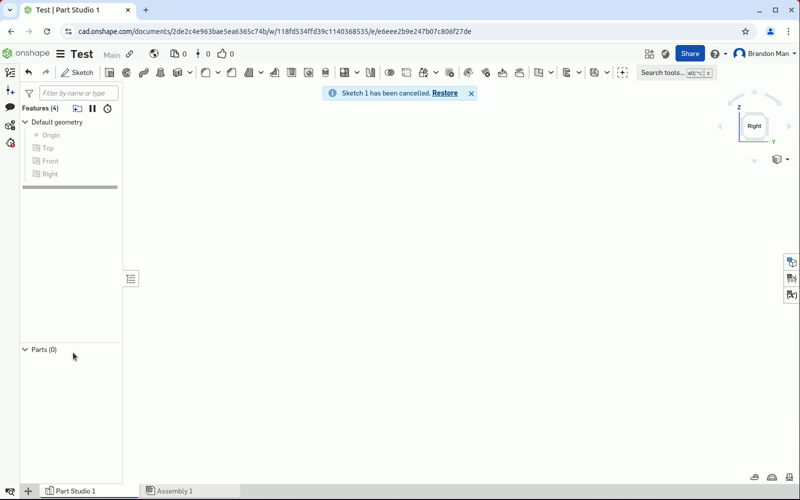
key(shift+y)
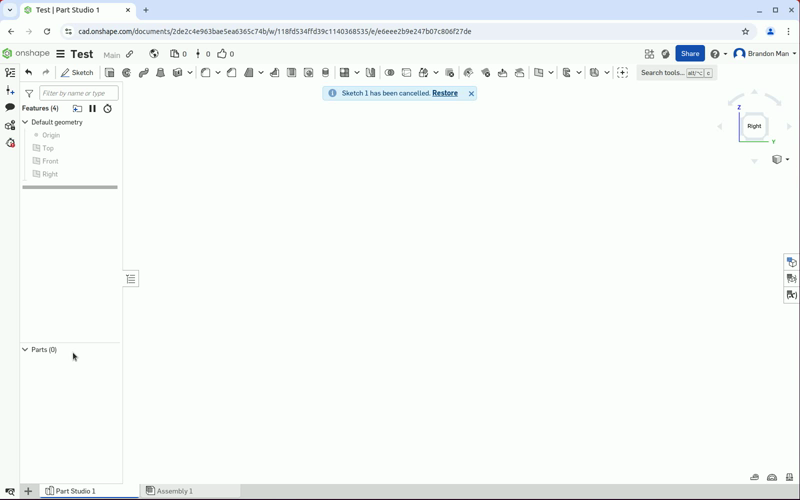
key(shift+s)
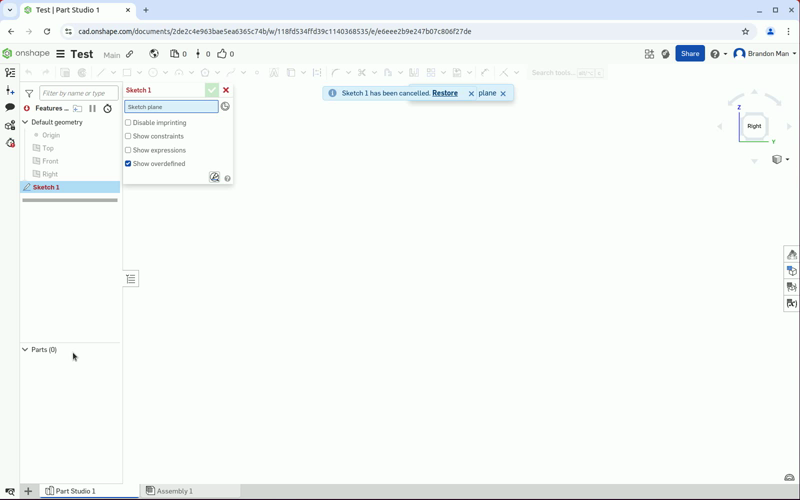
mouse_move(73, 176)
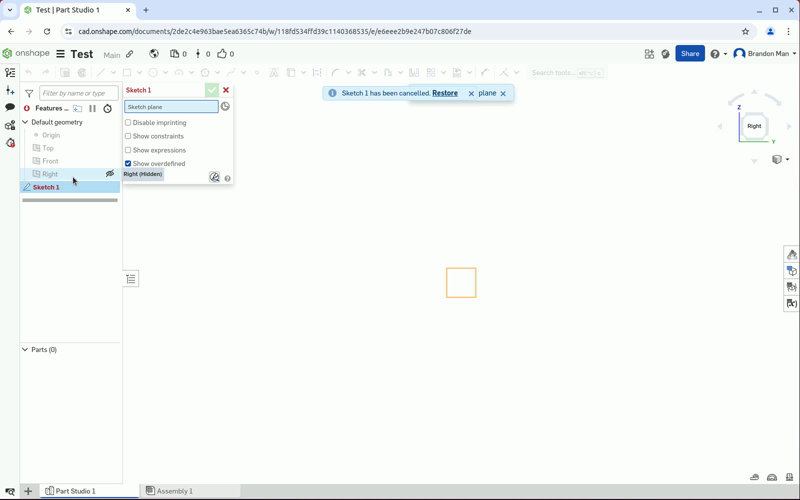
click(73, 176)
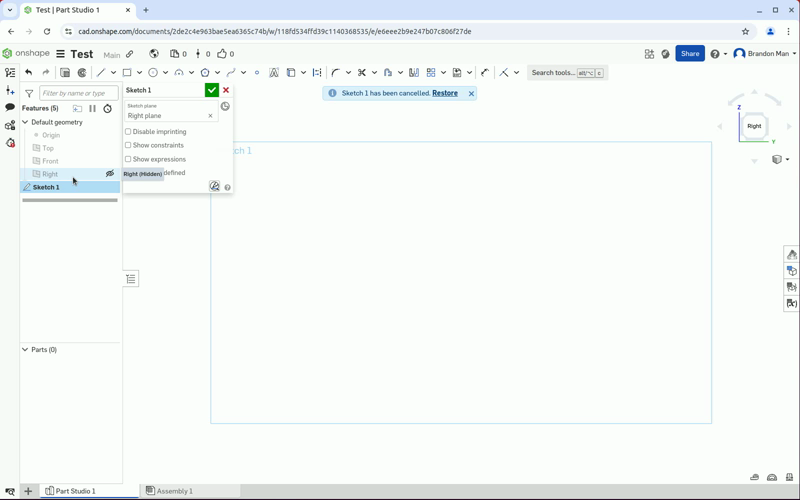
mouse_move(73, 352)
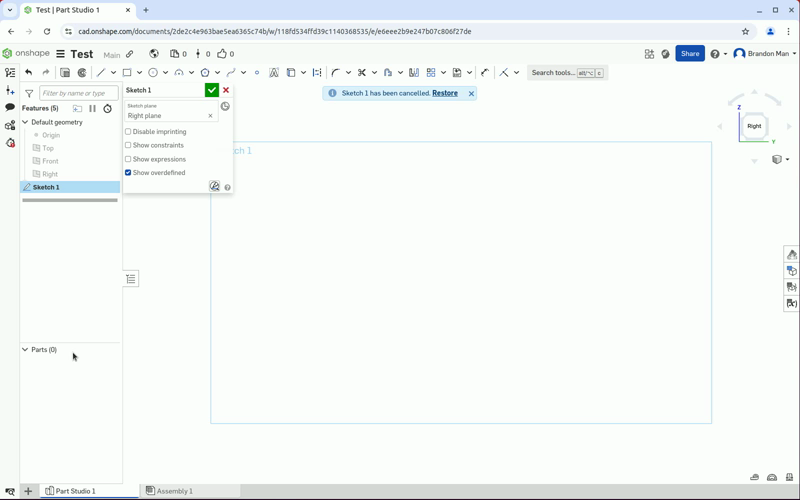
key(y)
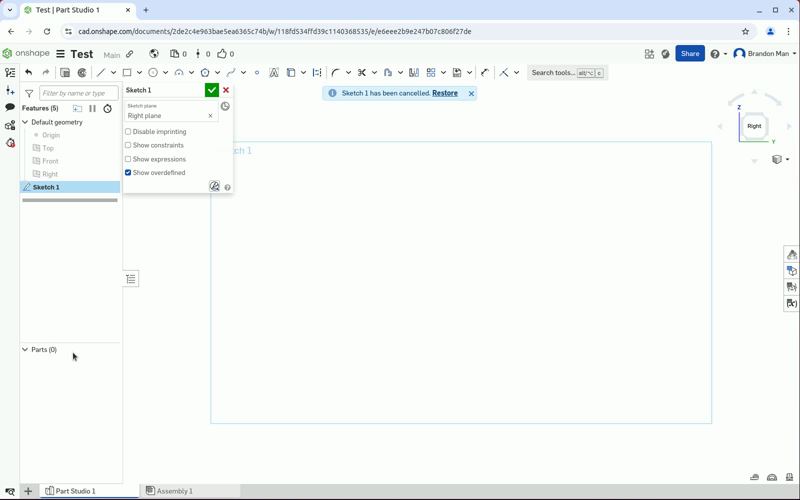
key(l)
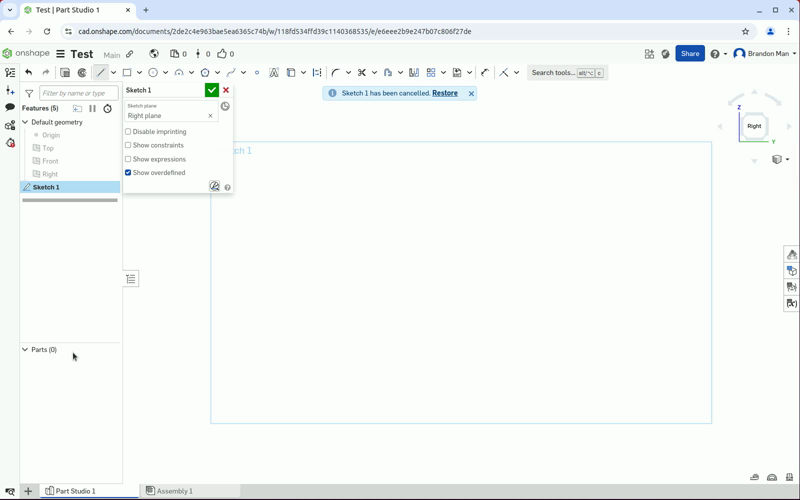
key_down(shift)
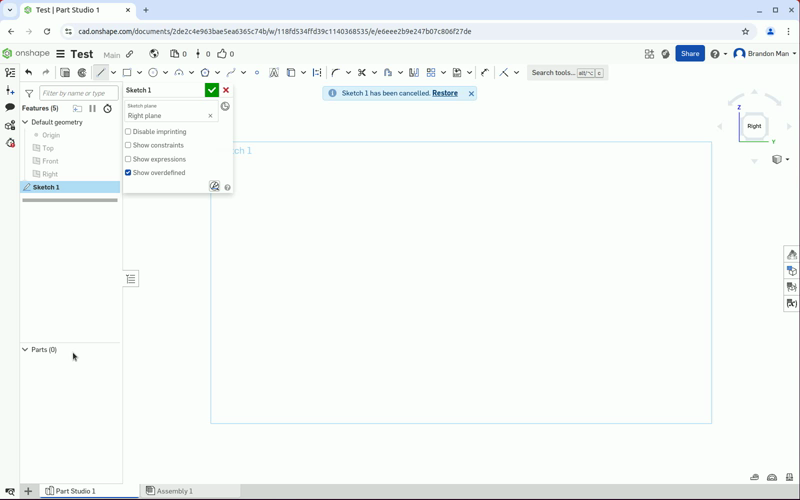
mouse_move(456, 300)
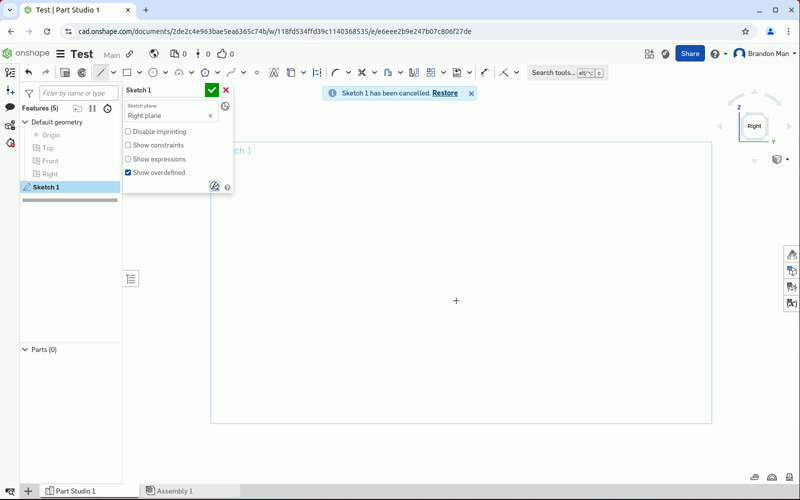
click(456, 300)
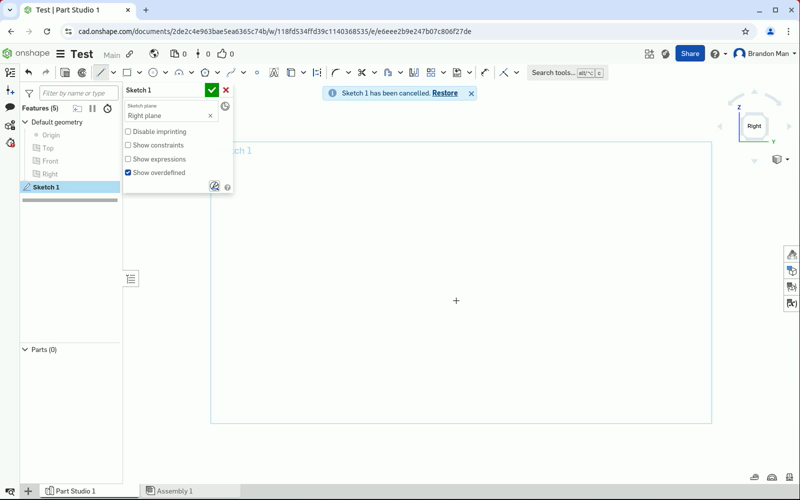
key_up(shift)
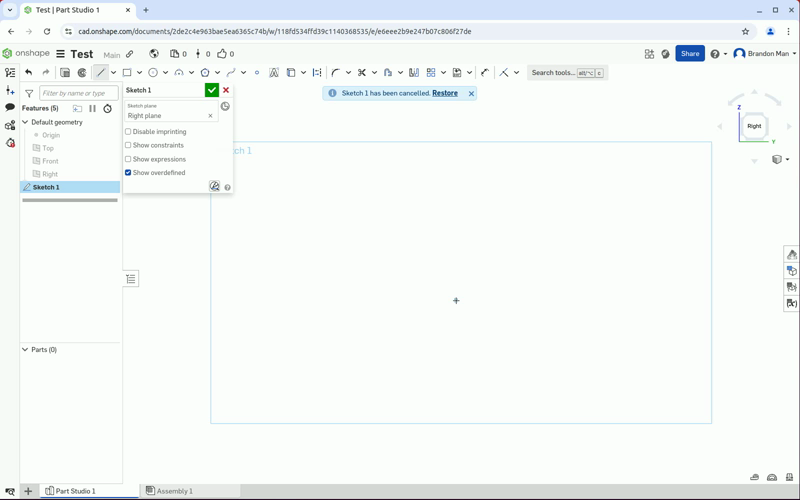
key_down(shift)
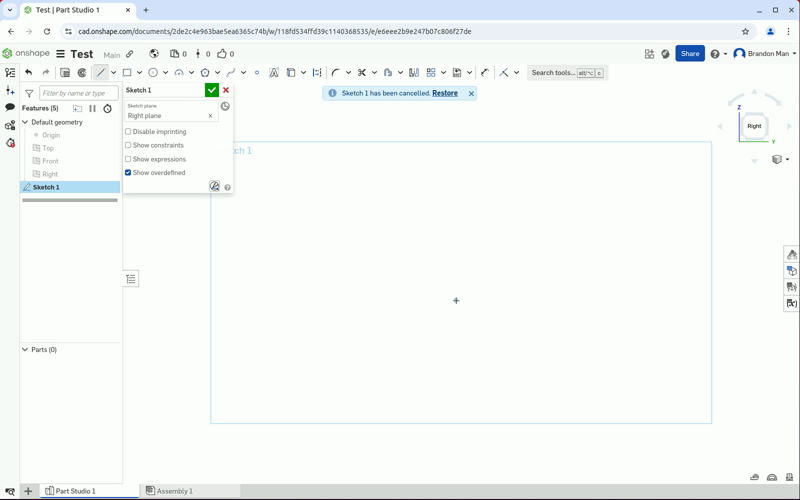
mouse_move(486, 300)
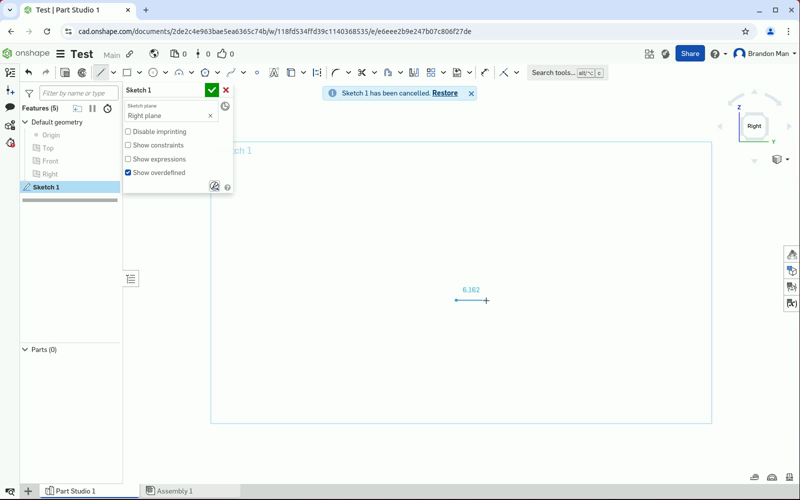
mouse_move(464, 300)
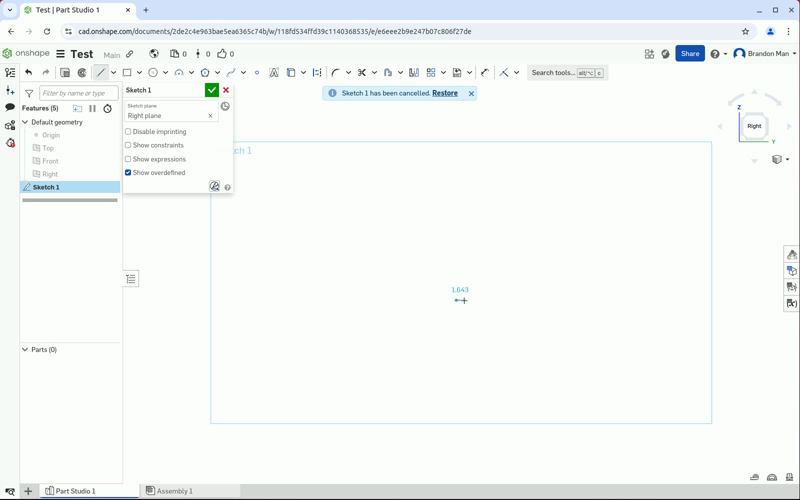
click(464, 300)
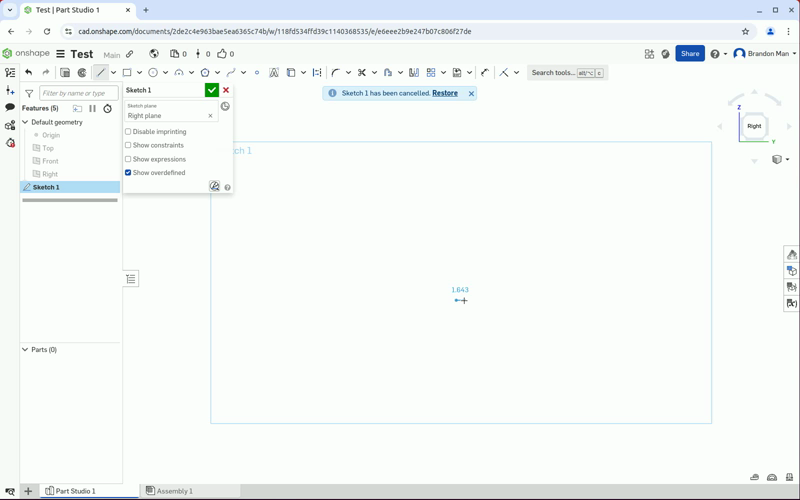
key_up(shift)
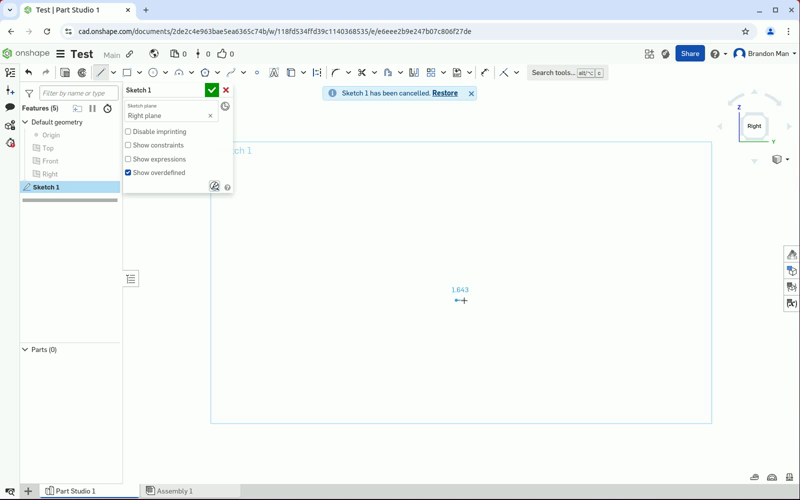
key_down(shift)
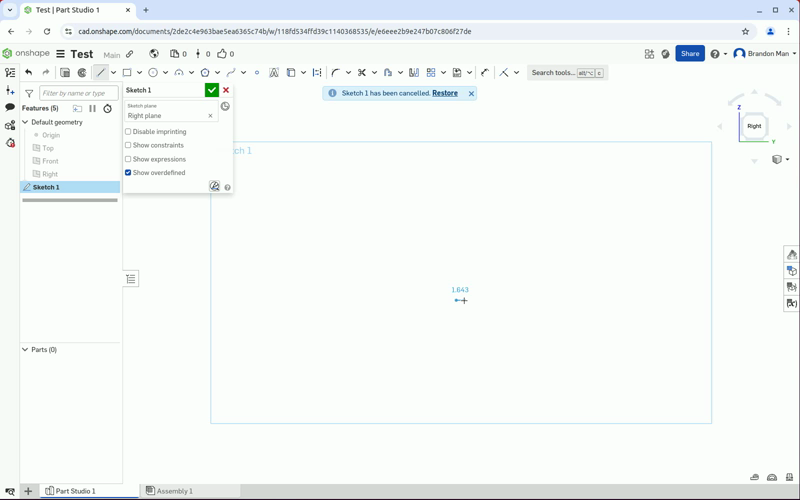
mouse_move(464, 170)
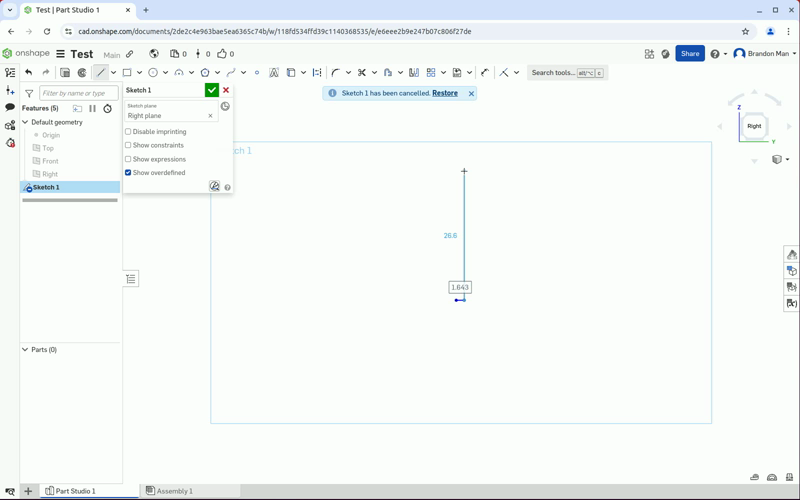
click(464, 170)
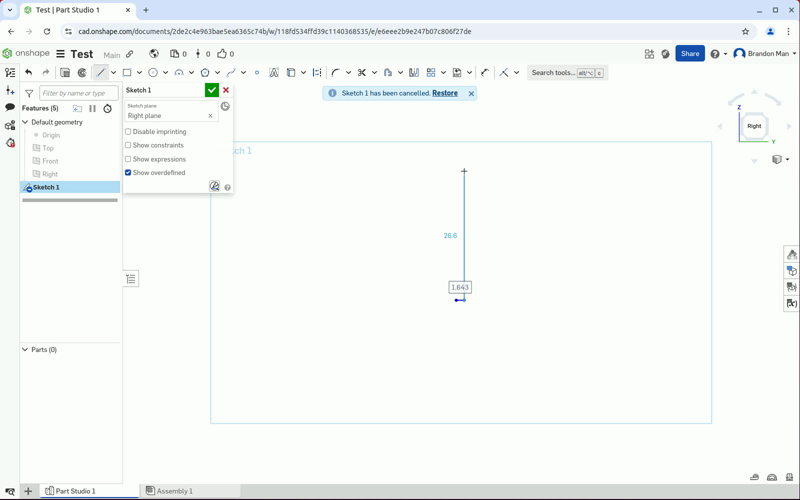
key_up(shift)
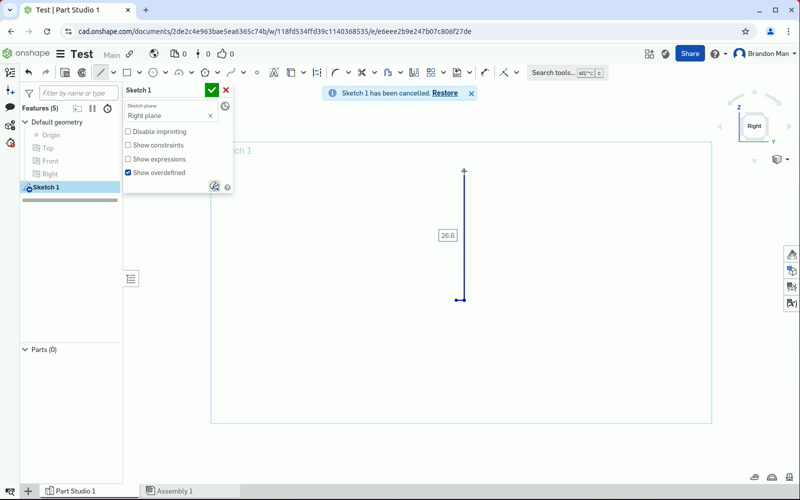
key_down(shift)
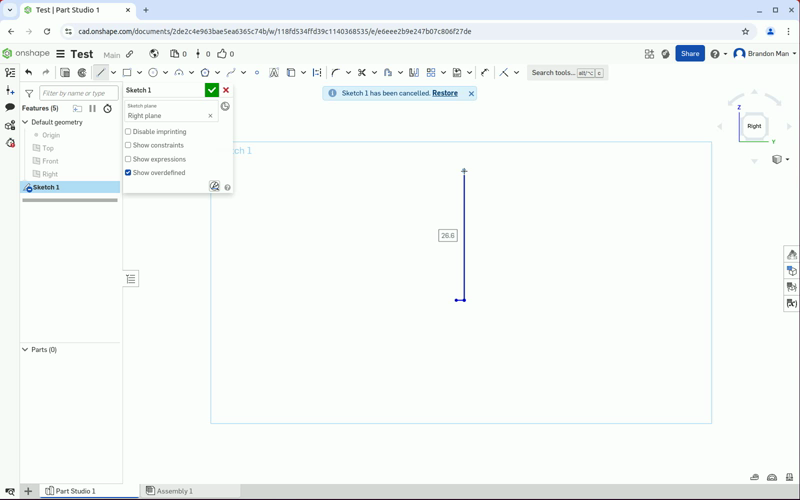
mouse_move(494, 170)
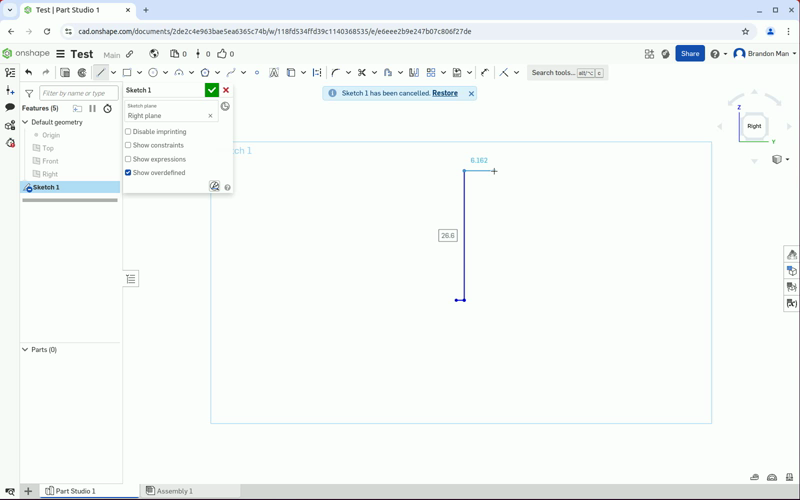
mouse_move(456, 170)
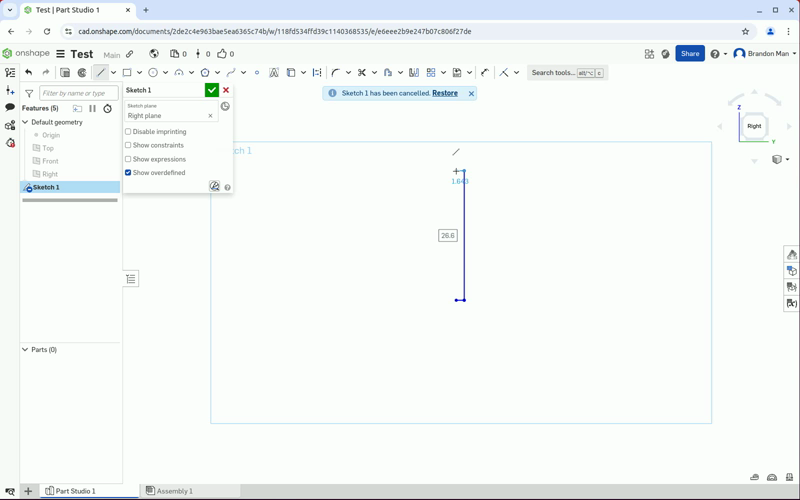
click(456, 170)
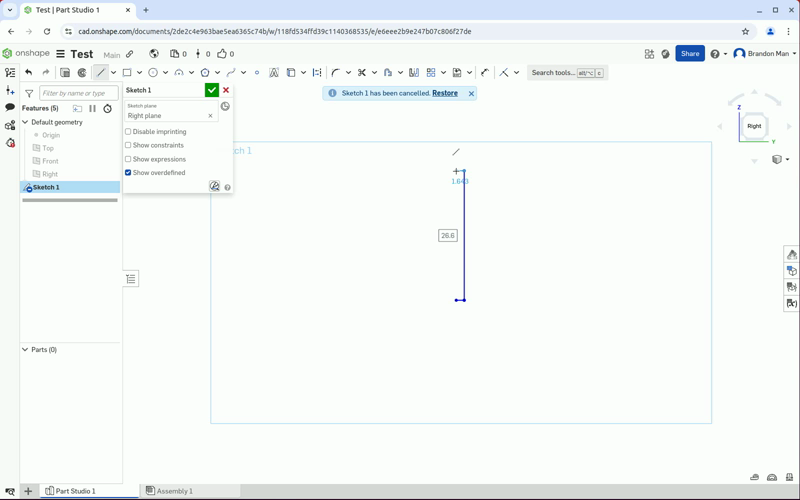
key_up(shift)
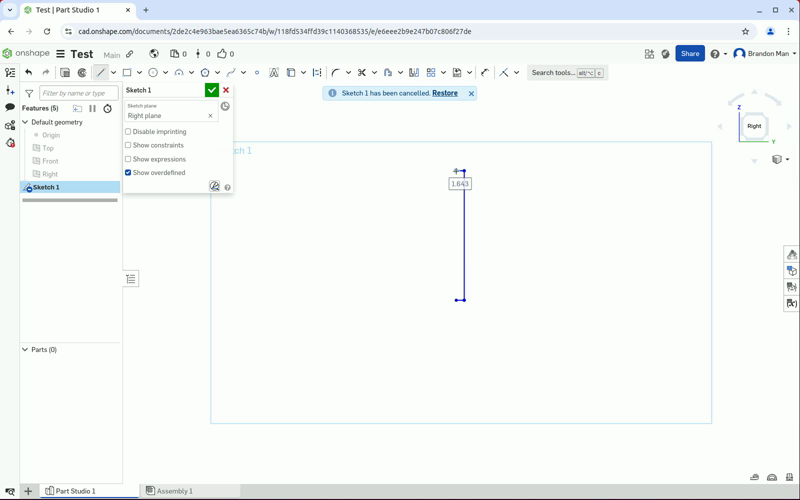
key_down(shift)
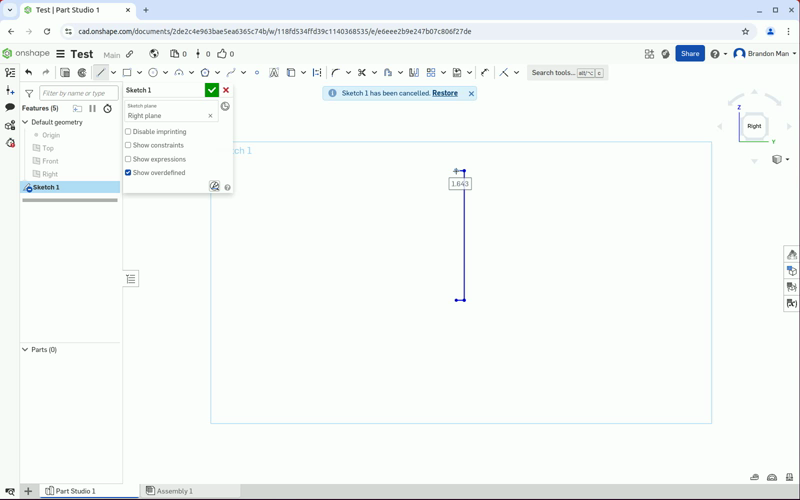
mouse_move(456, 300)
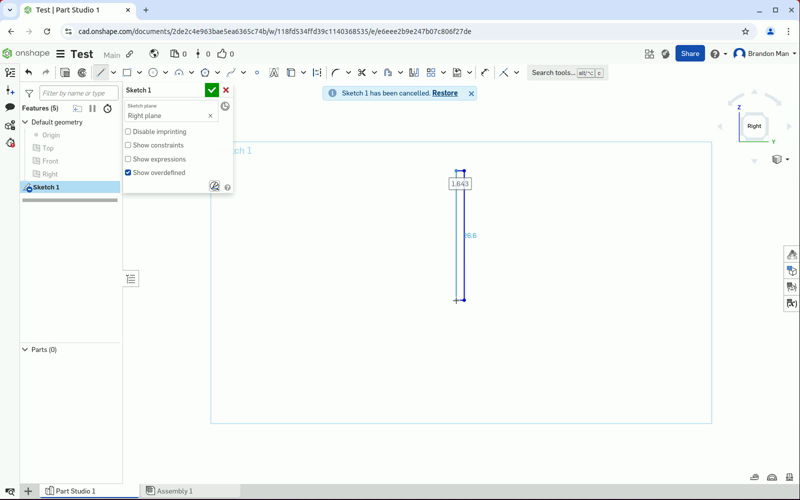
key_up(shift)
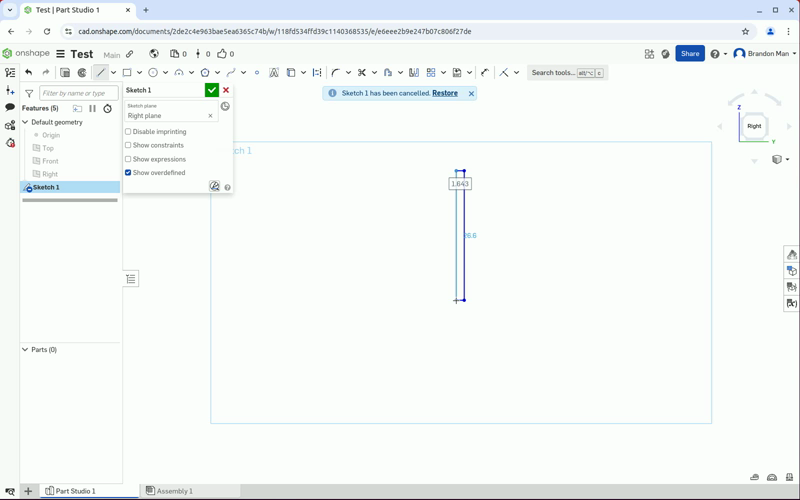
click(456, 300)
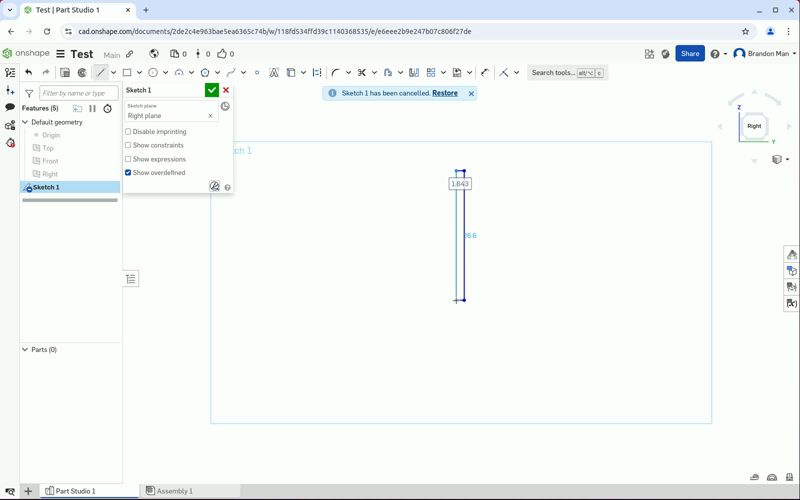
key(esc)
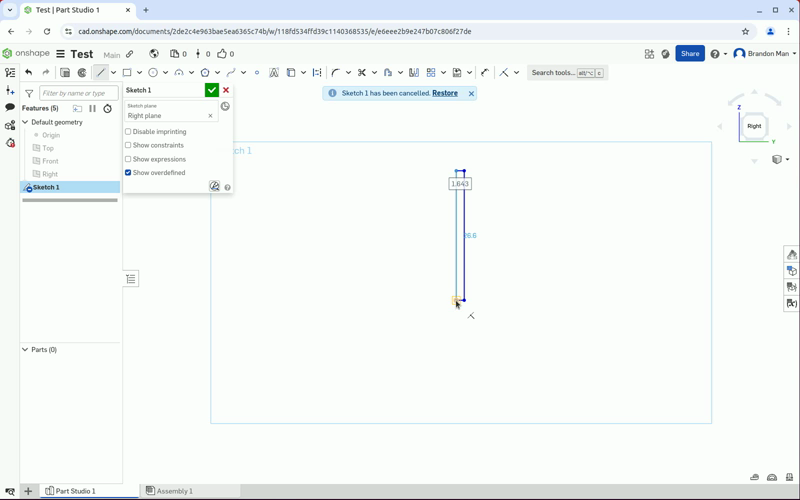
mouse_move(457, 279)
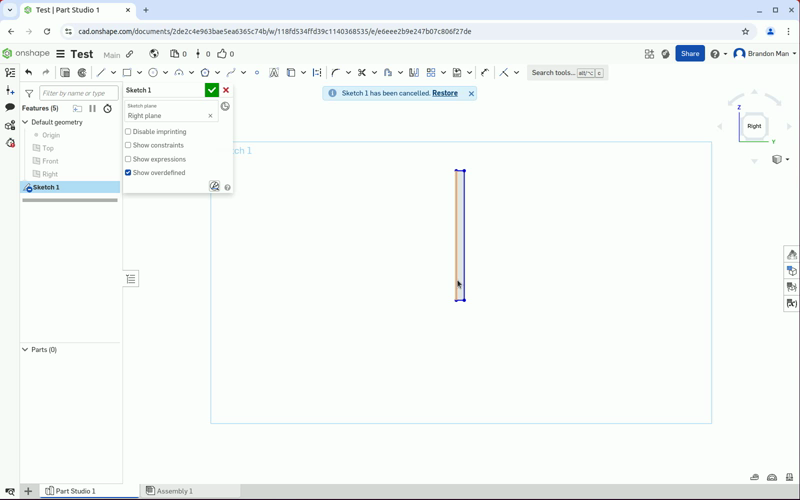
scroll(6)
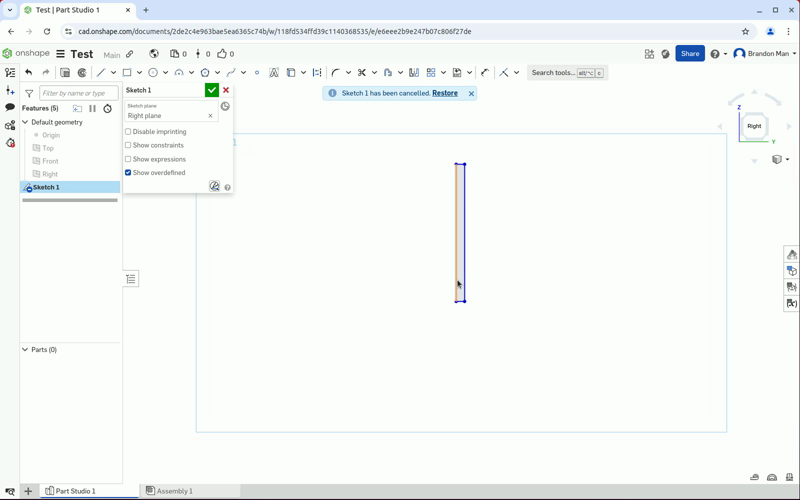
scroll(6)
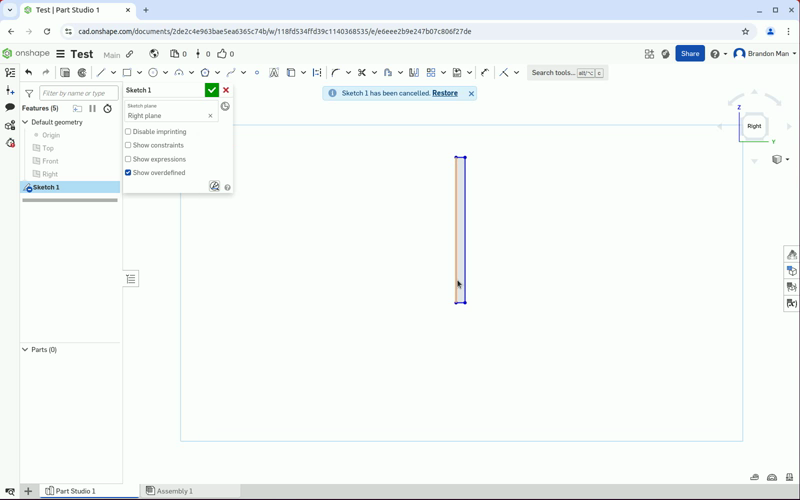
scroll(6)
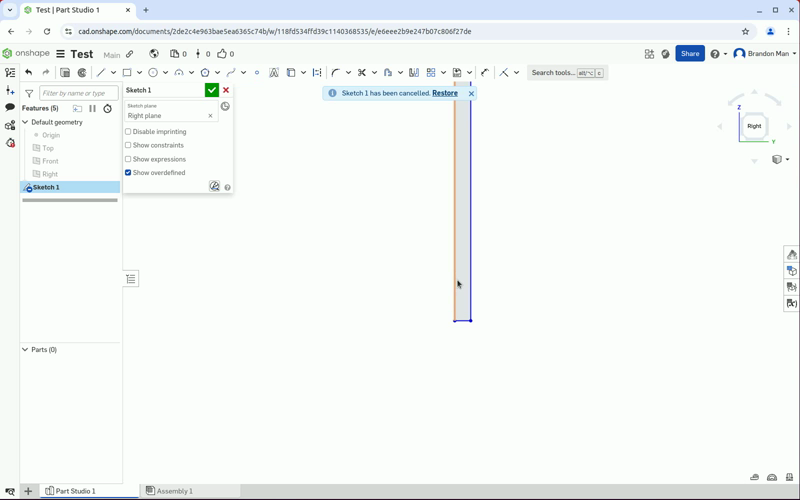
scroll(6)
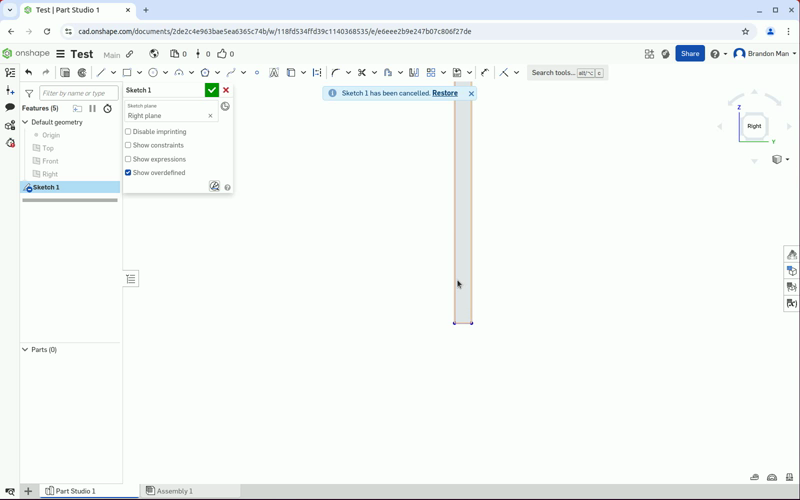
scroll(6)
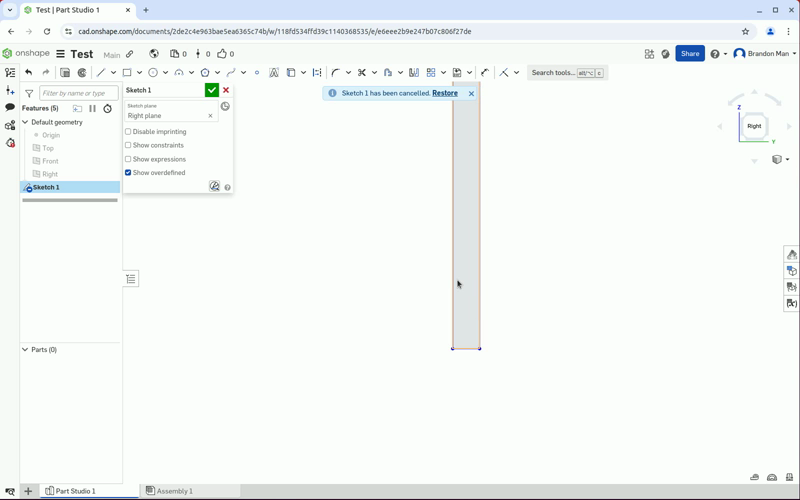
scroll(6)
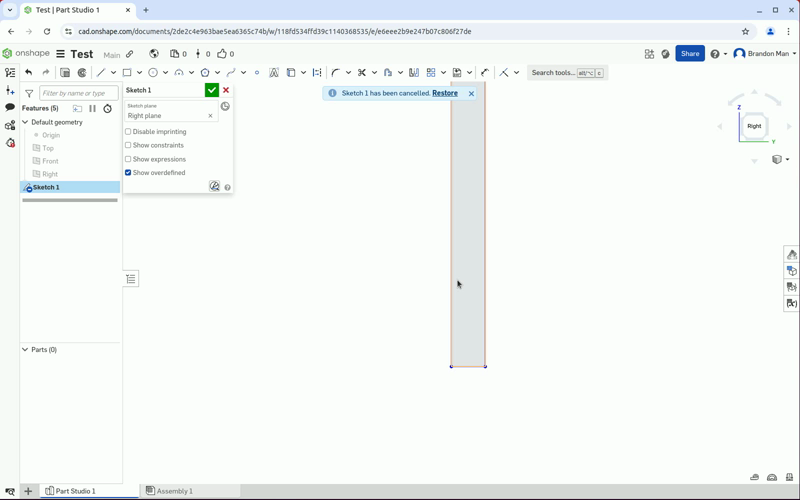
scroll(6)
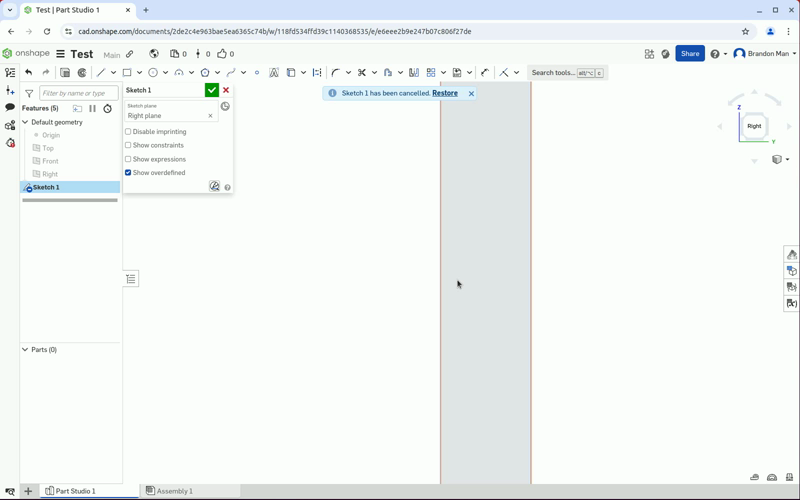
click(457, 279)
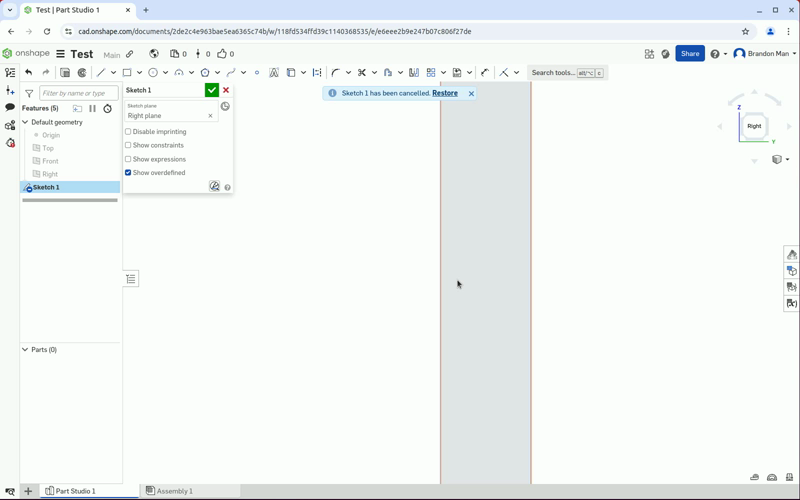
scroll(-6)
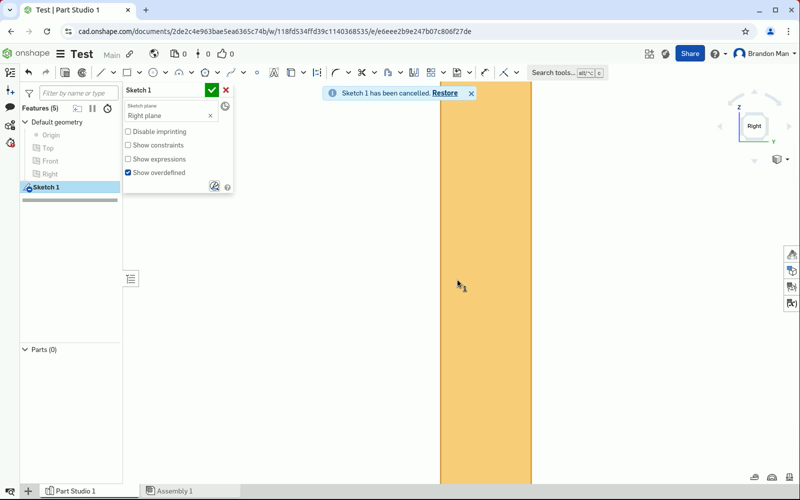
scroll(-6)
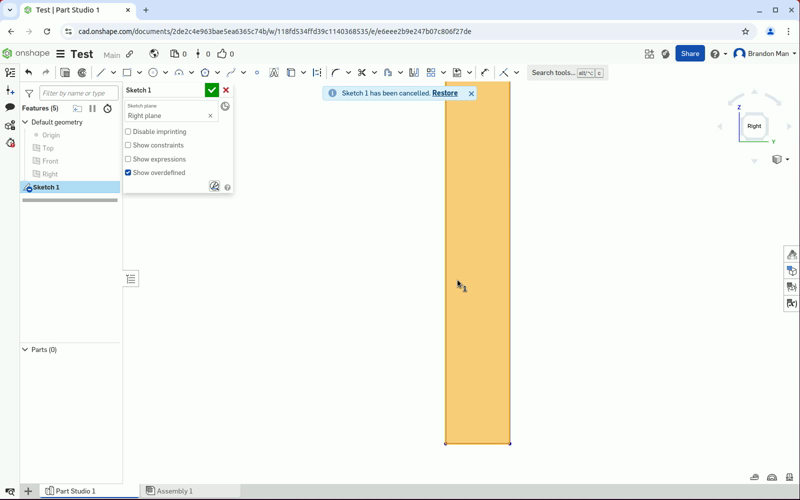
scroll(-6)
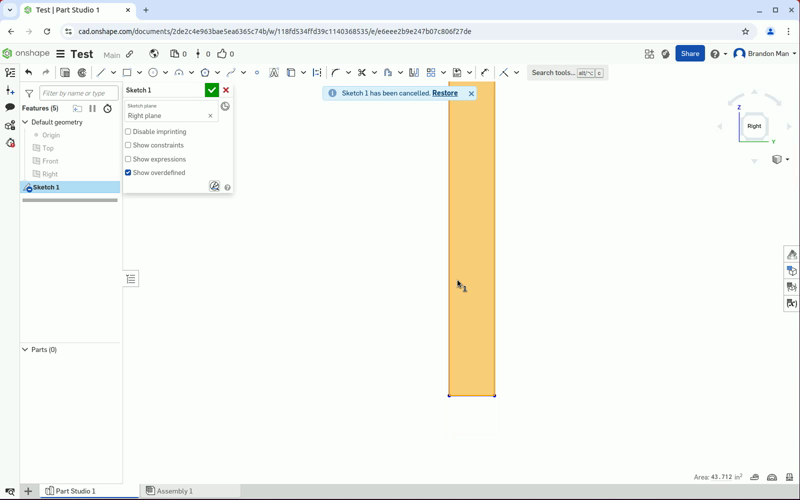
scroll(-6)
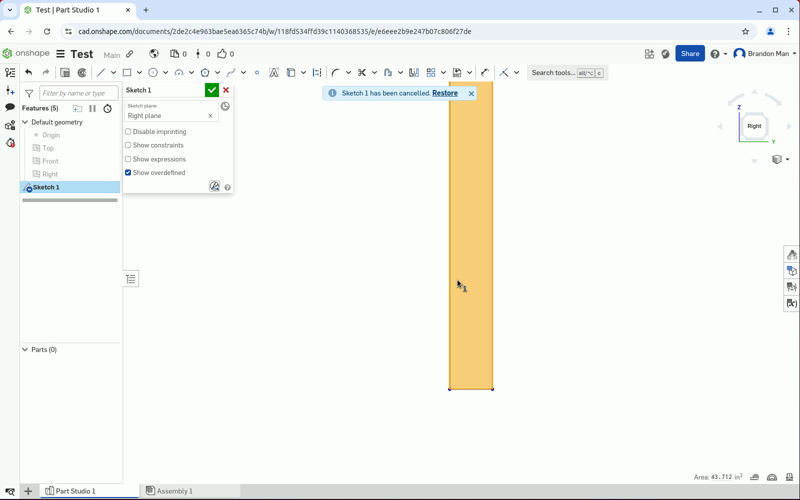
scroll(-6)
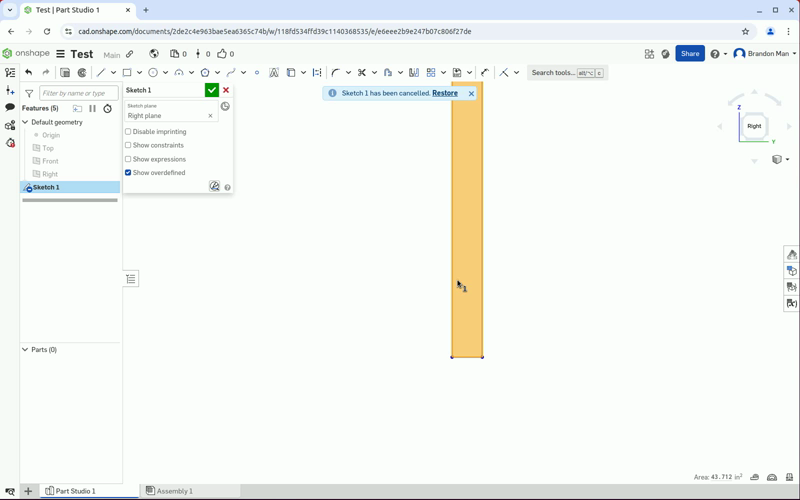
scroll(-6)
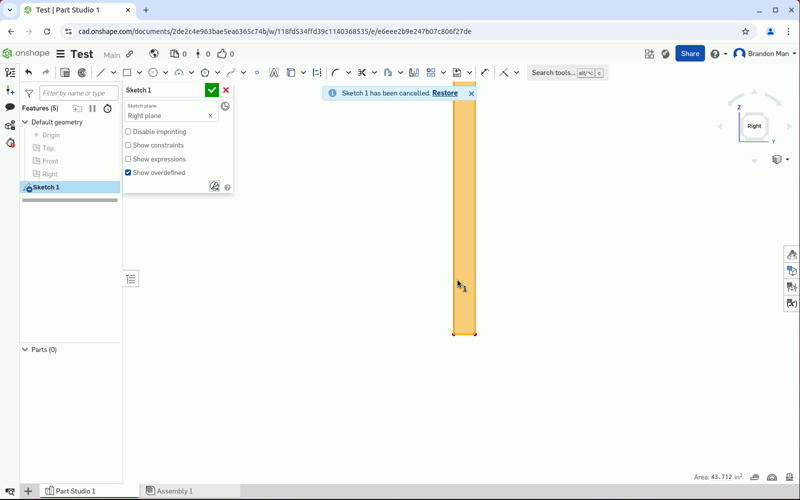
scroll(-6)
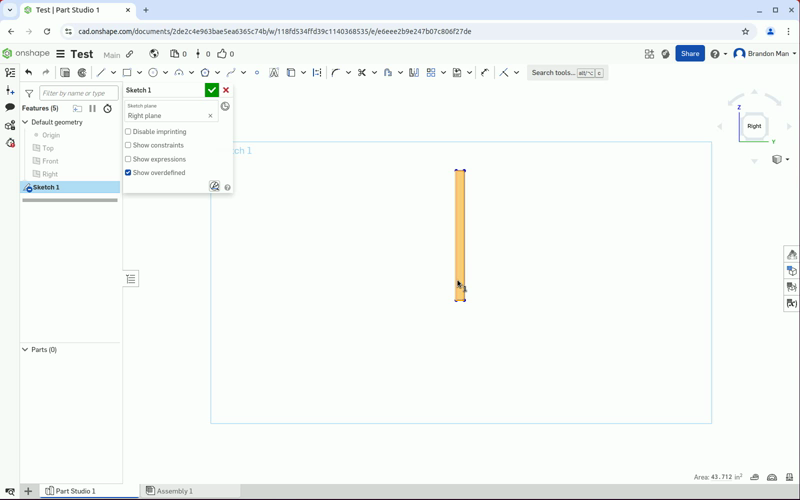
mouse_move(73, 352)
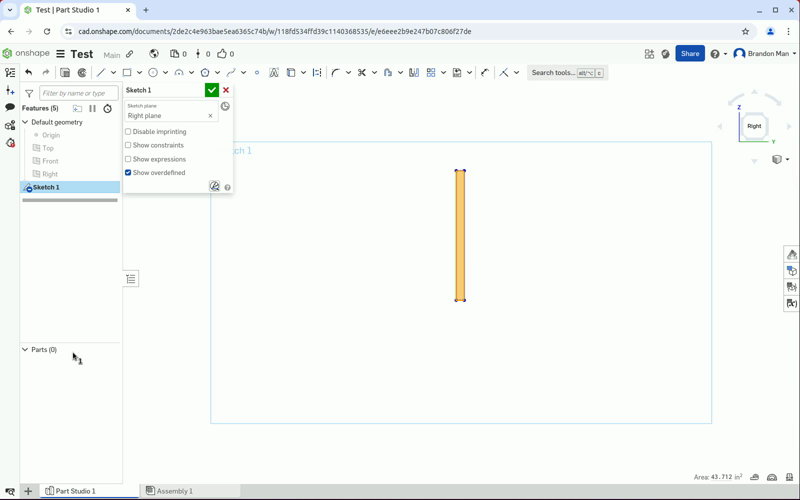
key(shift+y)
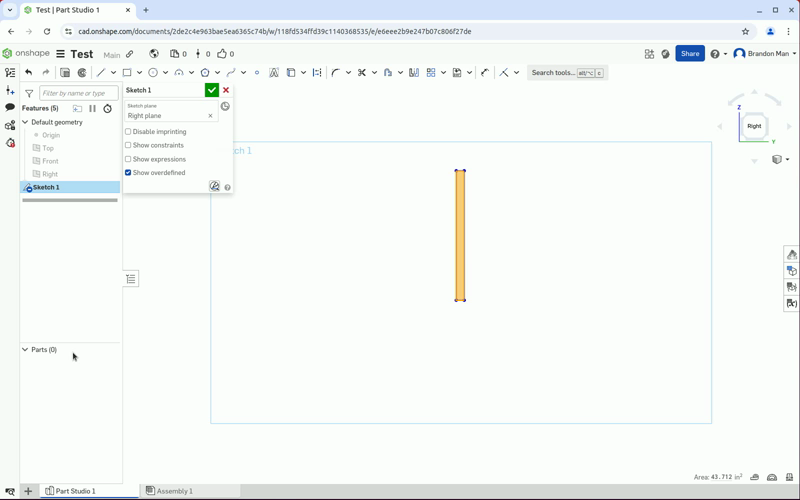
key(shift+e)
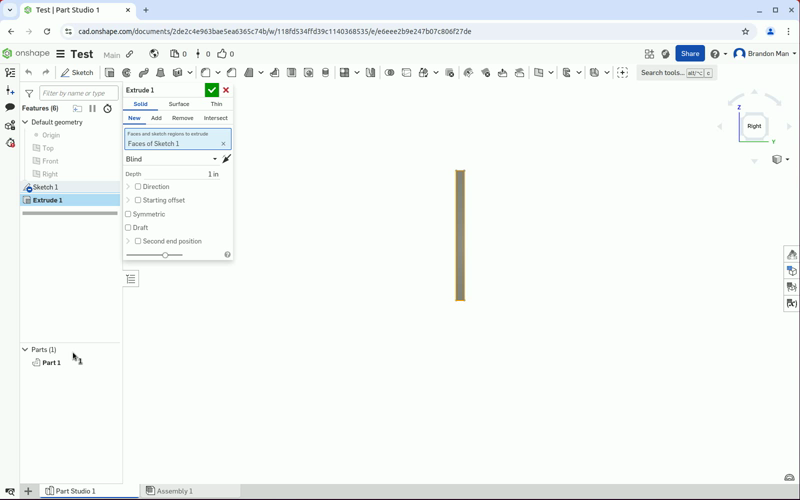
mouse_move(143, 106)
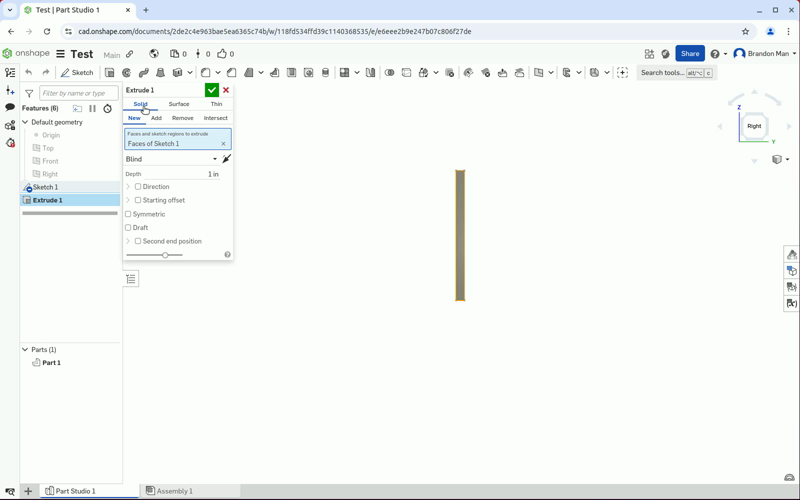
click(143, 106)
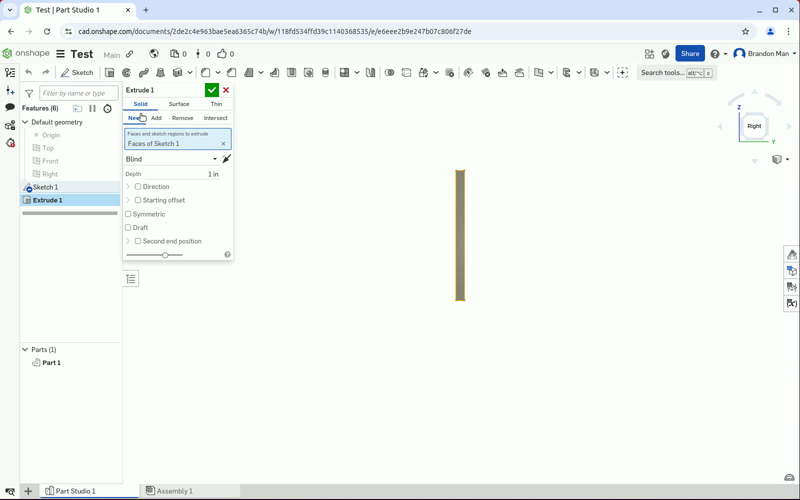
mouse_move(137, 120)
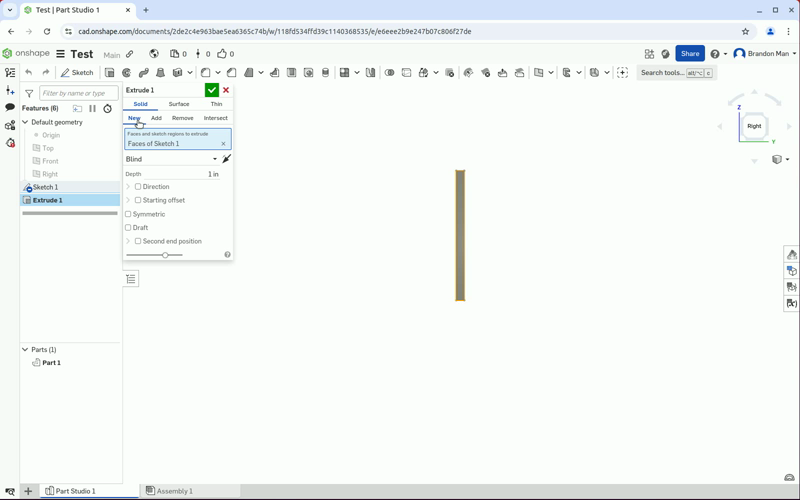
click(137, 120)
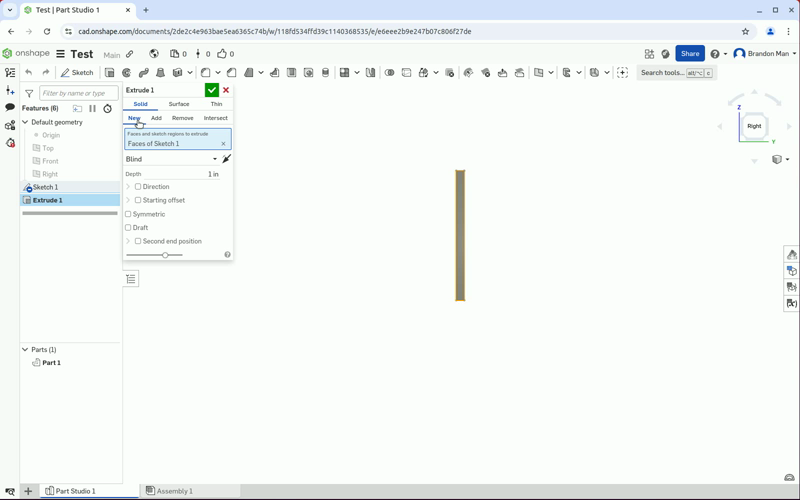
key(tab, 4)
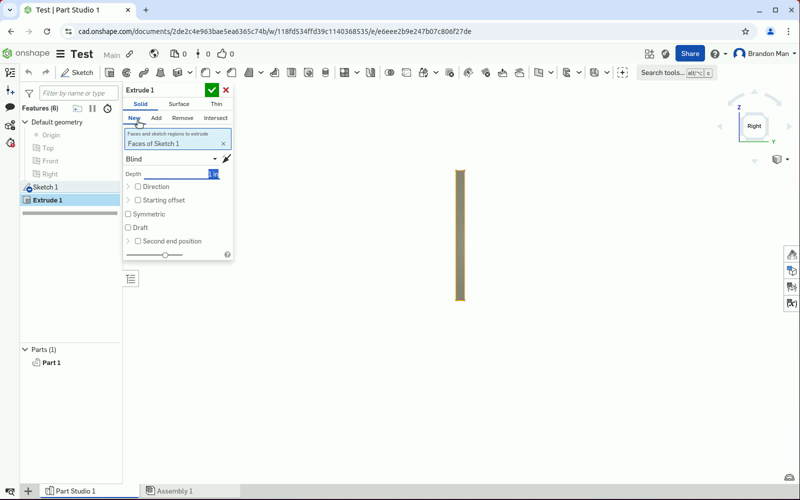
text(0.963)
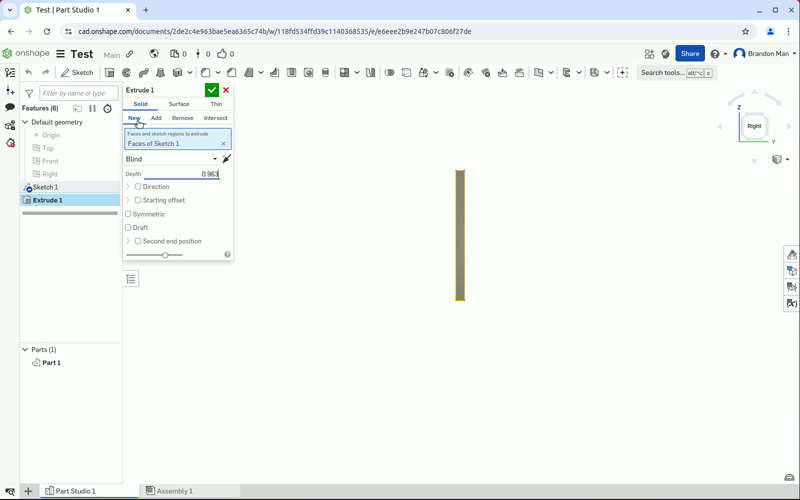
key(enter)
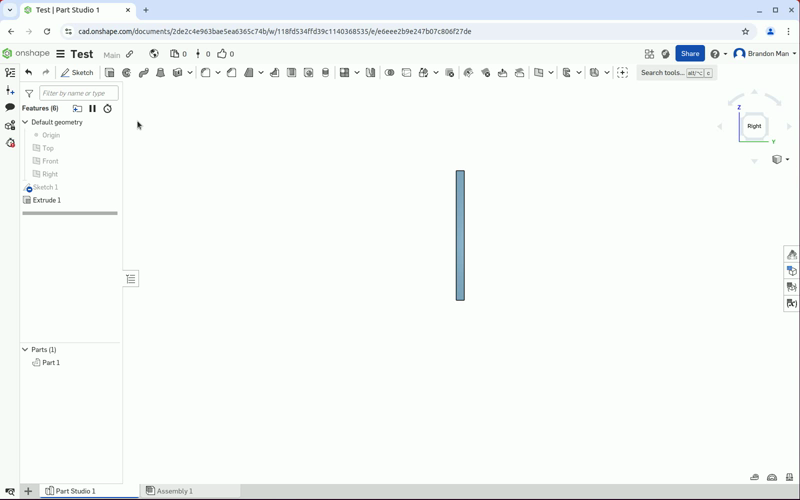
key(shift+h)
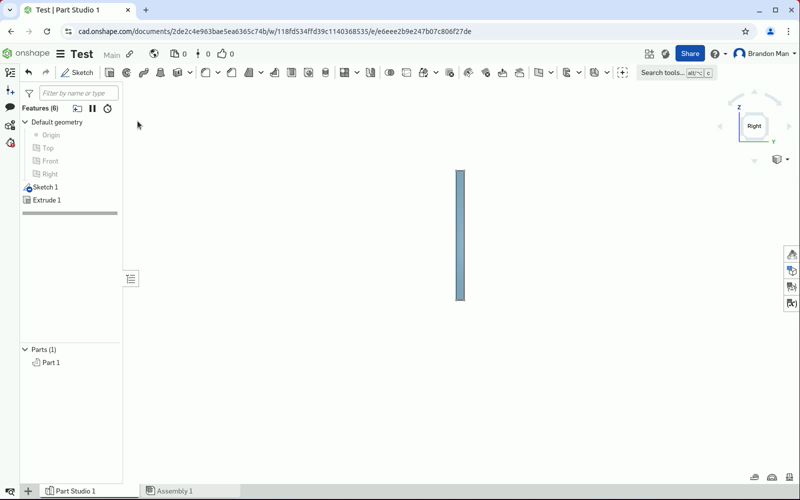
key(shift+h)
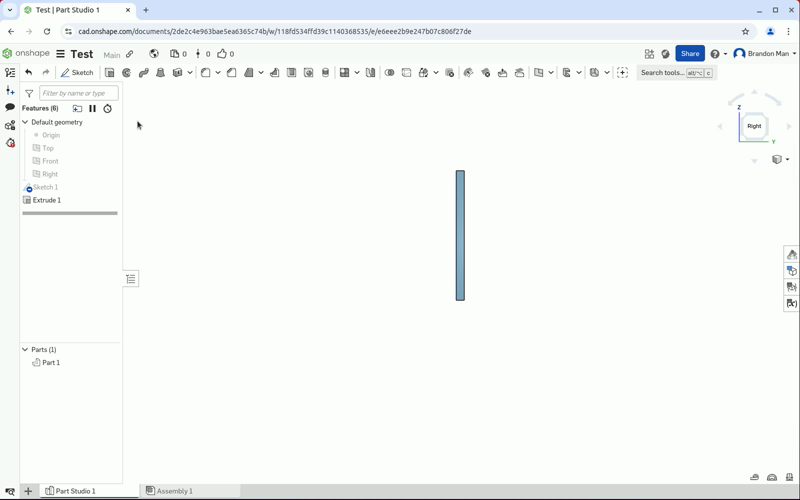
mouse_move(73, 189)
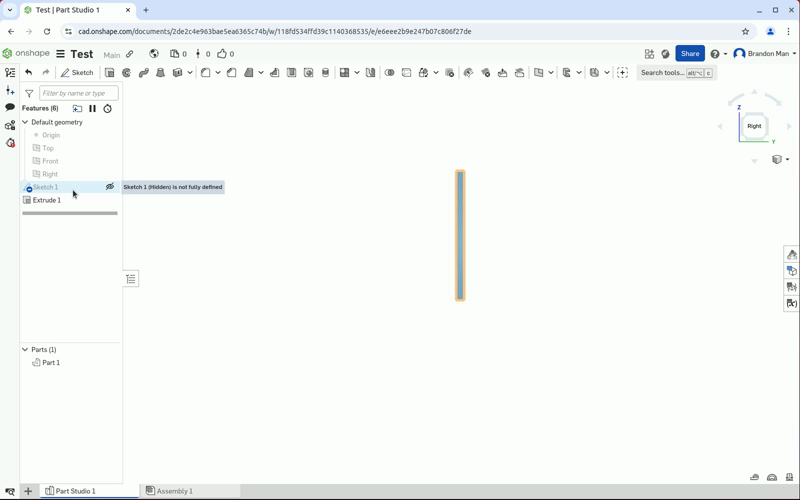
click(73, 189)
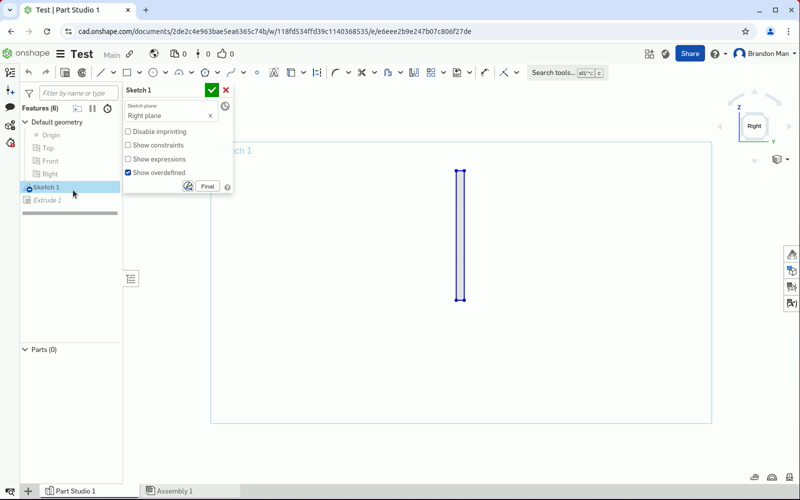
mouse_move(229, 92)
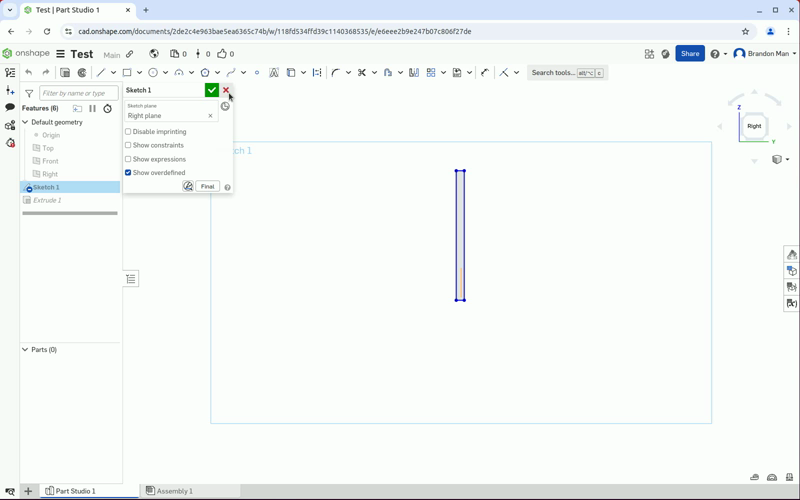
click(229, 92)
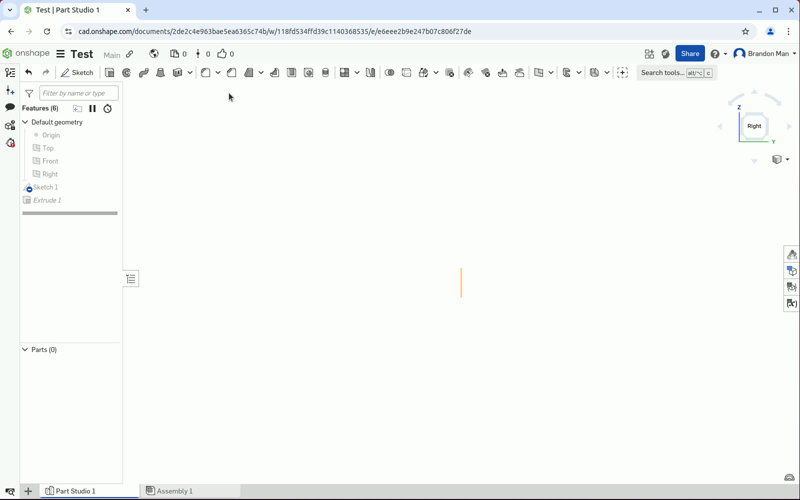
mouse_move(541, 75)
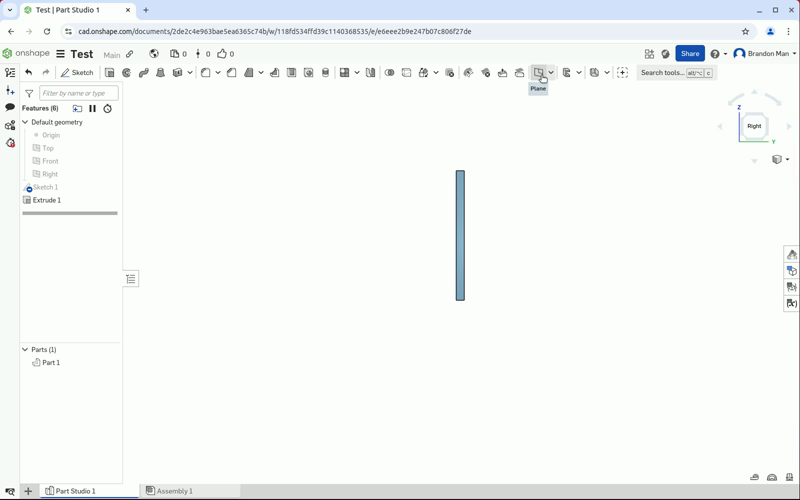
click(541, 75)
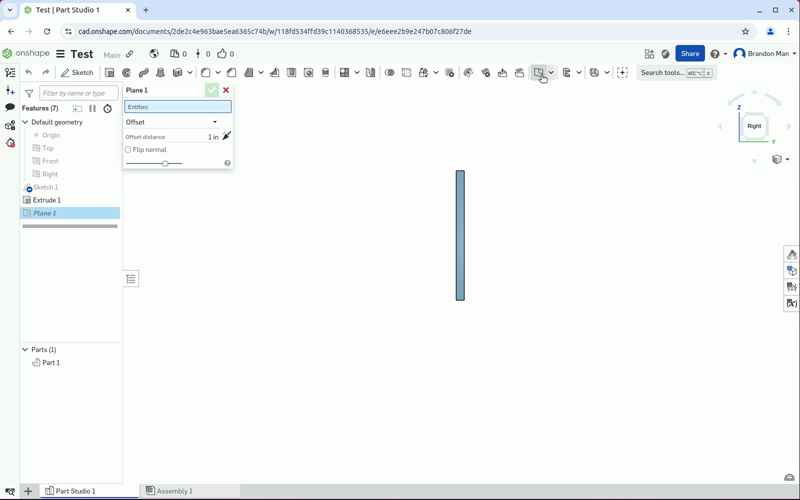
mouse_move(73, 176)
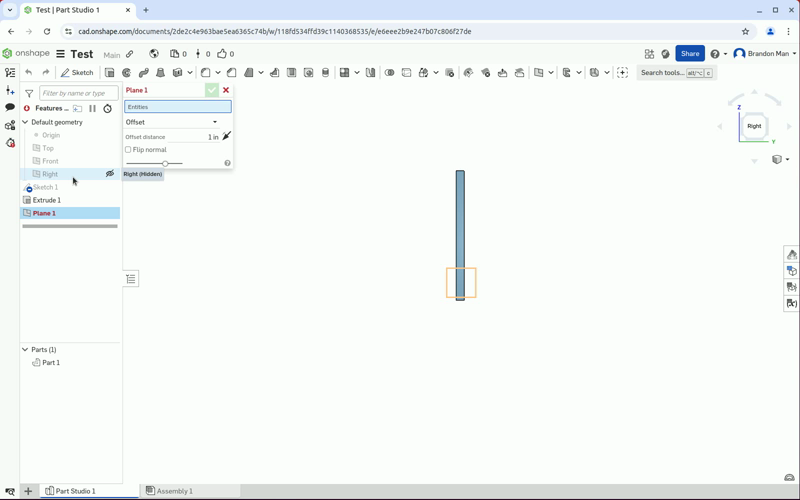
click(73, 176)
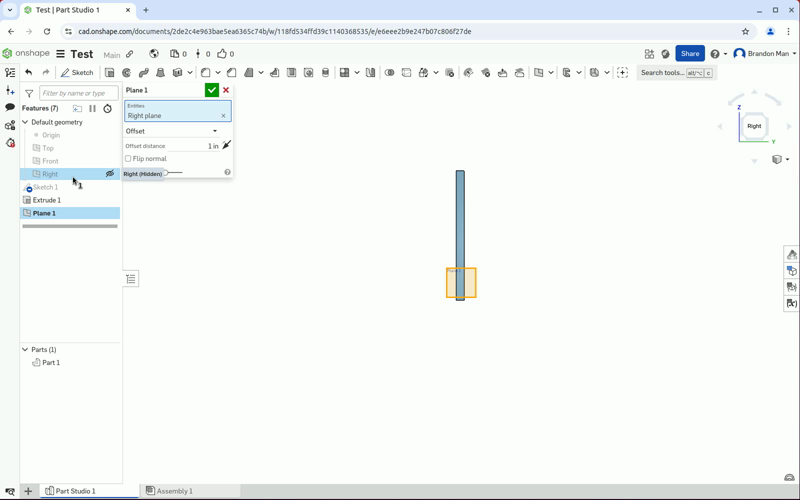
key(tab, 2)
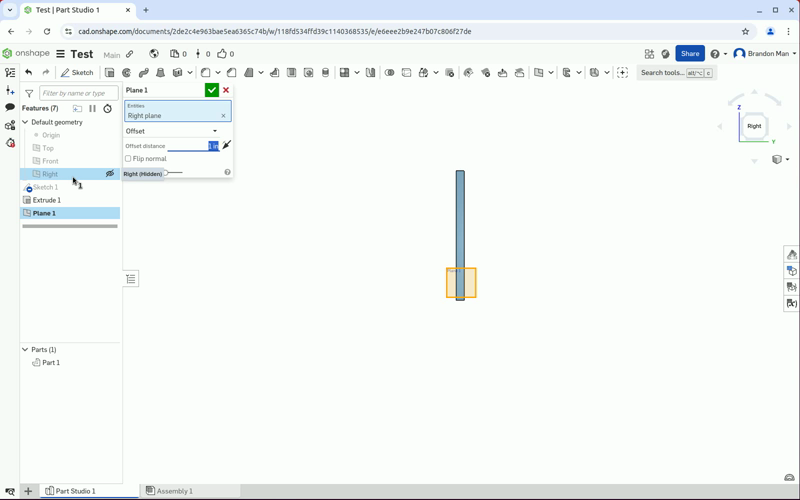
text(0.955)
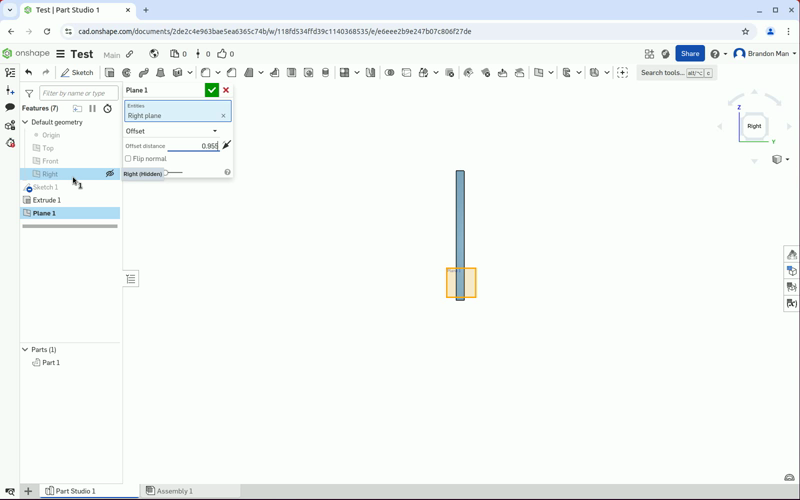
key(enter, 2)
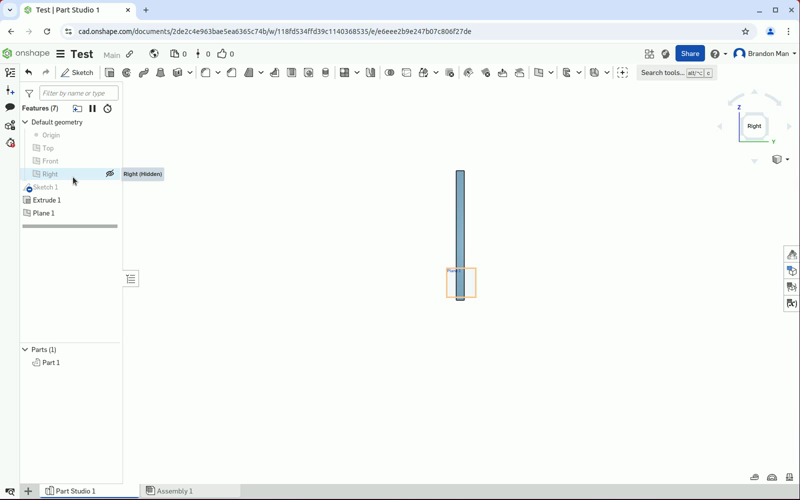
key(shift+s)
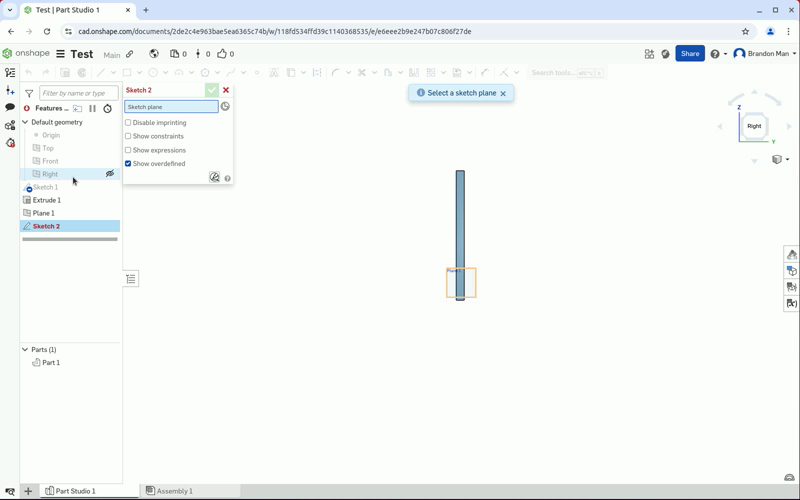
mouse_move(73, 215)
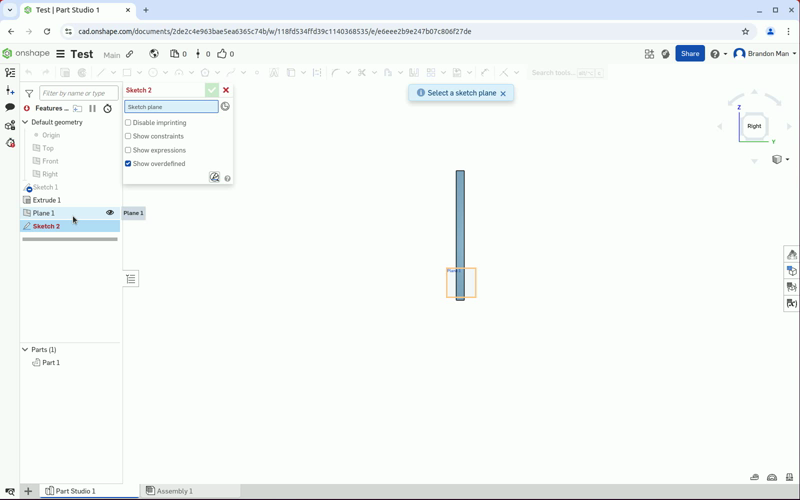
click(73, 215)
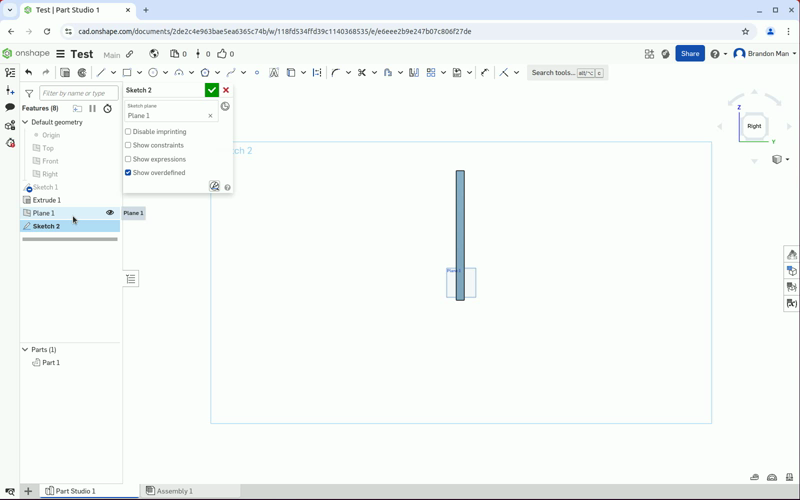
mouse_move(73, 352)
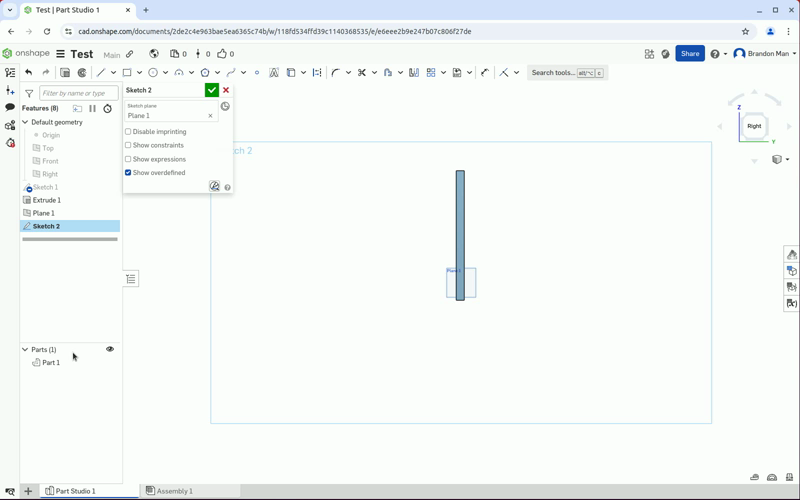
key(y)
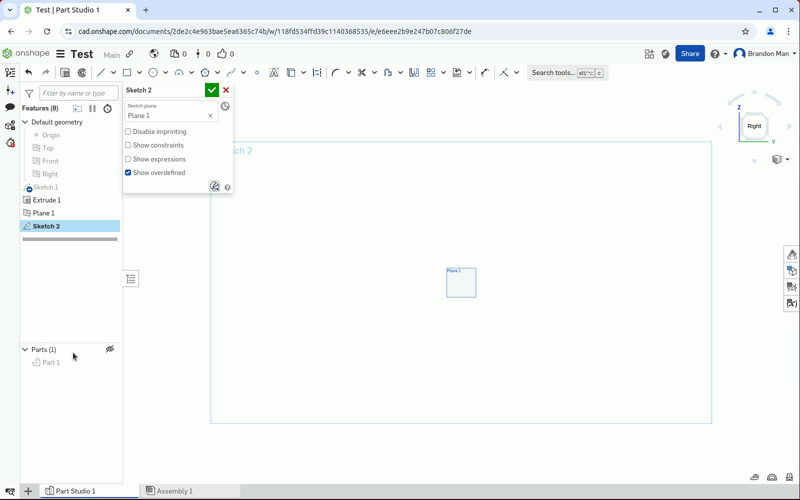
key(l)
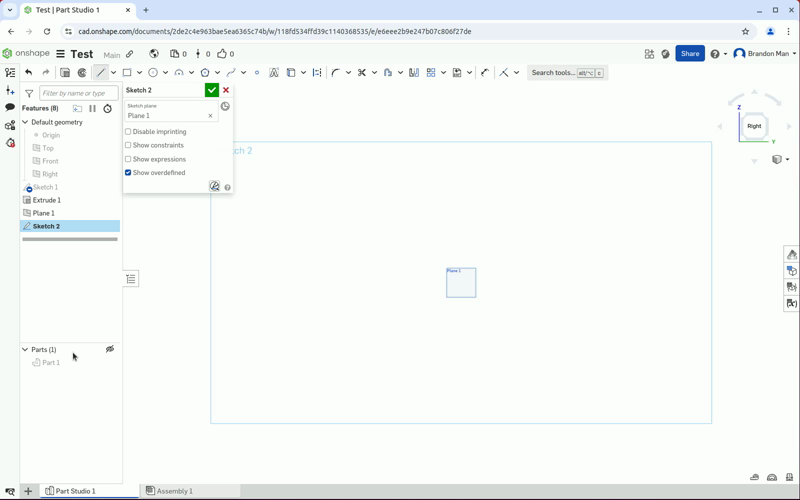
key_down(shift)
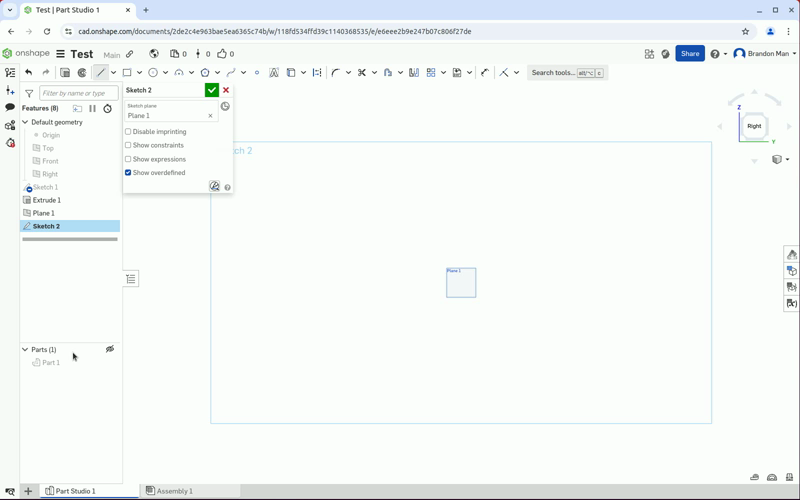
mouse_move(456, 178)
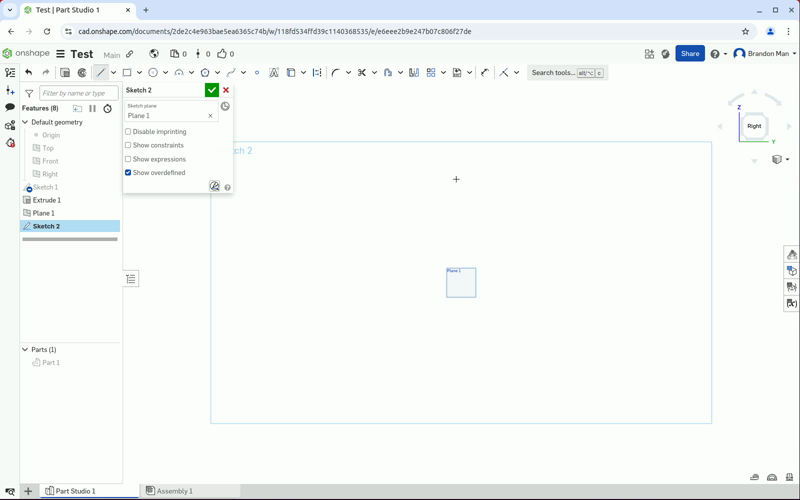
click(456, 178)
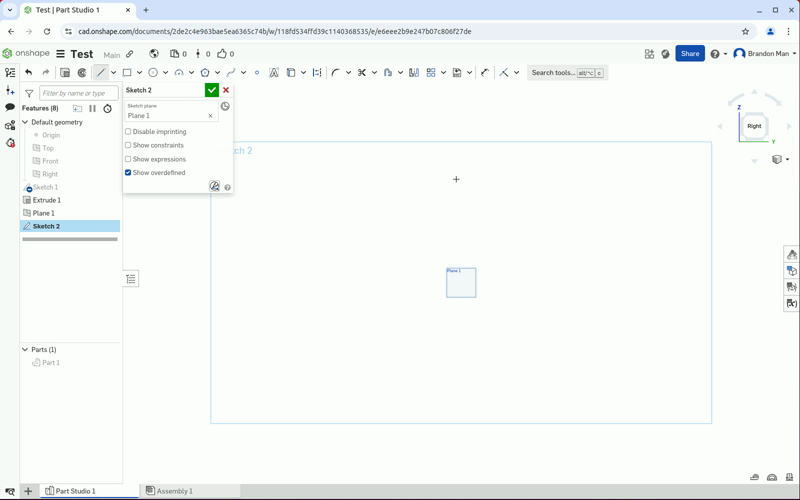
key_up(shift)
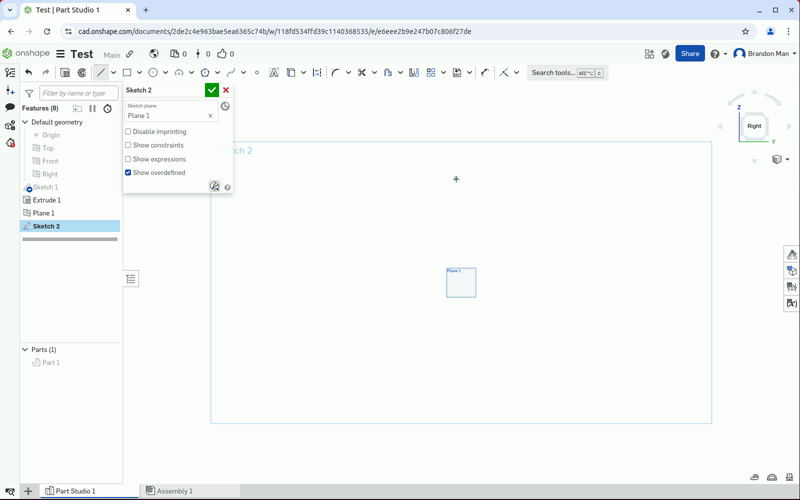
key_down(shift)
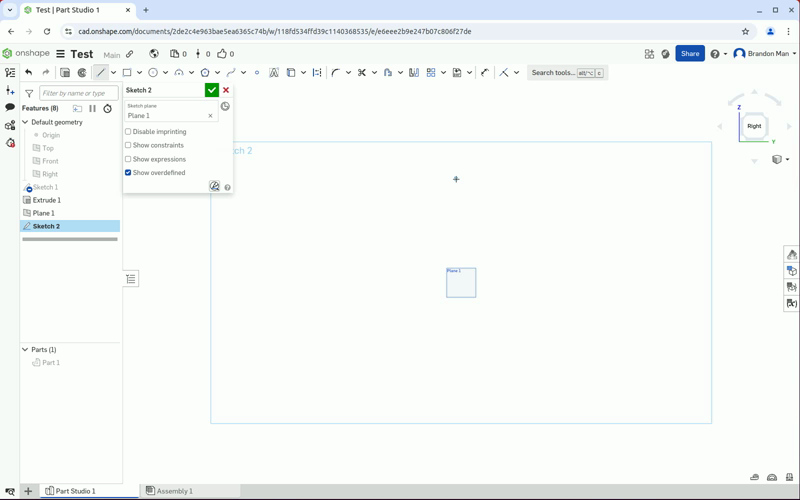
mouse_move(486, 178)
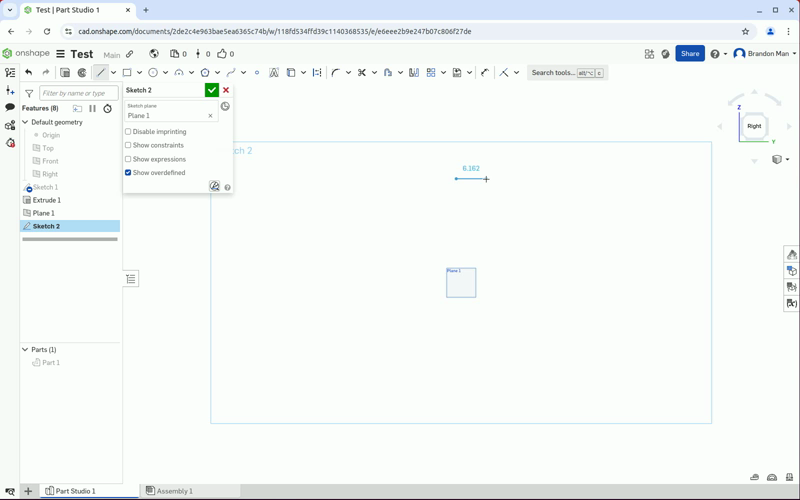
mouse_move(465, 178)
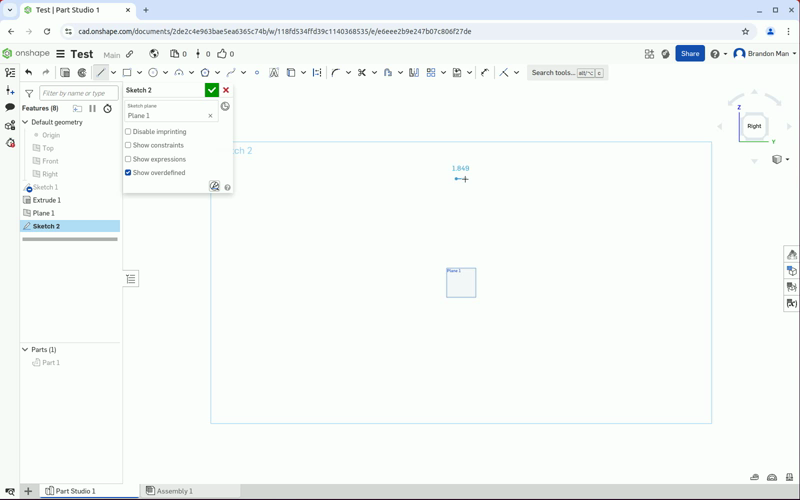
click(465, 178)
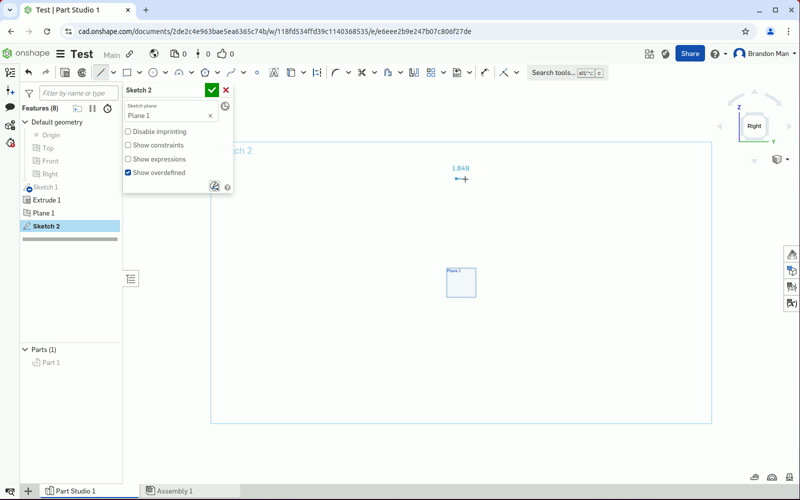
key_up(shift)
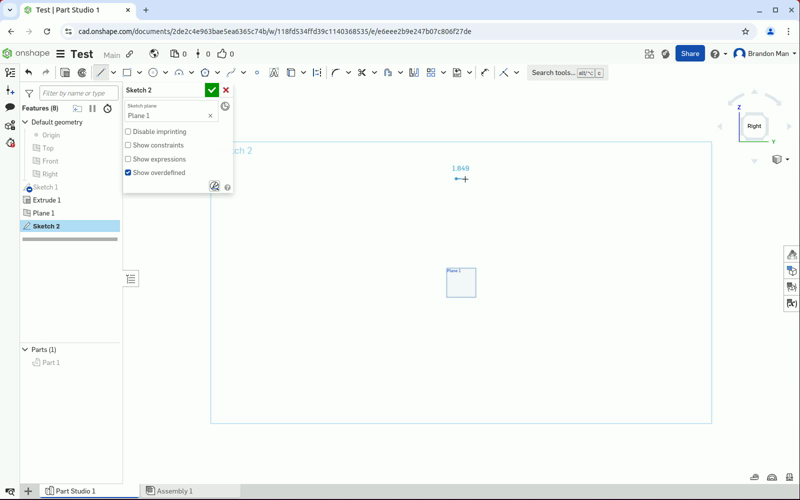
key_down(shift)
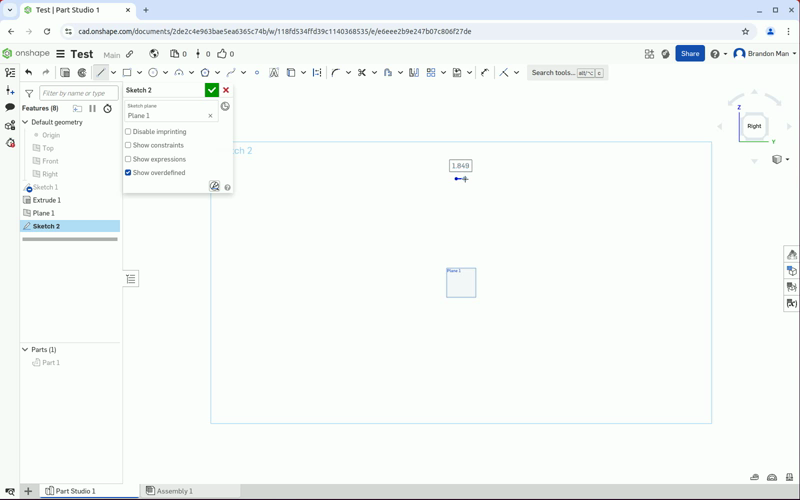
mouse_move(495, 178)
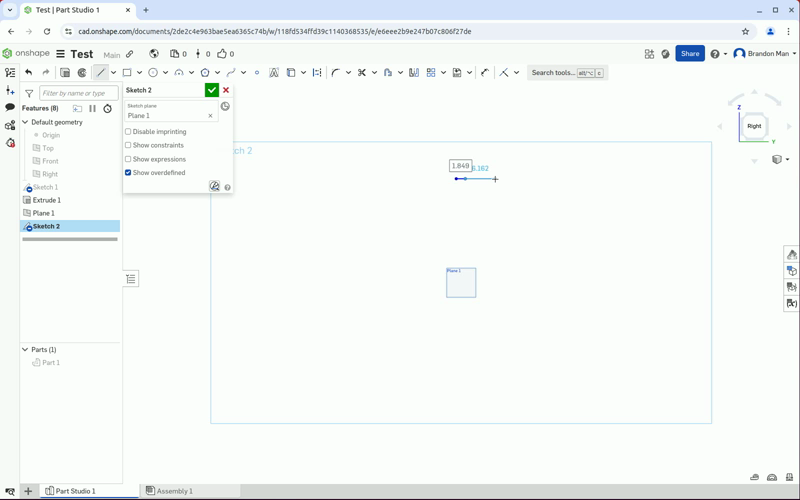
mouse_move(465, 169)
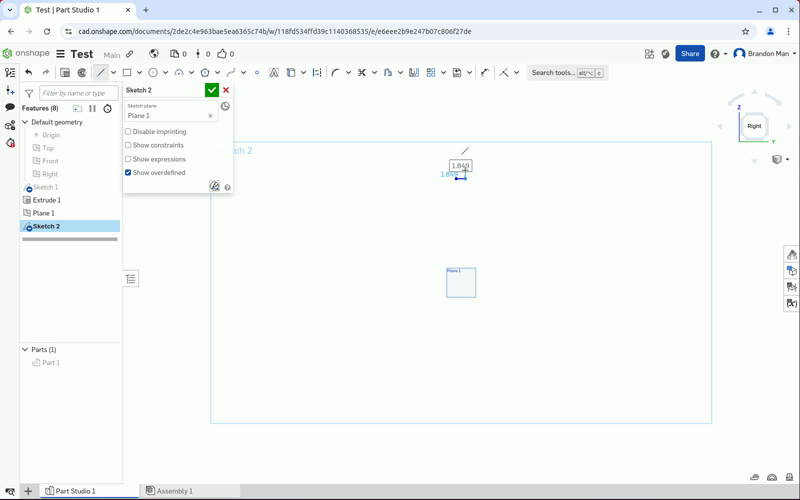
click(465, 169)
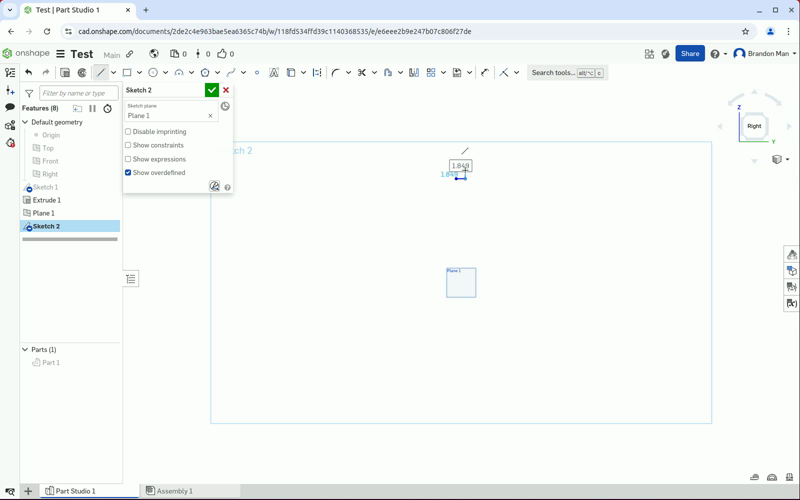
key_up(shift)
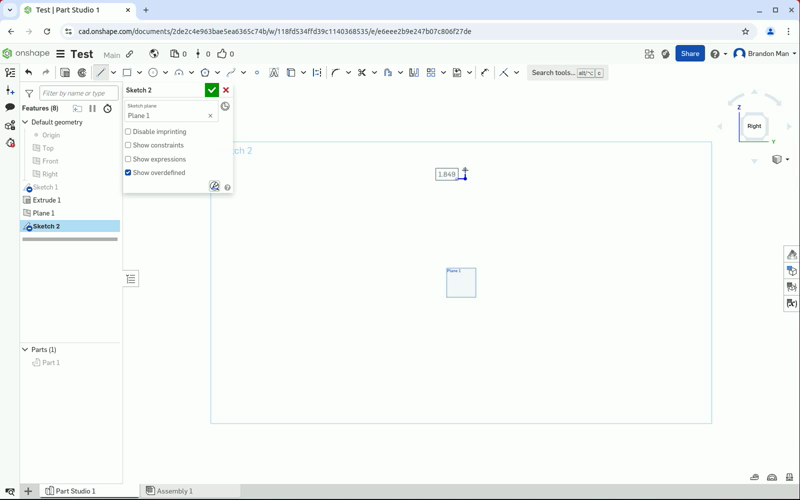
key_down(shift)
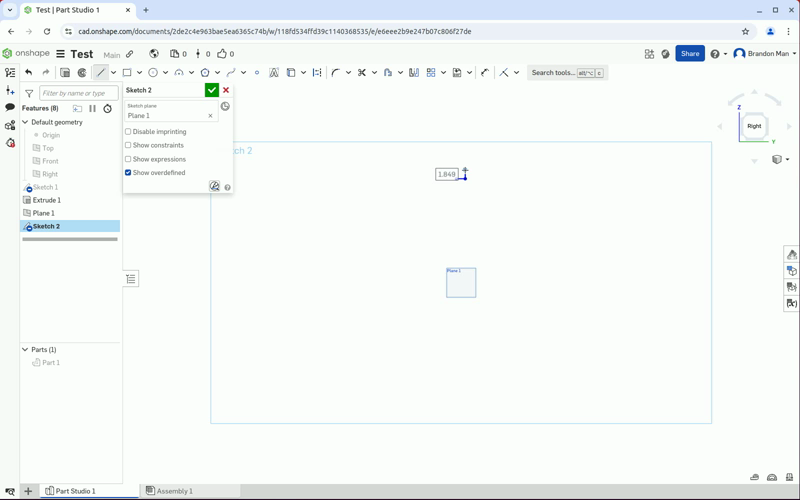
mouse_move(495, 169)
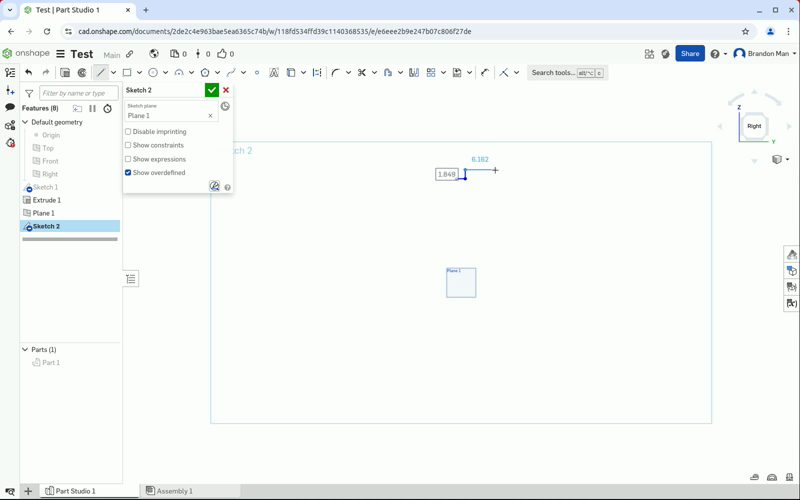
mouse_move(456, 169)
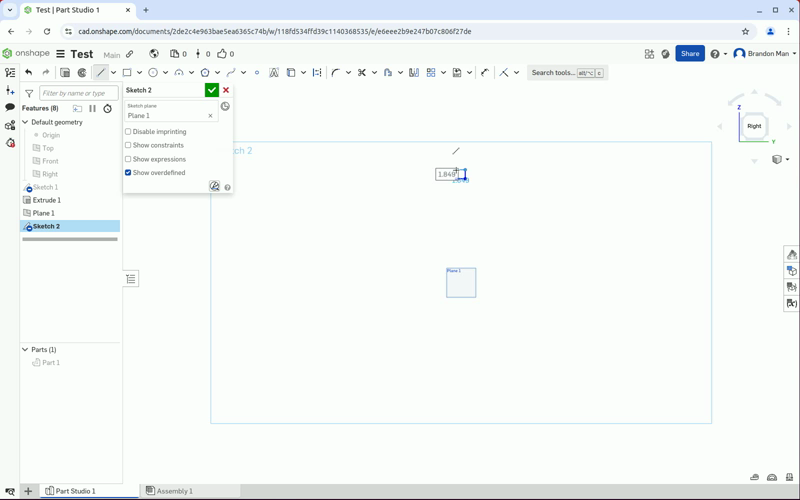
click(456, 169)
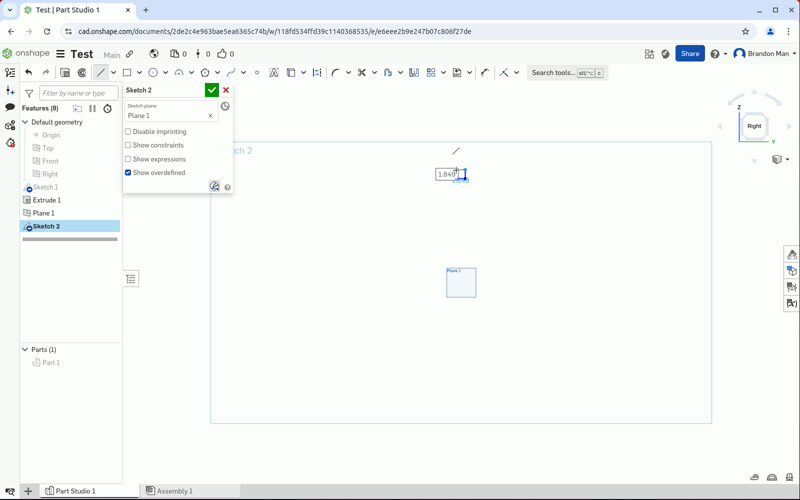
key_up(shift)
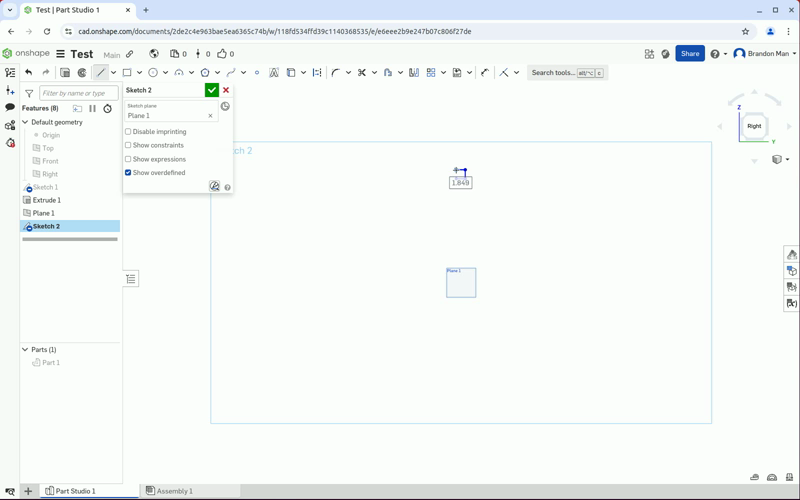
mouse_move(486, 169)
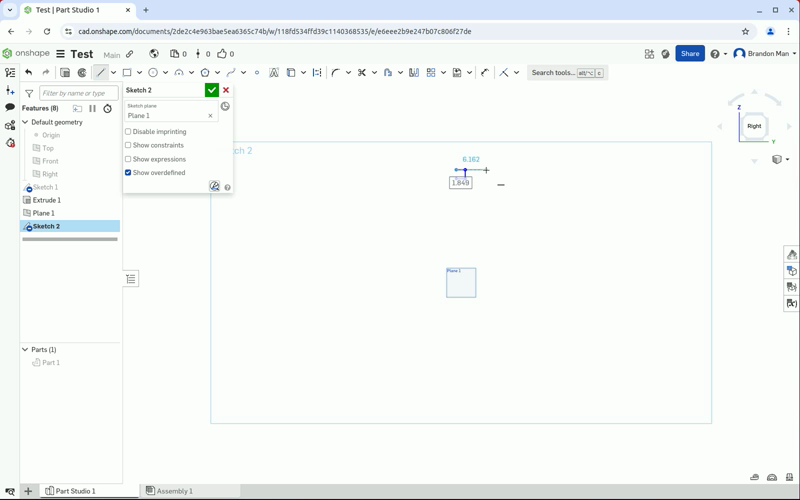
key_down(shift)
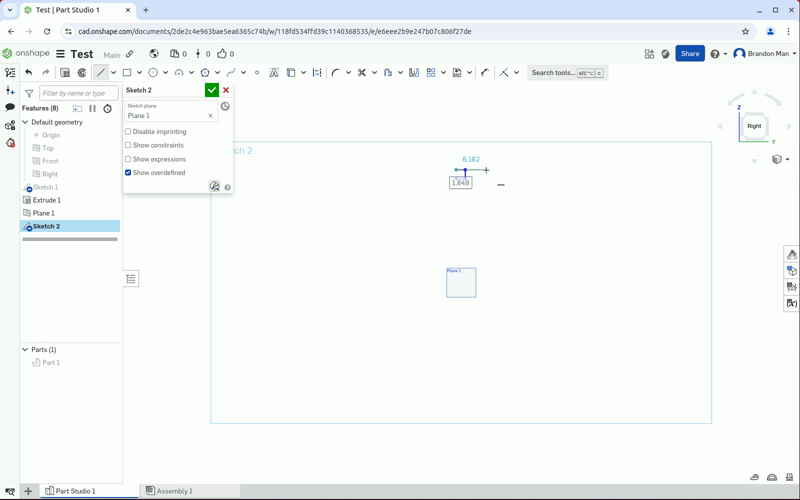
mouse_move(456, 178)
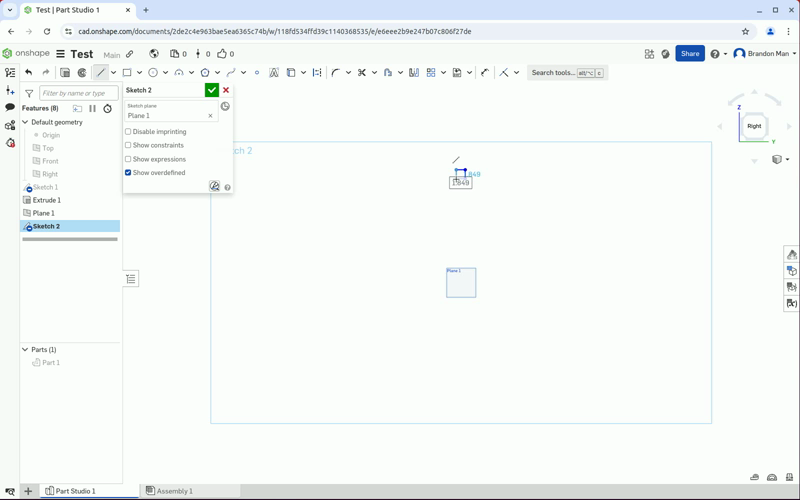
key_up(shift)
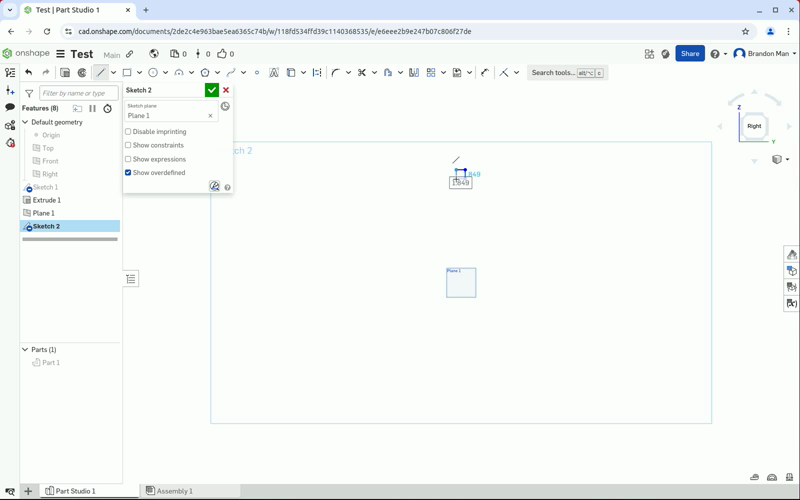
click(456, 178)
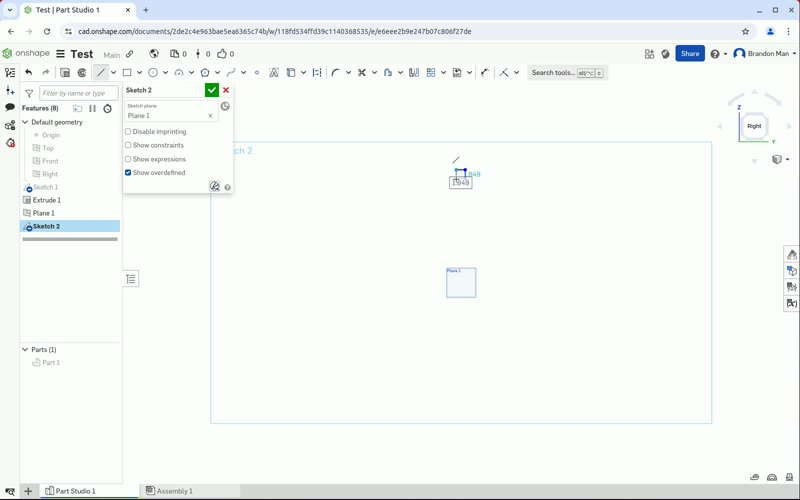
key(esc)
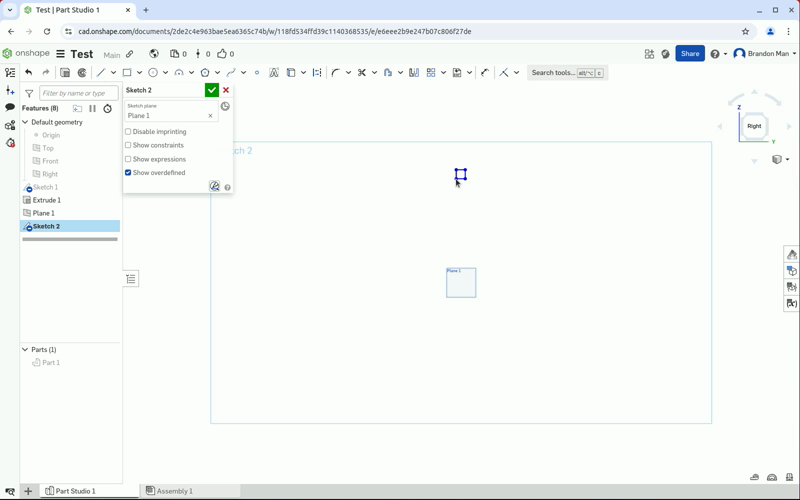
mouse_move(464, 174)
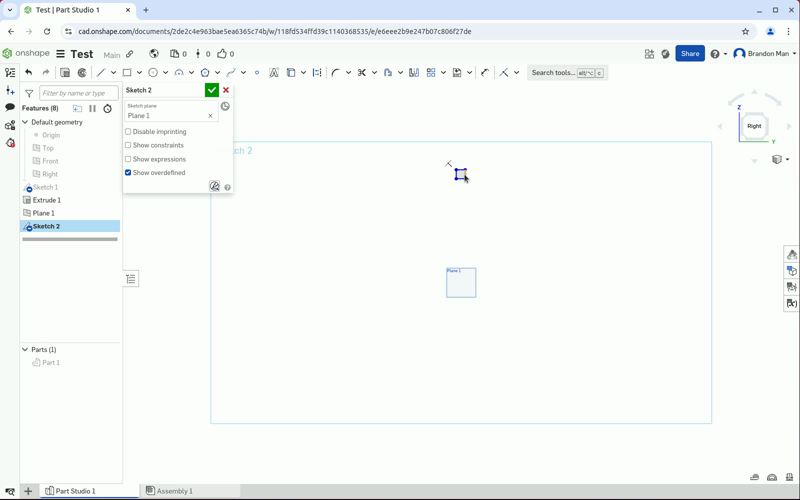
scroll(6)
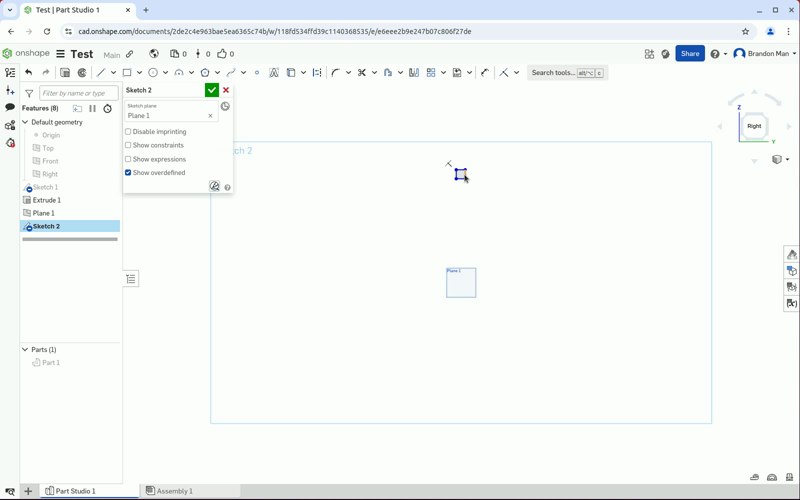
scroll(6)
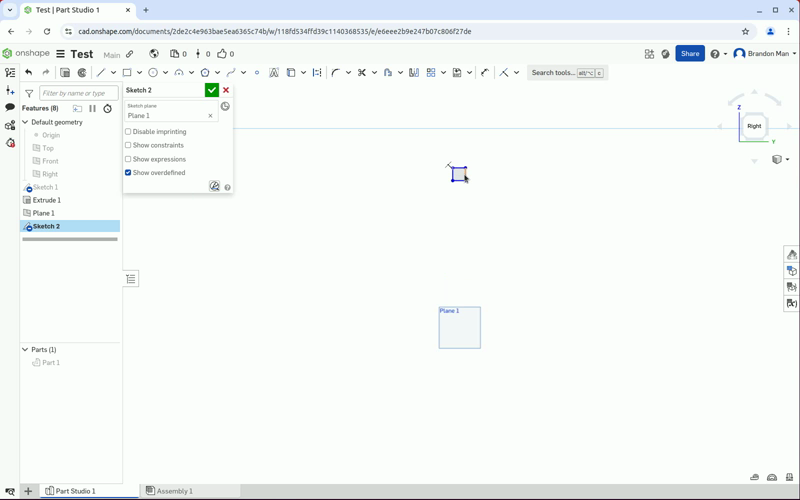
scroll(6)
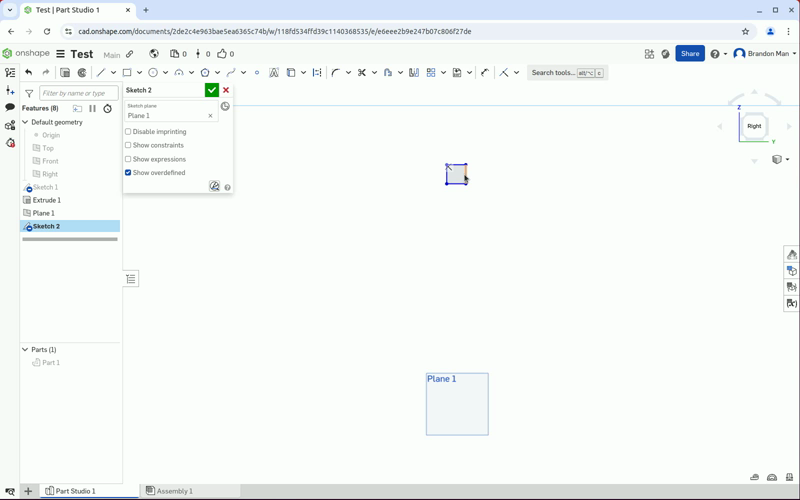
scroll(6)
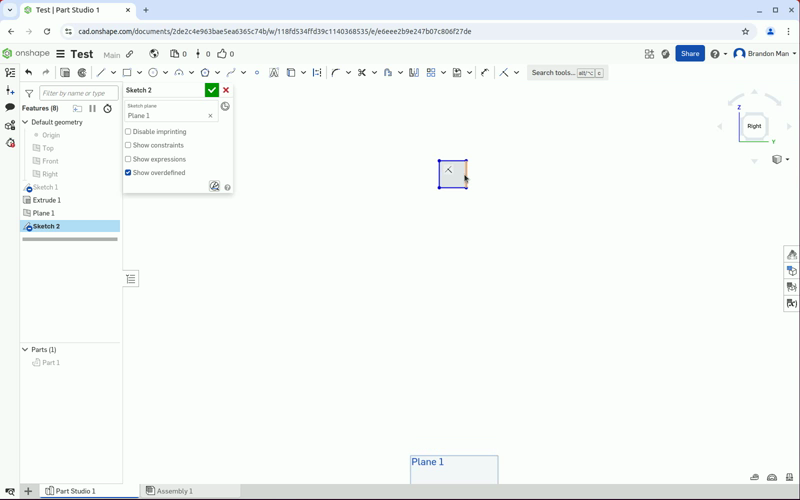
scroll(6)
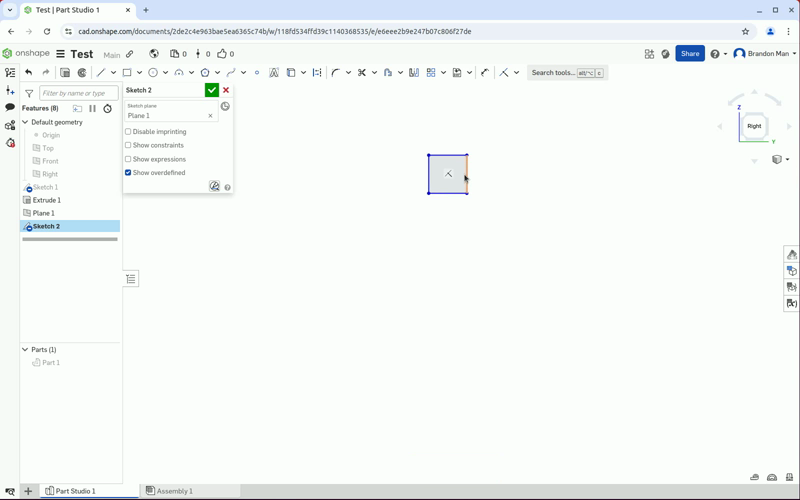
scroll(6)
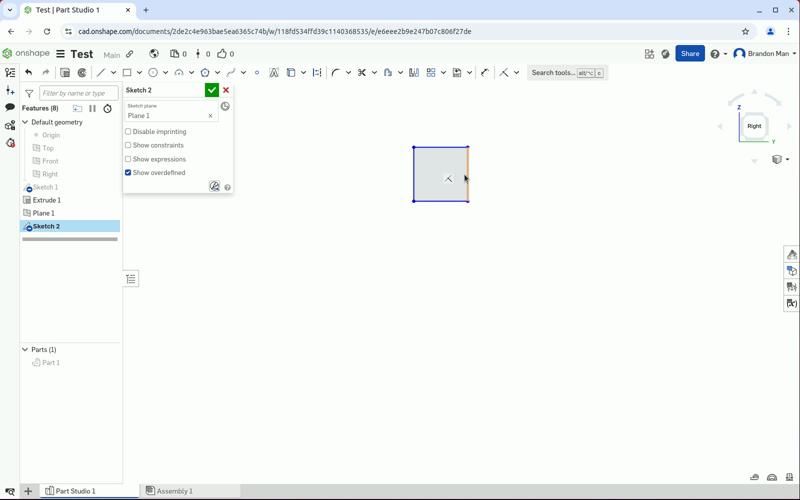
scroll(6)
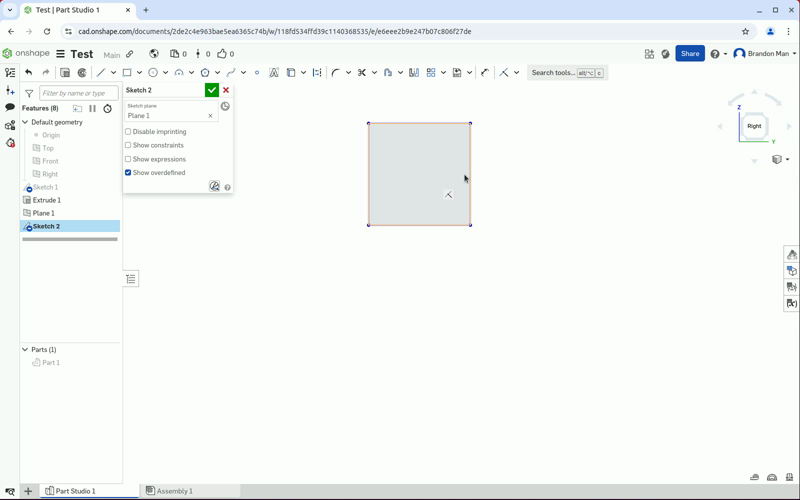
click(464, 174)
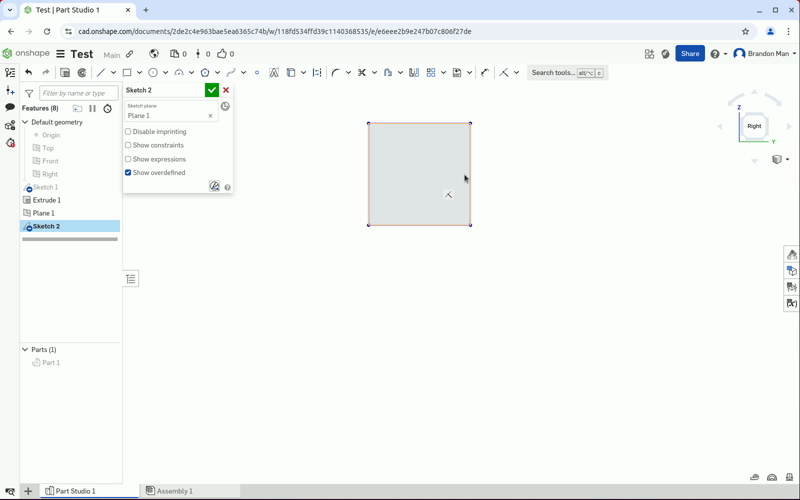
scroll(-6)
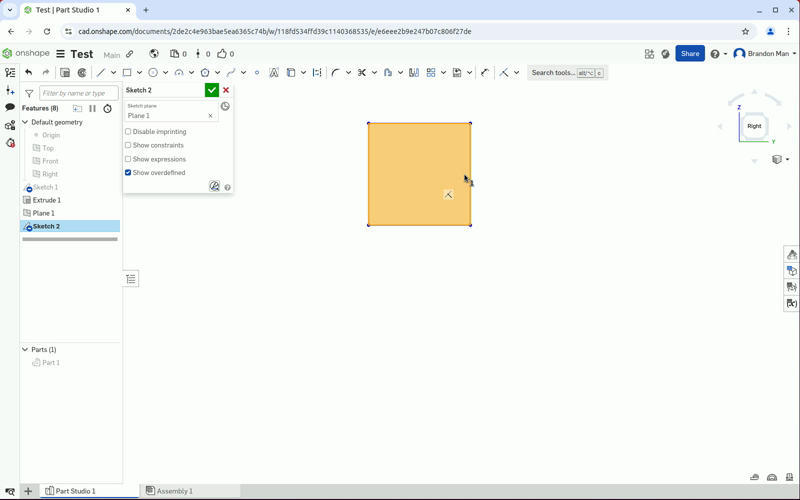
scroll(-6)
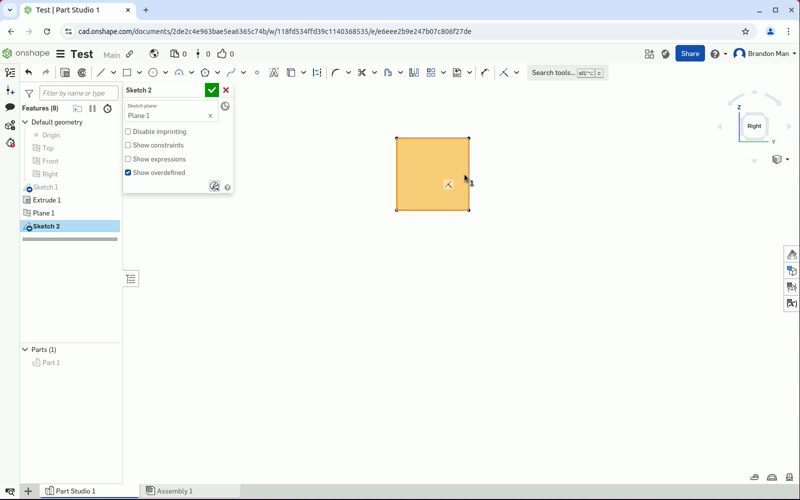
scroll(-6)
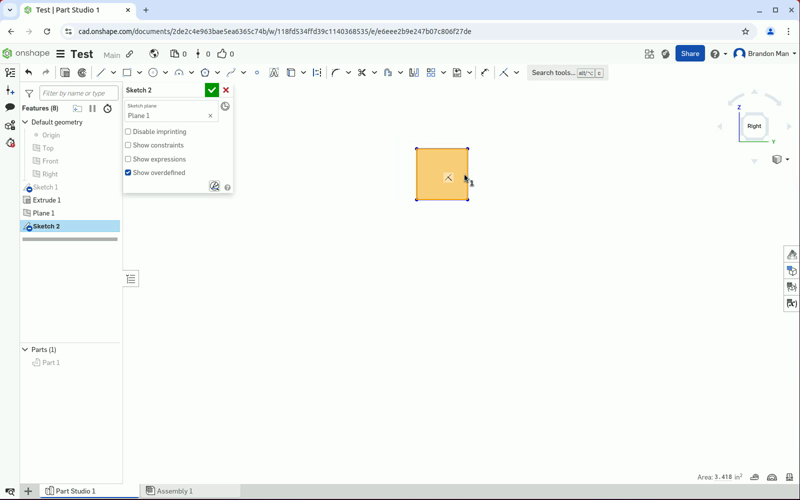
scroll(-6)
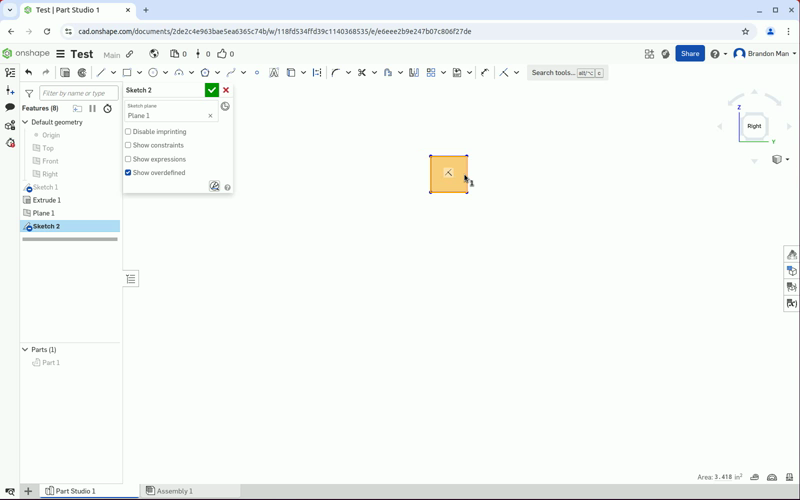
scroll(-6)
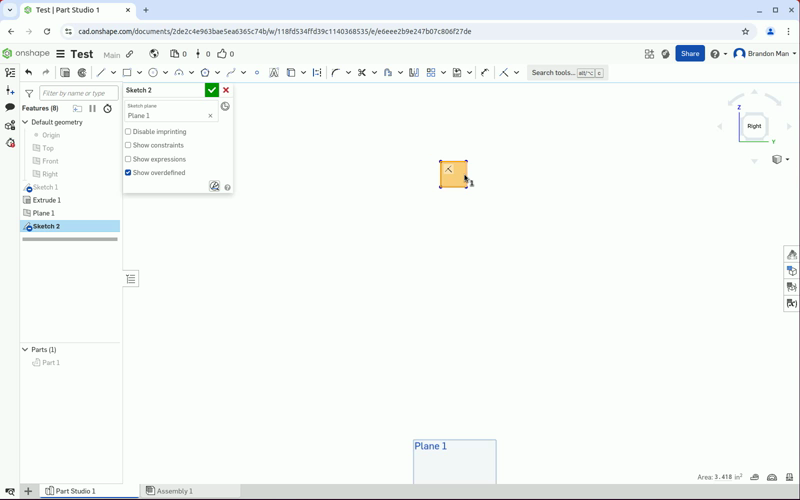
scroll(-6)
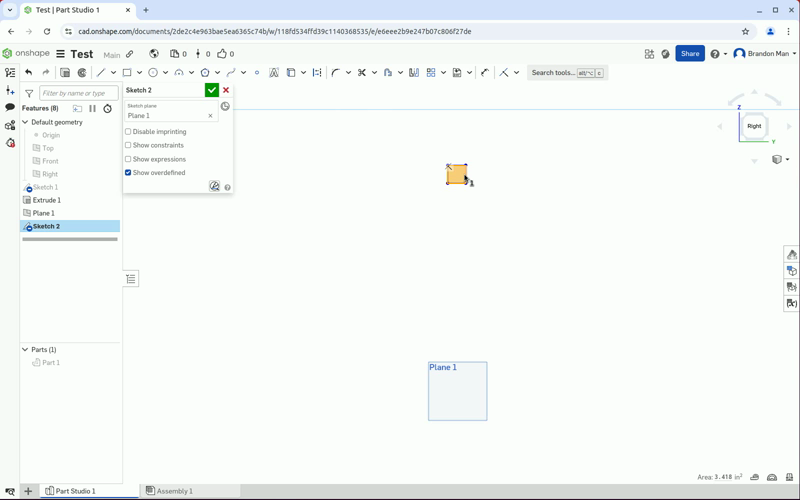
scroll(-6)
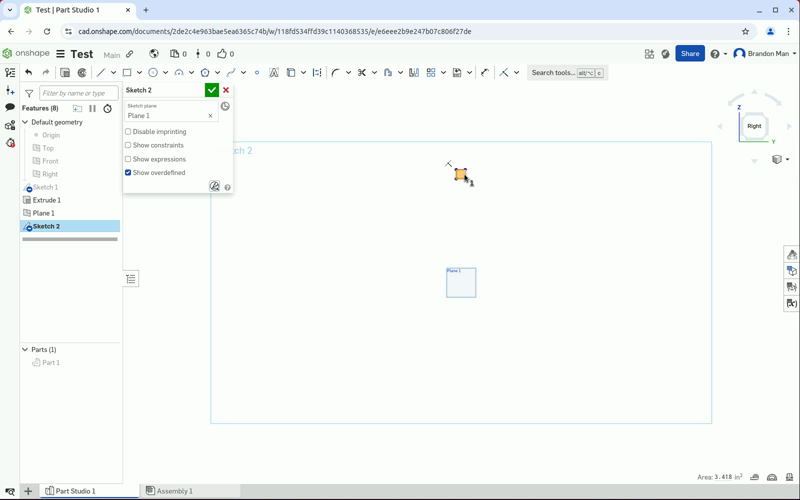
mouse_move(73, 352)
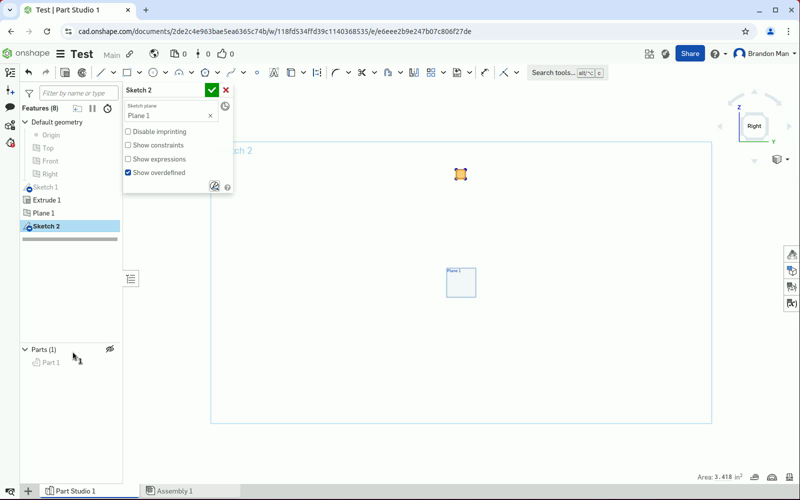
key(shift+y)
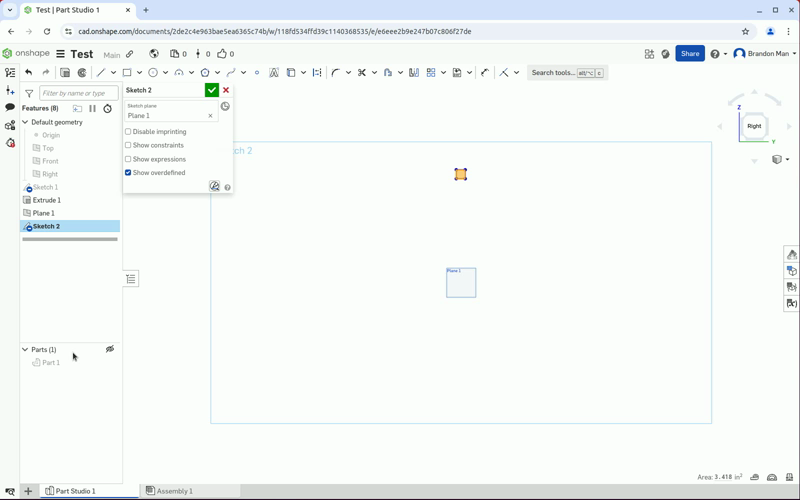
key(shift+e)
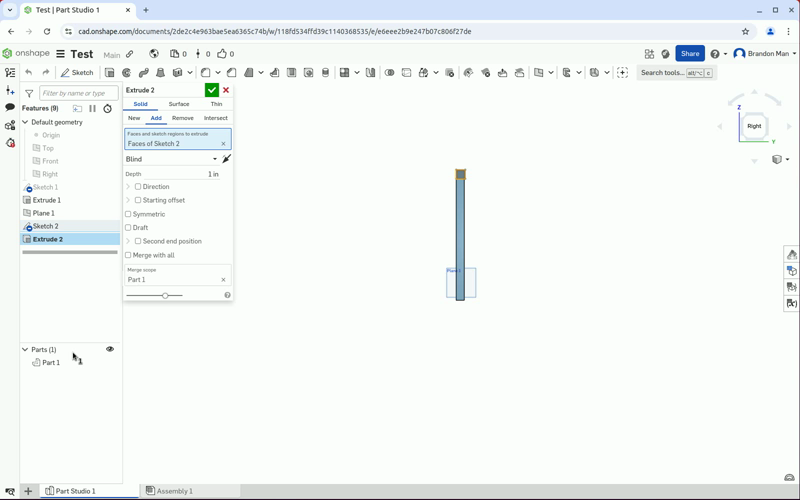
mouse_move(143, 106)
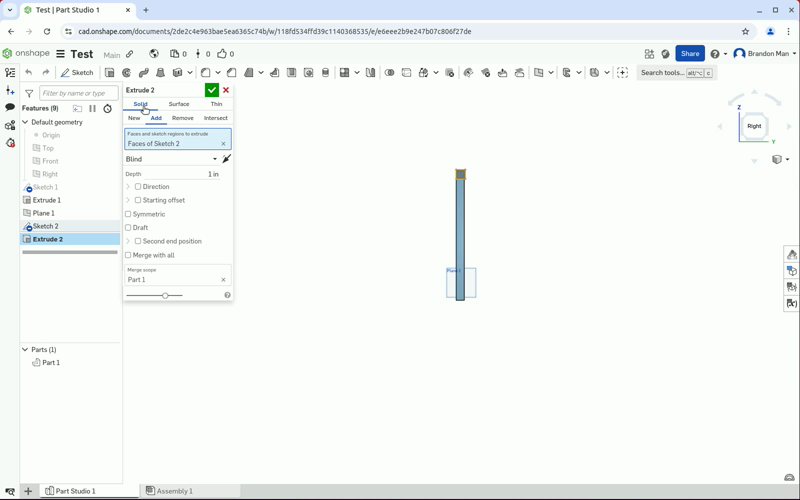
click(143, 106)
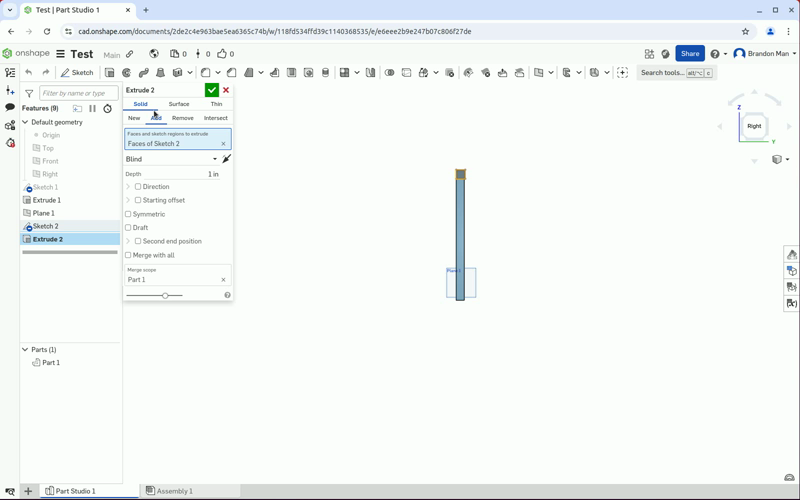
mouse_move(186, 120)
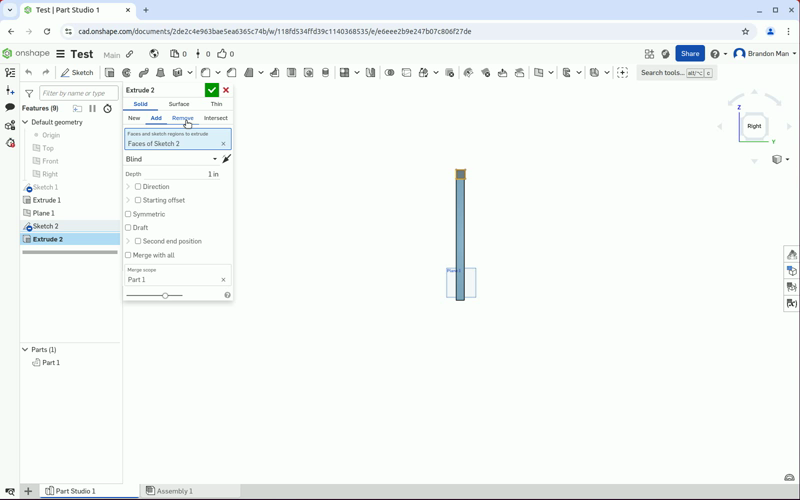
click(186, 120)
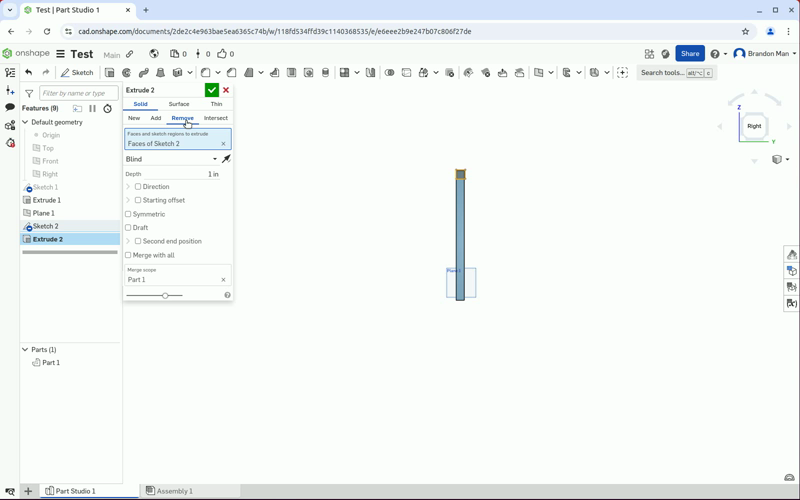
key(tab, 4)
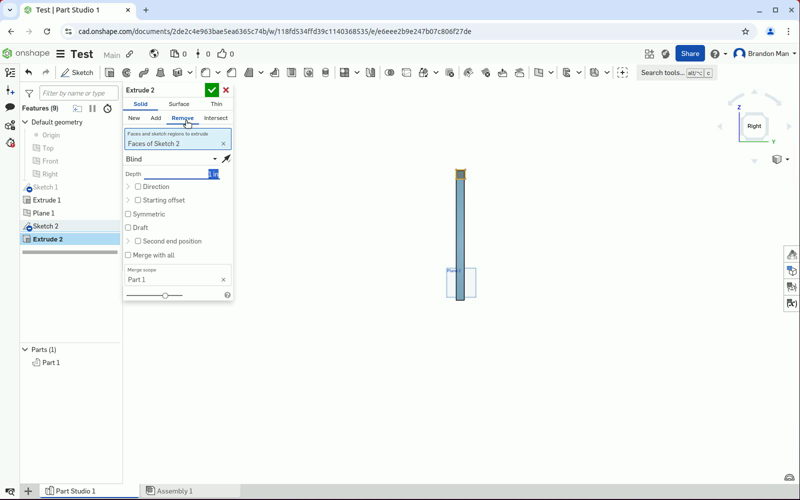
text(0.481)
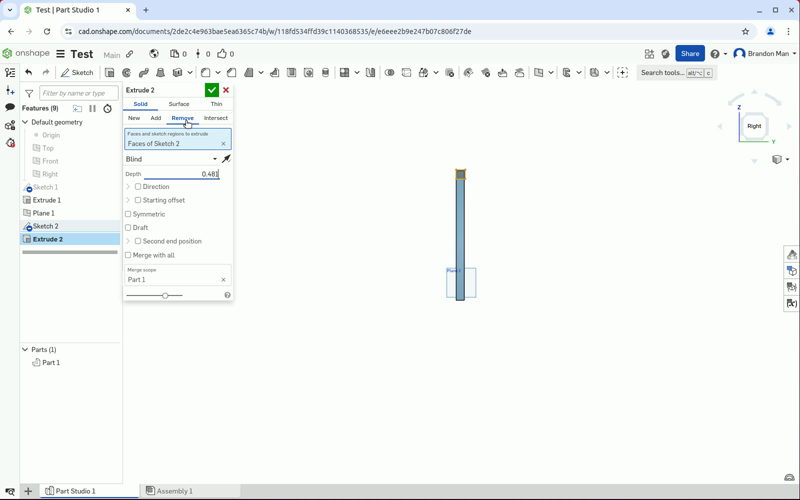
key(tab, 6)
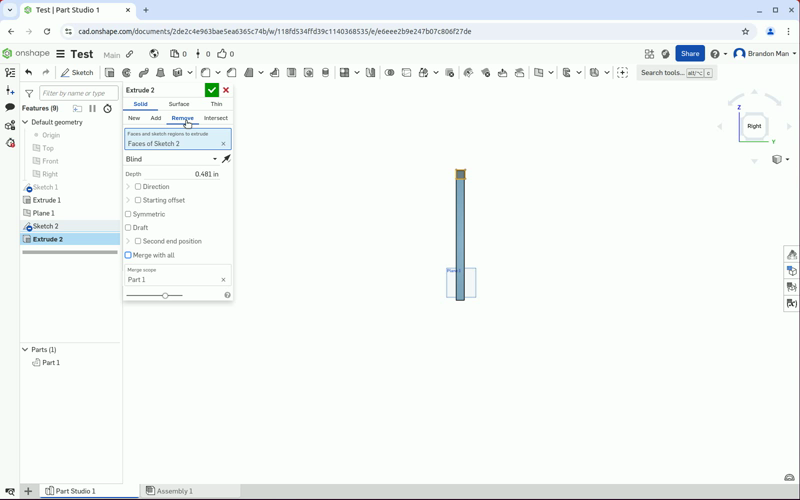
key(space)
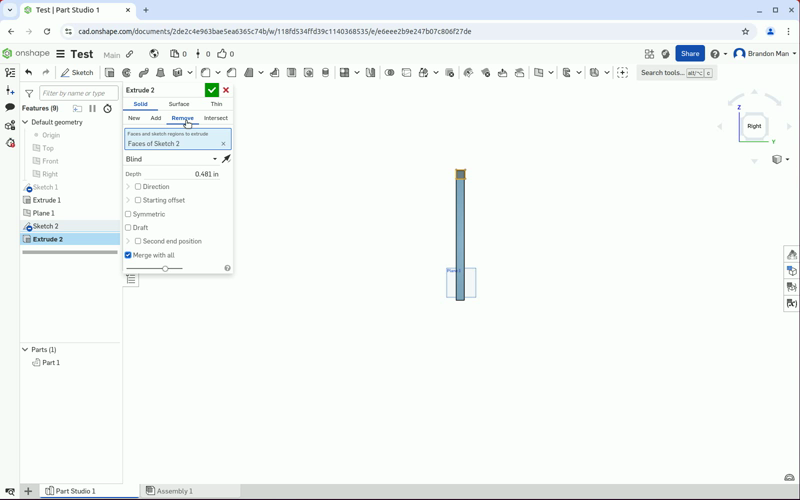
key(enter)
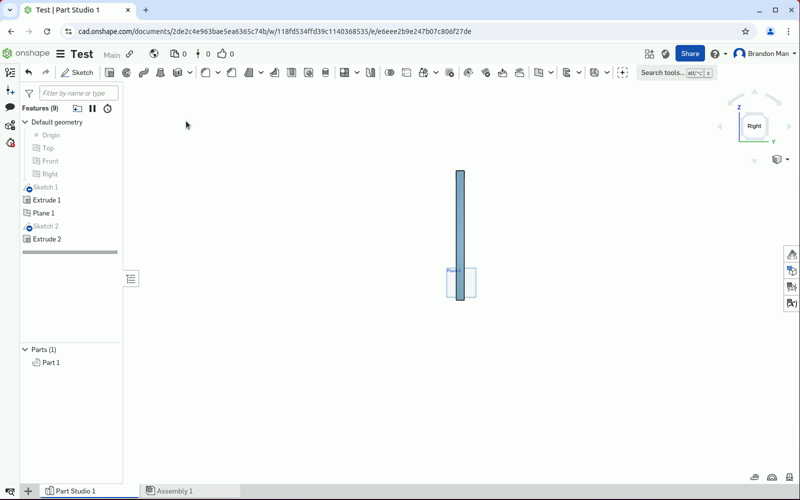
key(shift+h)
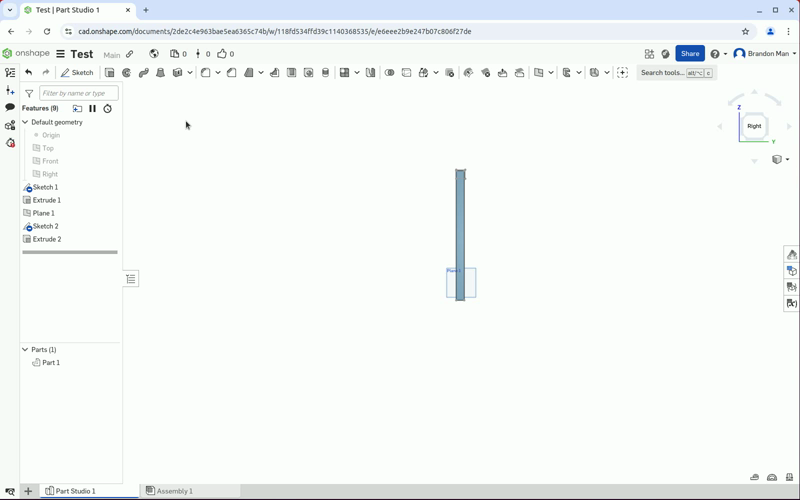
key(shift+h)
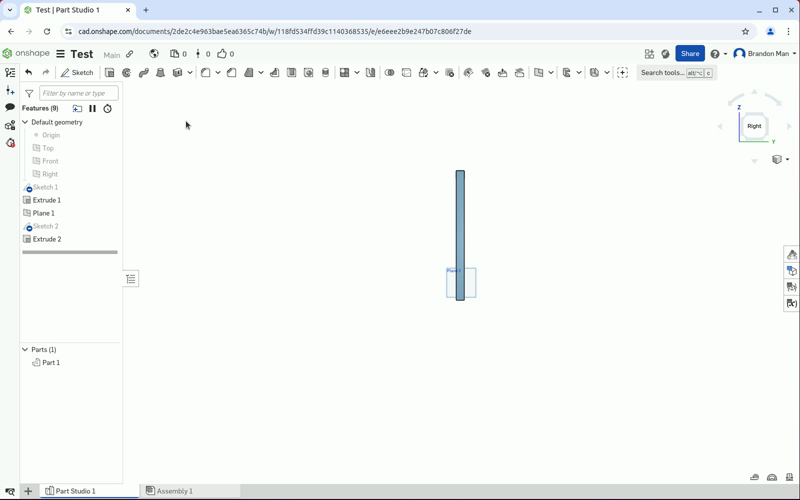
mouse_move(73, 189)
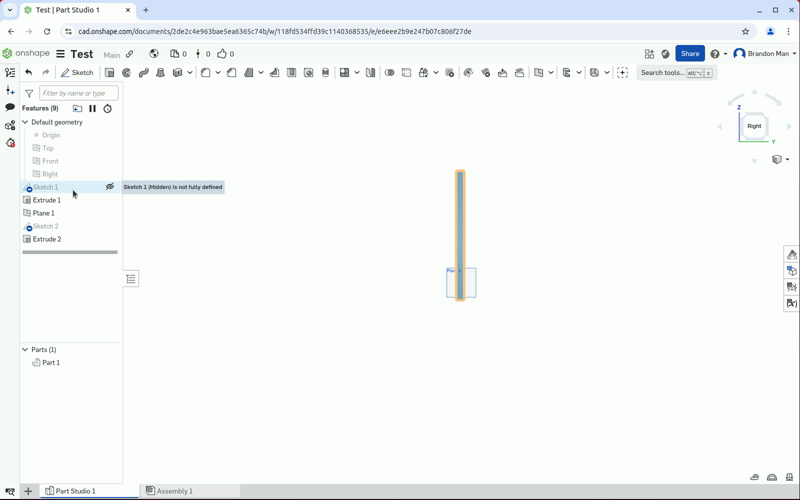
click(73, 189)
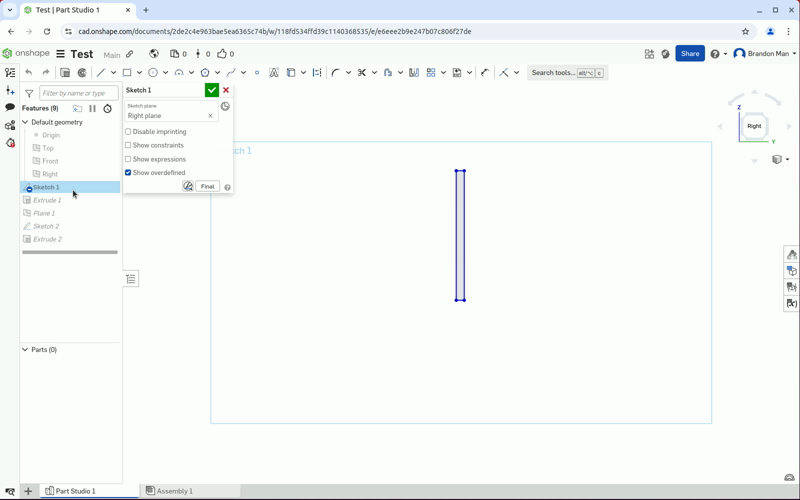
mouse_move(229, 92)
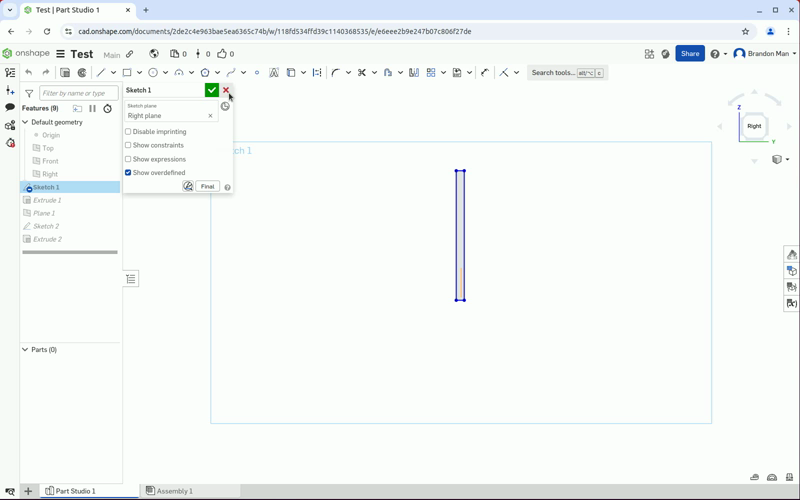
click(229, 92)
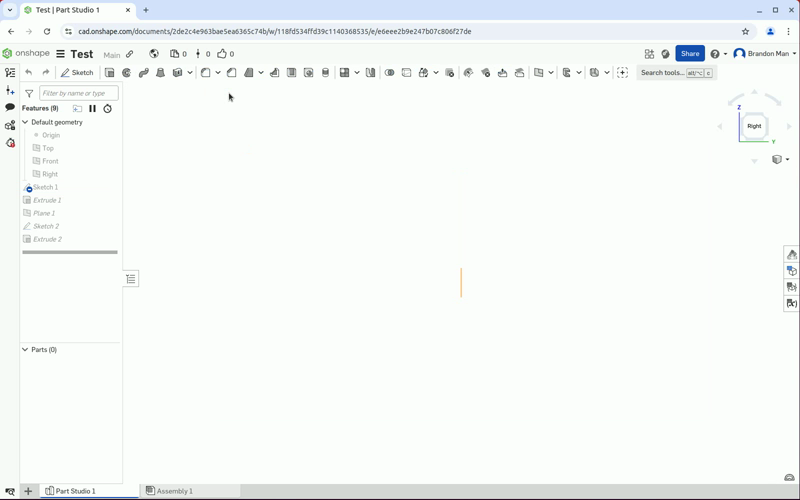
key(shift+s)
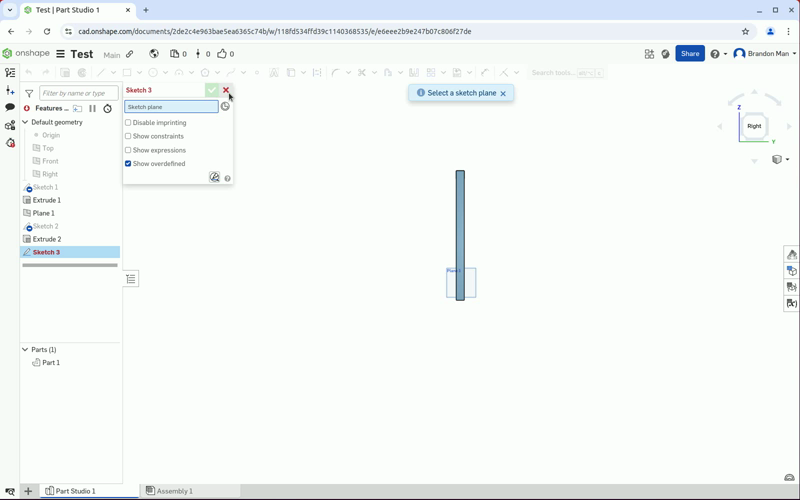
mouse_move(73, 215)
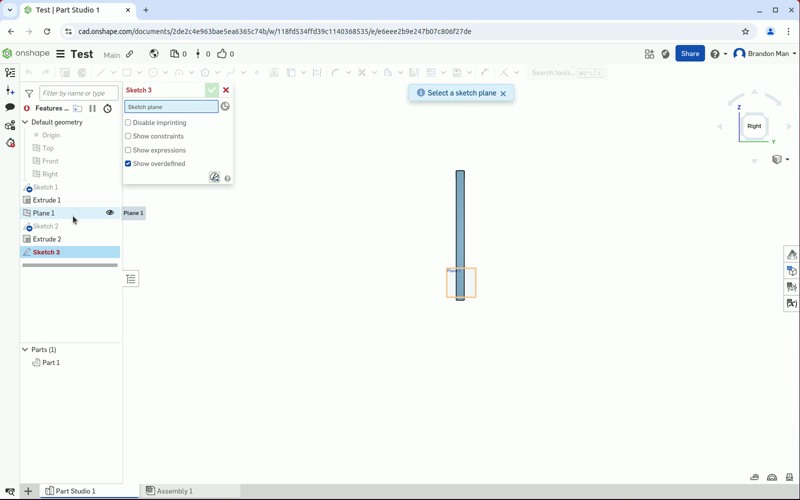
click(73, 215)
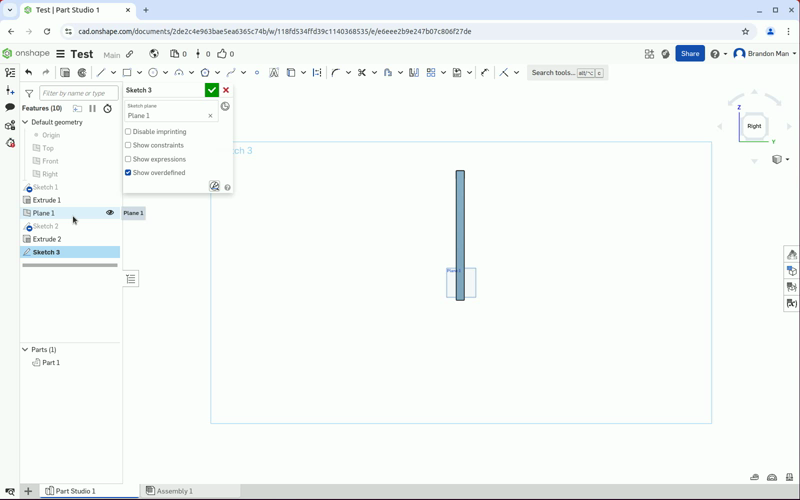
mouse_move(73, 352)
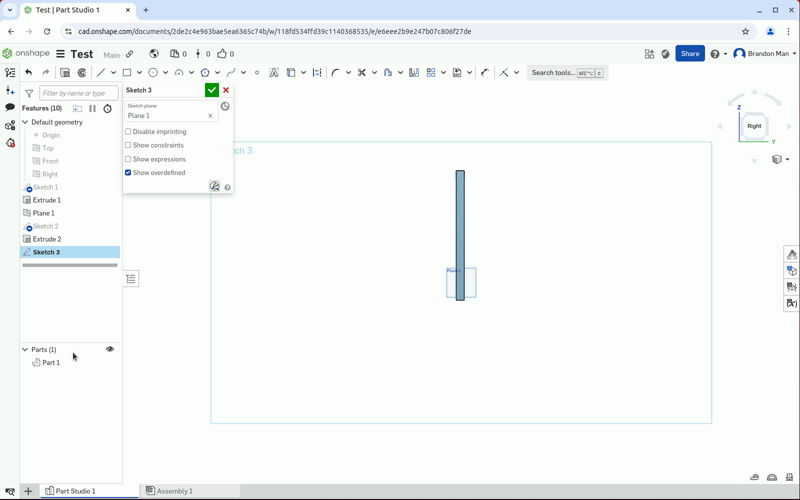
key(y)
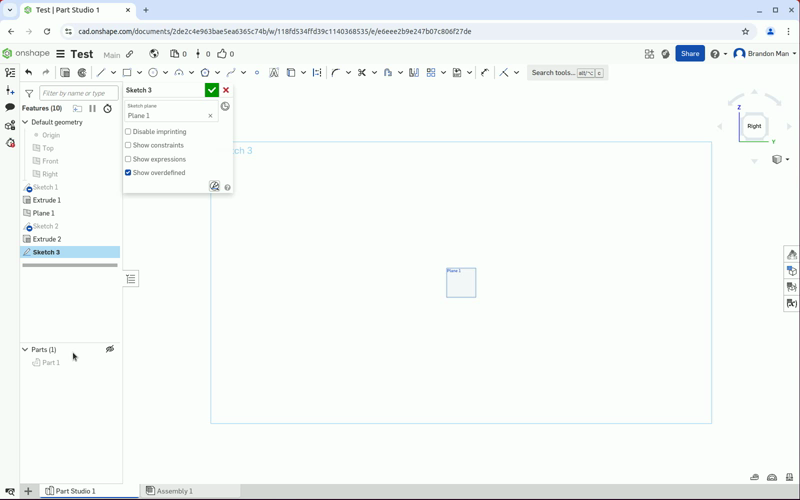
key(l)
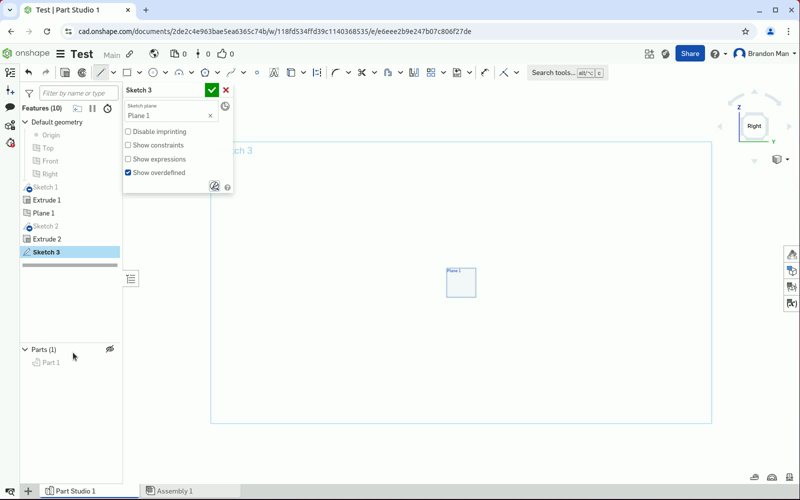
key_down(shift)
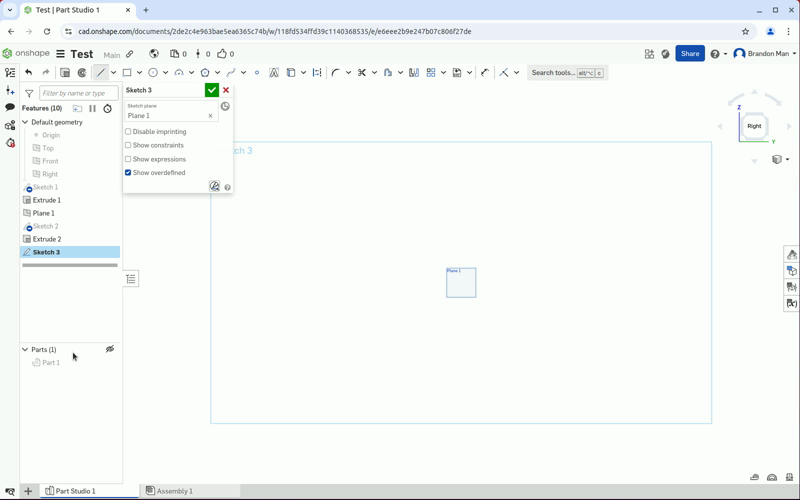
mouse_move(456, 300)
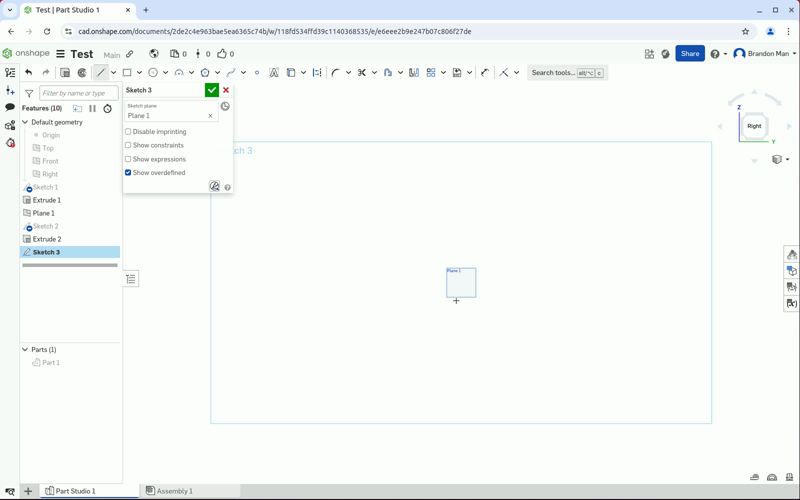
click(456, 300)
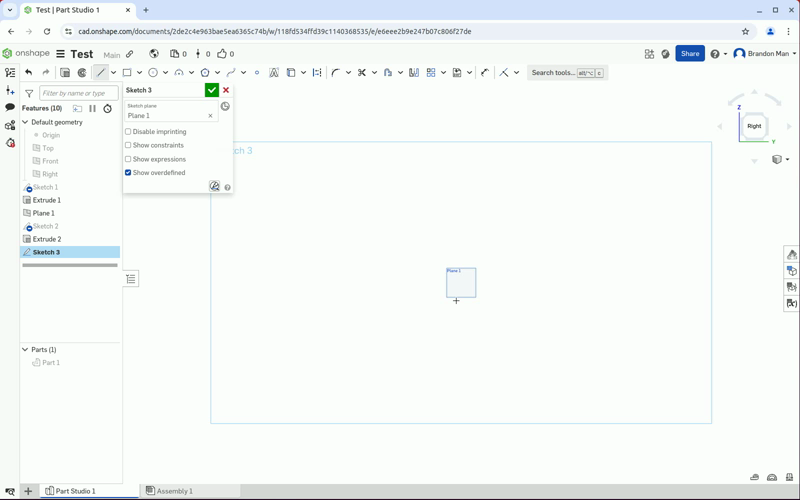
key_up(shift)
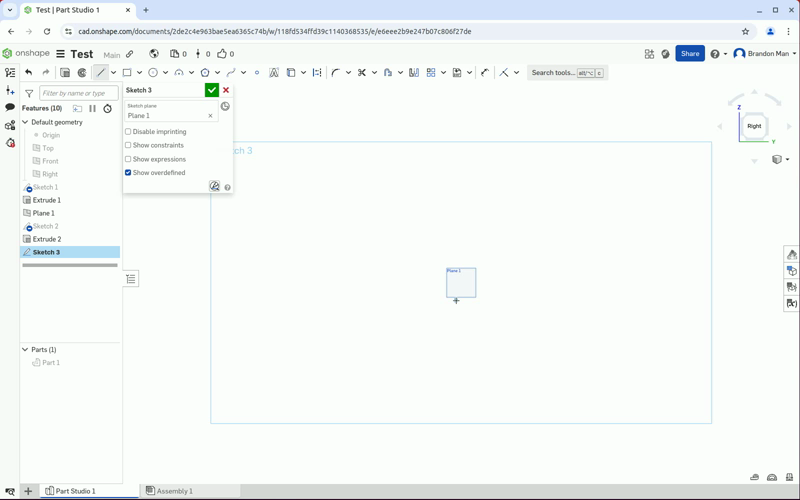
key_down(shift)
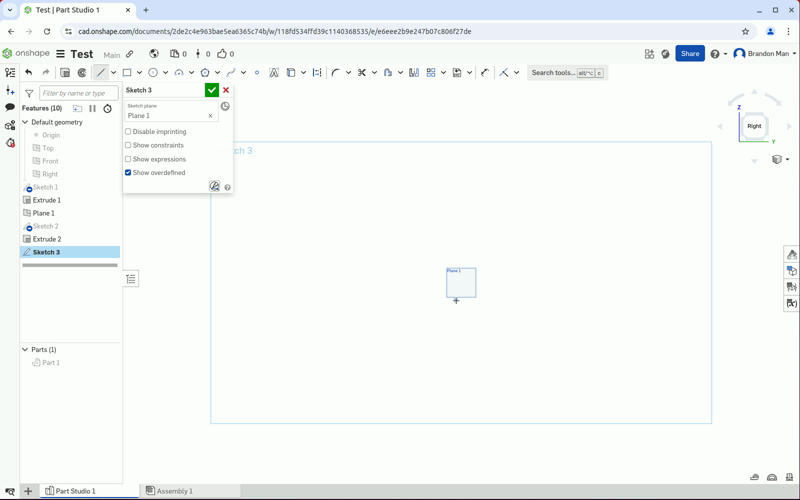
mouse_move(486, 300)
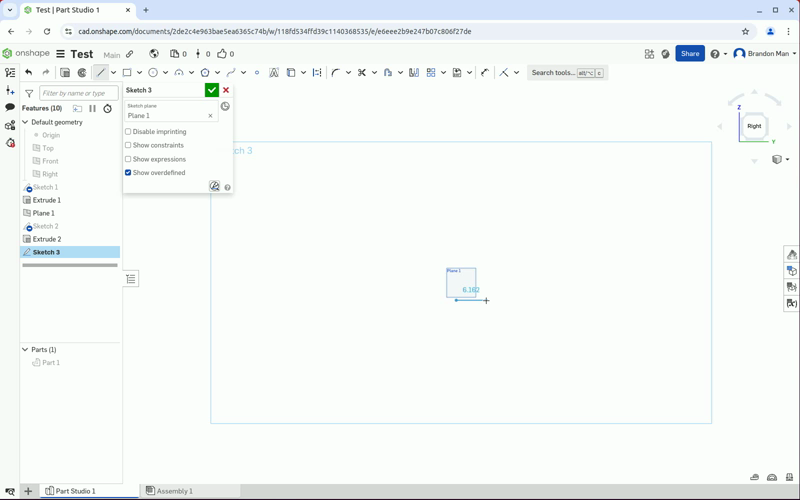
mouse_move(465, 300)
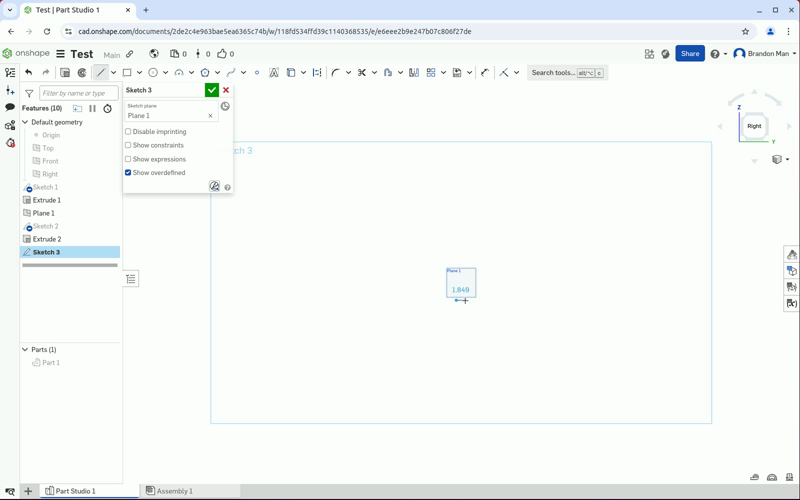
click(465, 300)
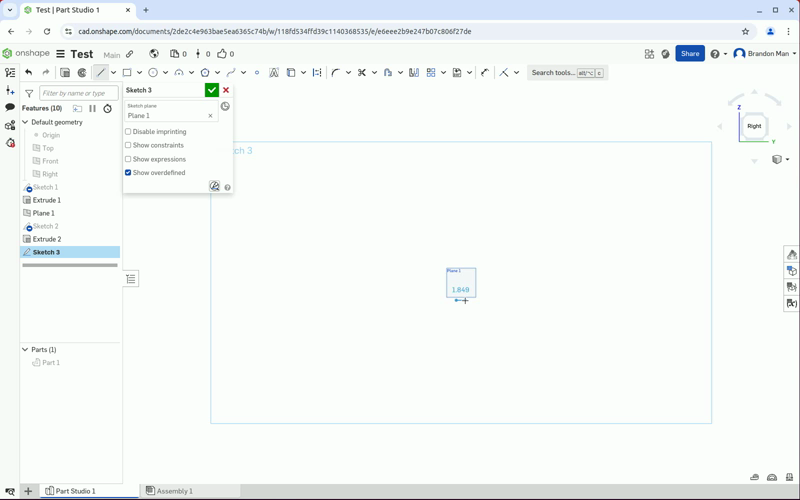
key_up(shift)
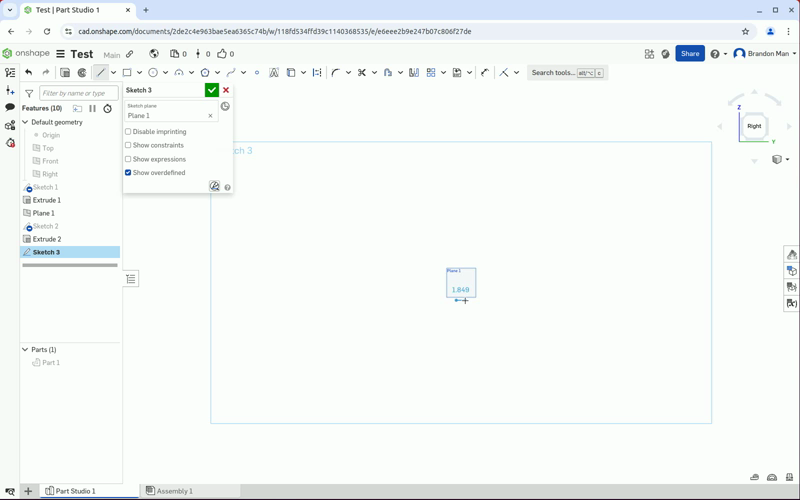
key_down(shift)
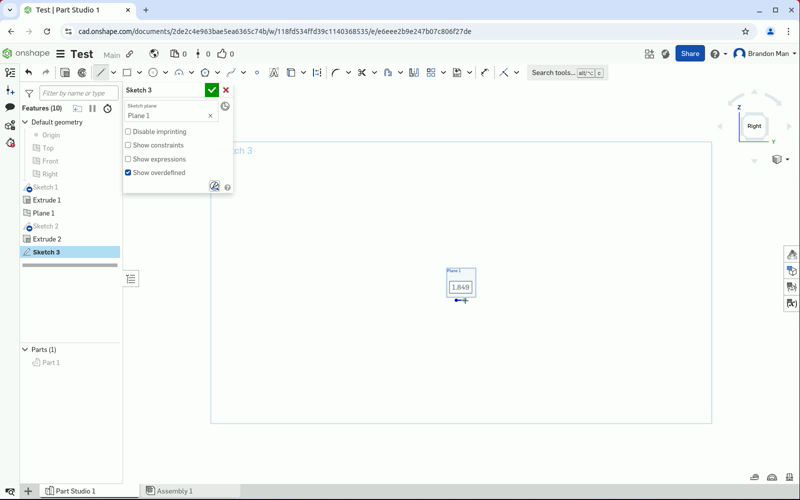
mouse_move(495, 300)
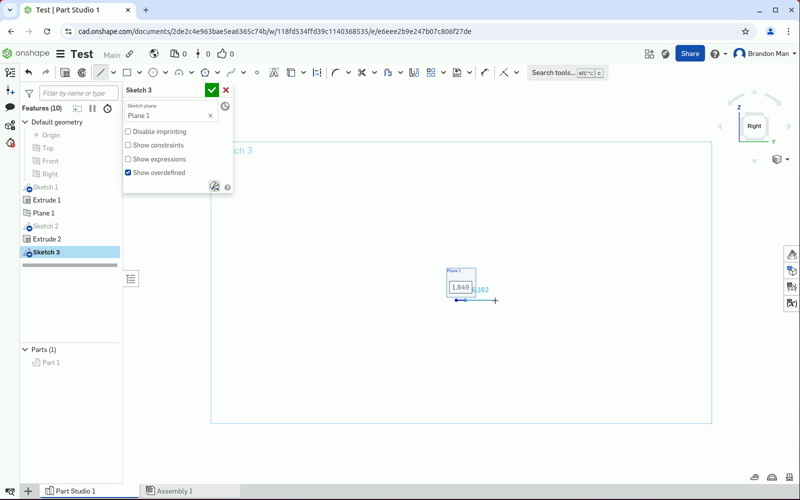
mouse_move(465, 291)
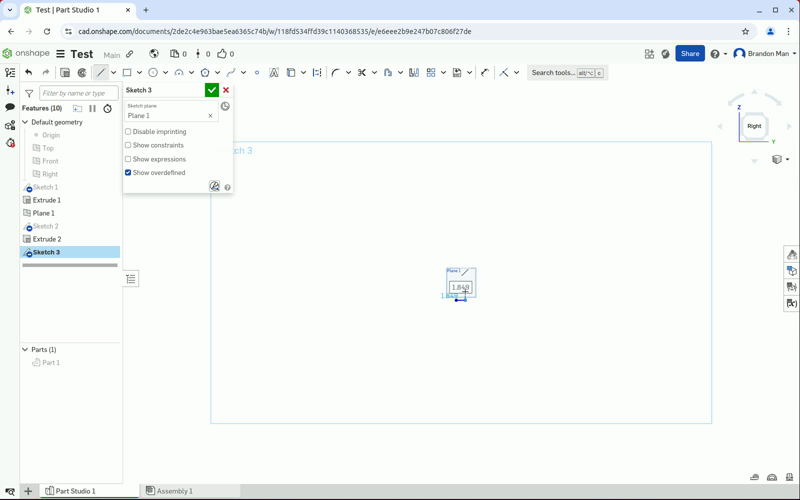
click(465, 291)
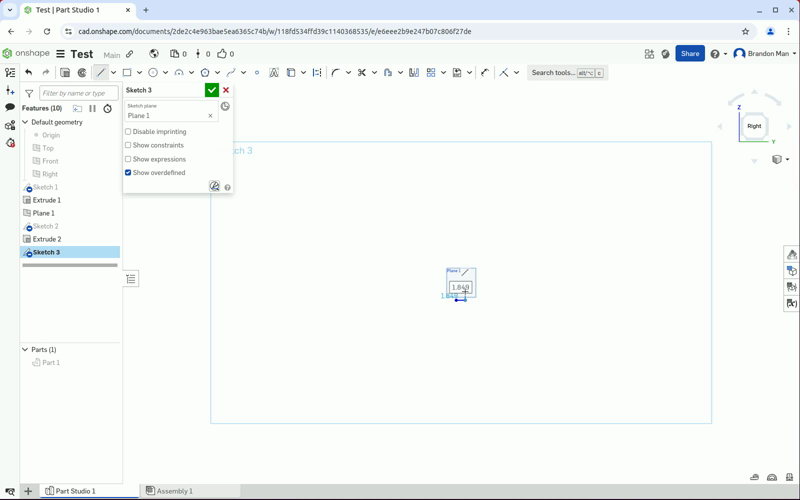
key_up(shift)
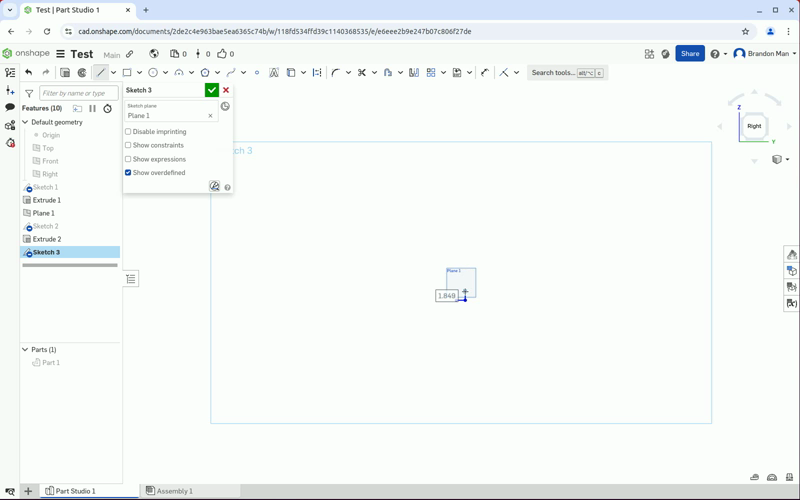
key_down(shift)
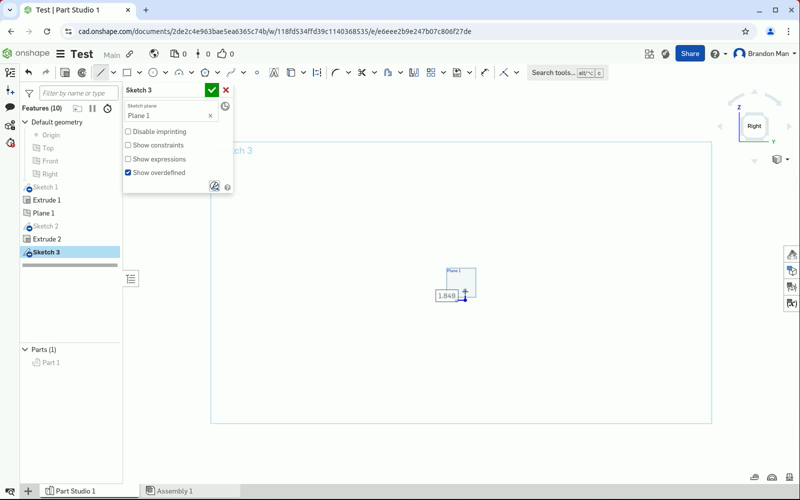
mouse_move(495, 291)
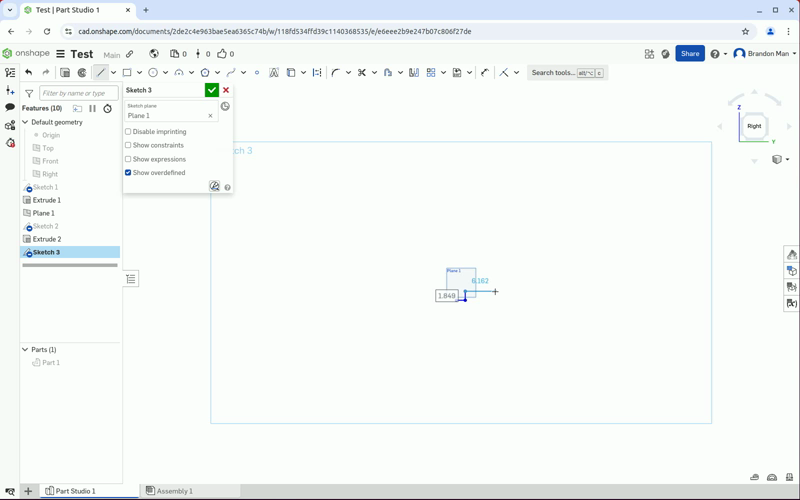
mouse_move(456, 291)
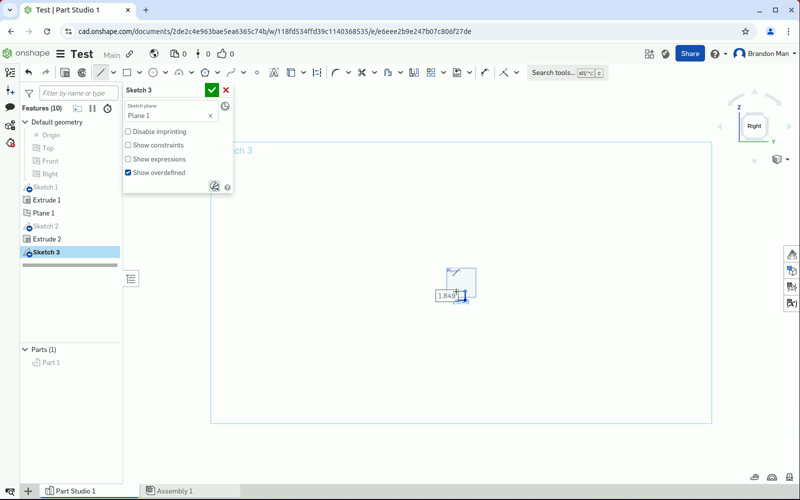
click(456, 291)
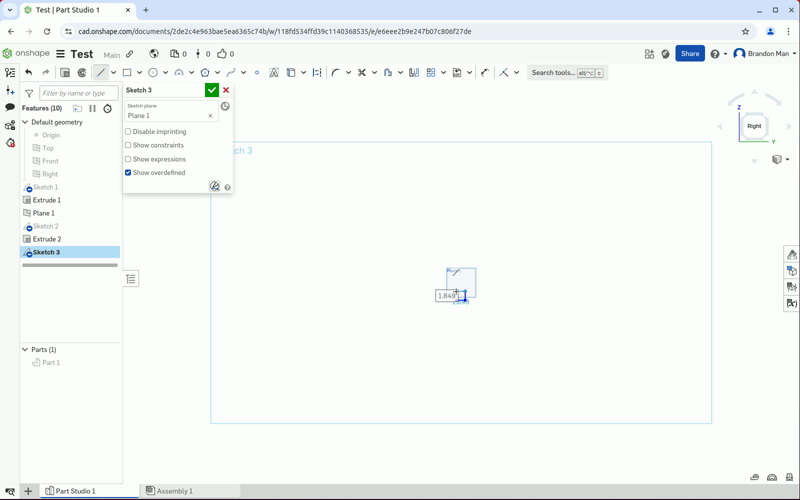
key_up(shift)
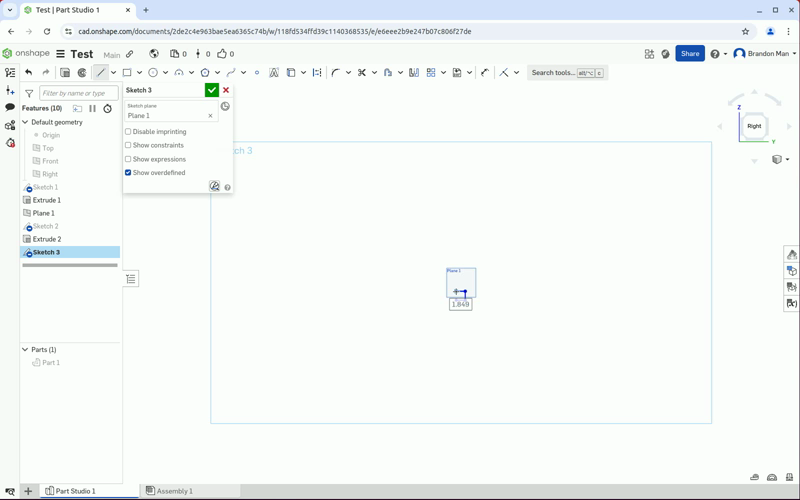
mouse_move(486, 291)
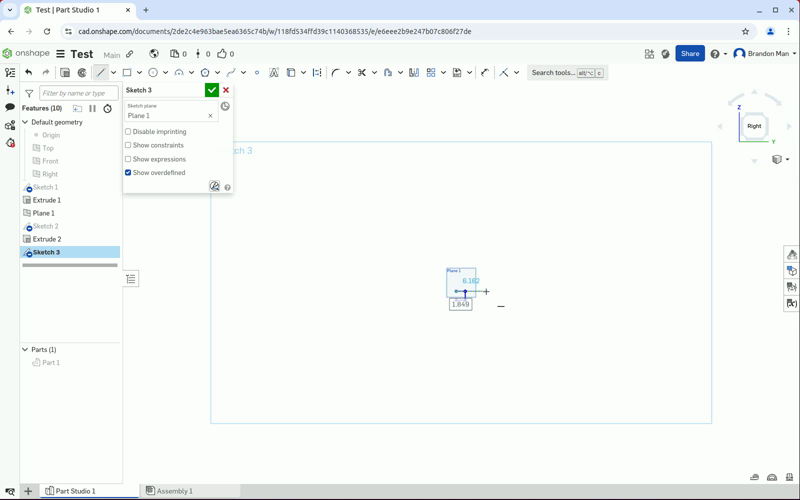
key_down(shift)
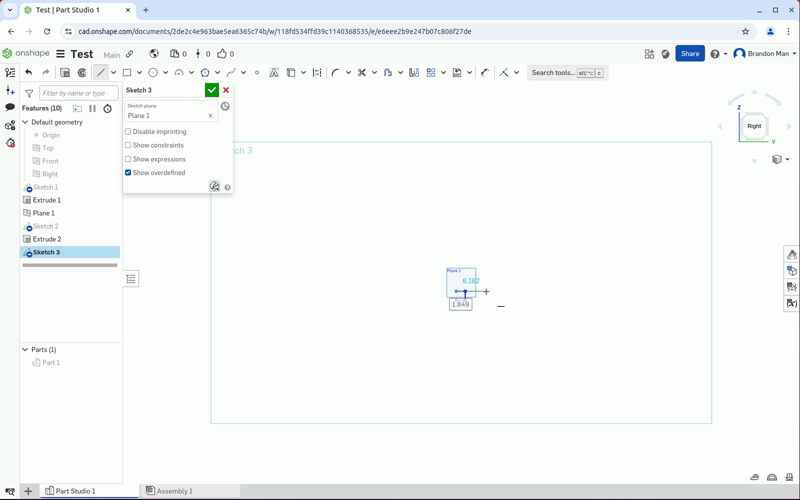
mouse_move(456, 300)
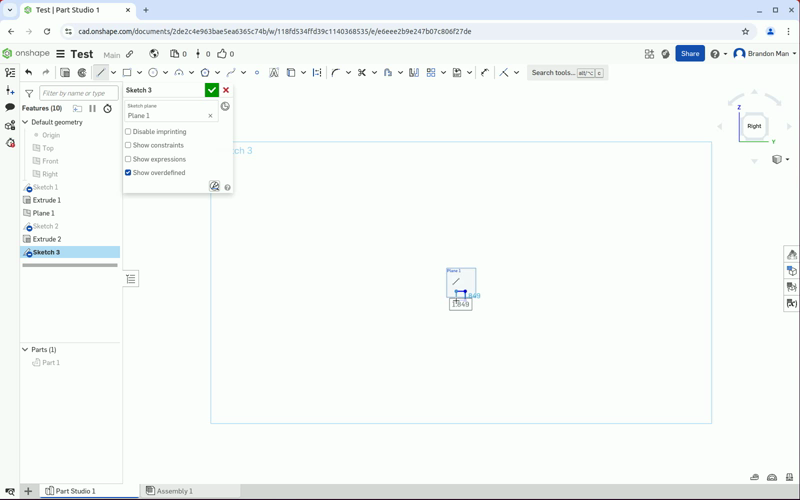
key_up(shift)
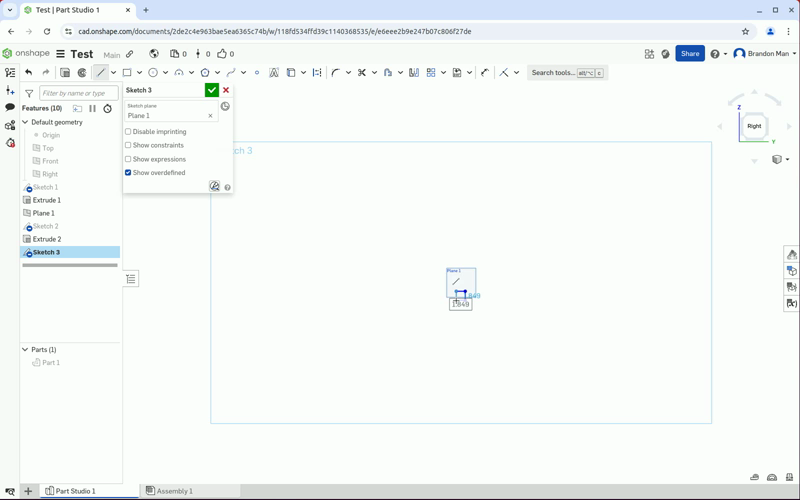
click(456, 300)
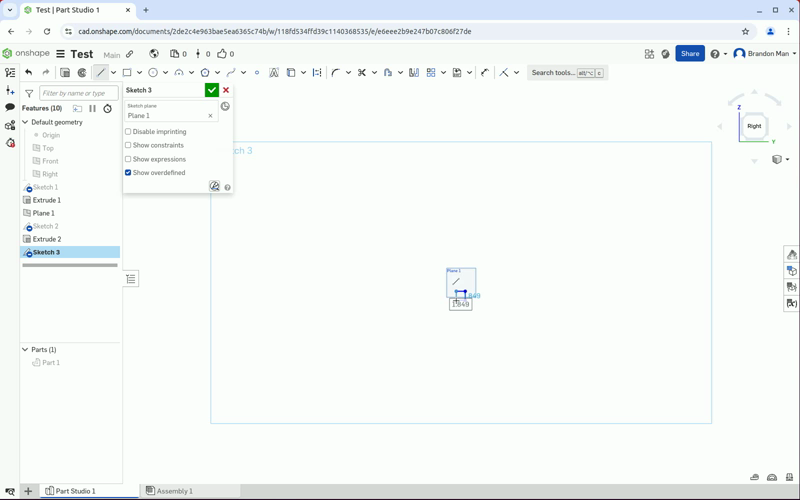
key(esc)
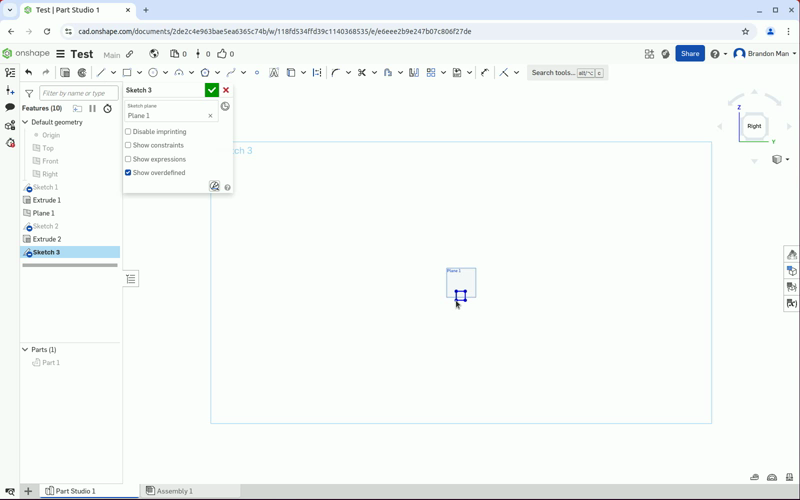
mouse_move(464, 295)
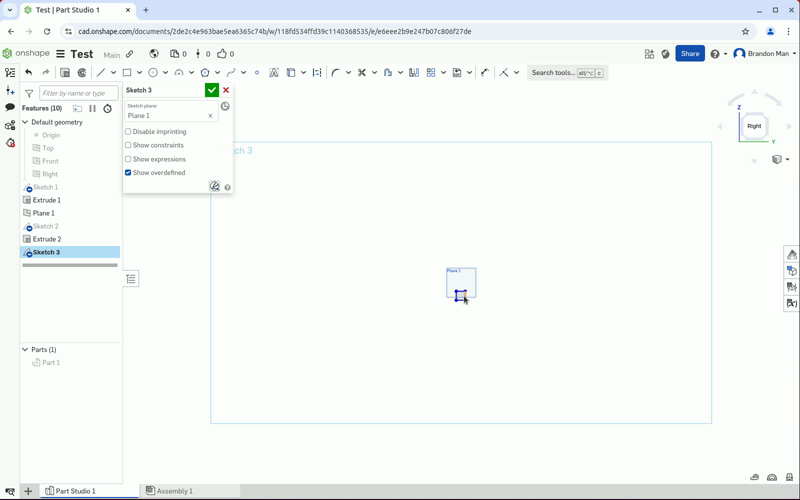
scroll(6)
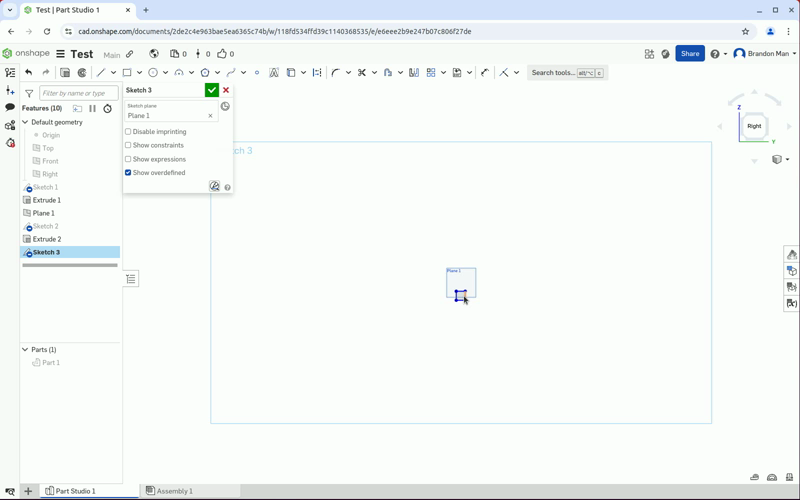
scroll(6)
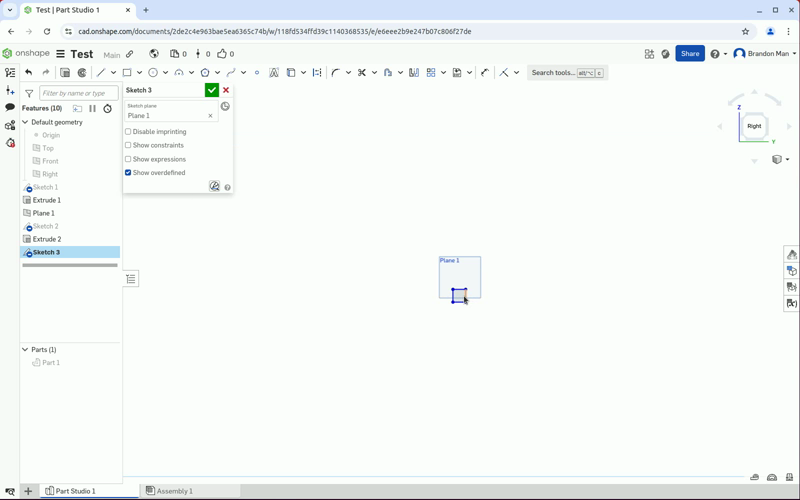
scroll(6)
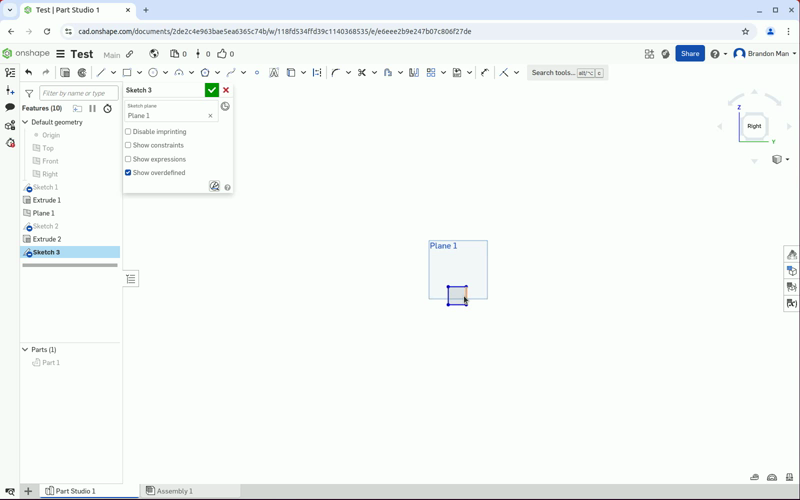
scroll(6)
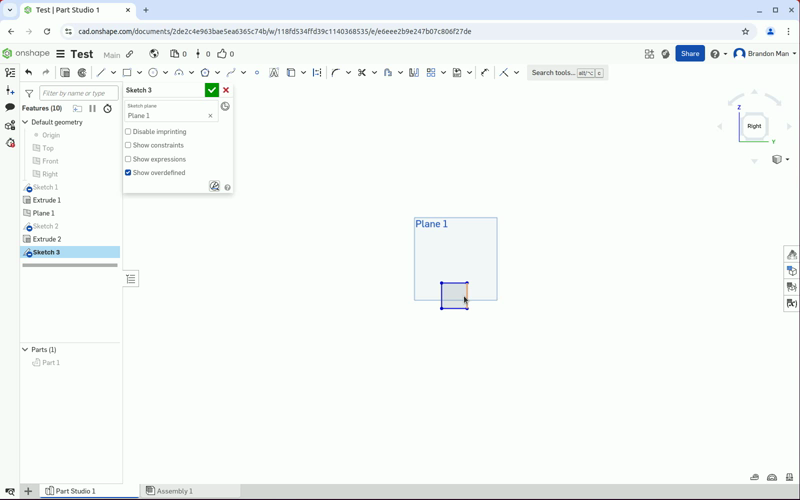
scroll(6)
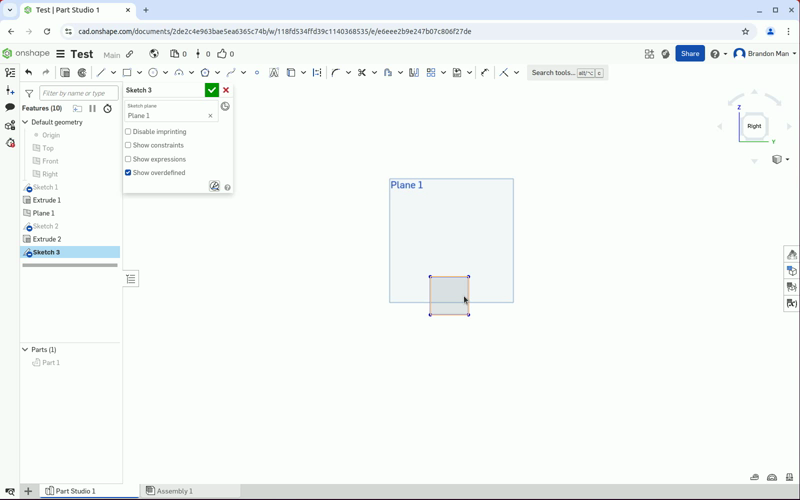
scroll(6)
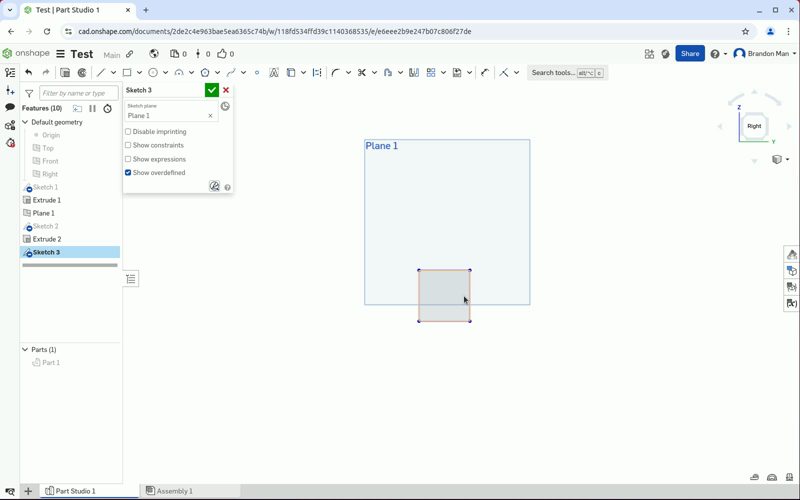
scroll(6)
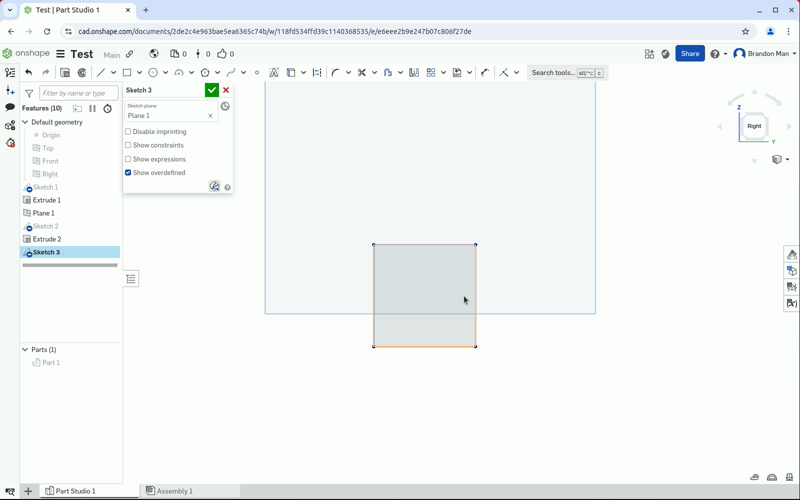
click(464, 295)
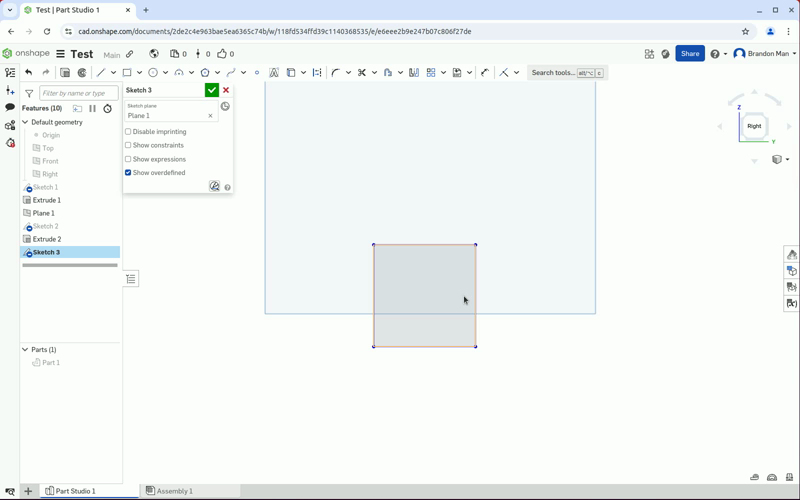
scroll(-6)
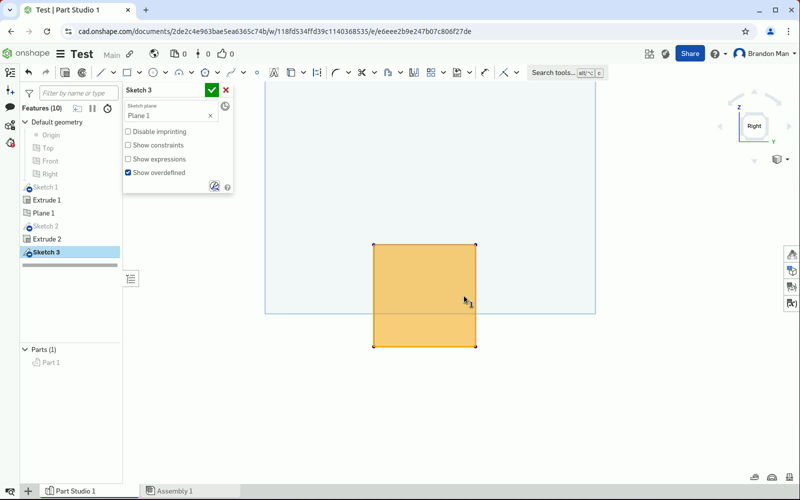
scroll(-6)
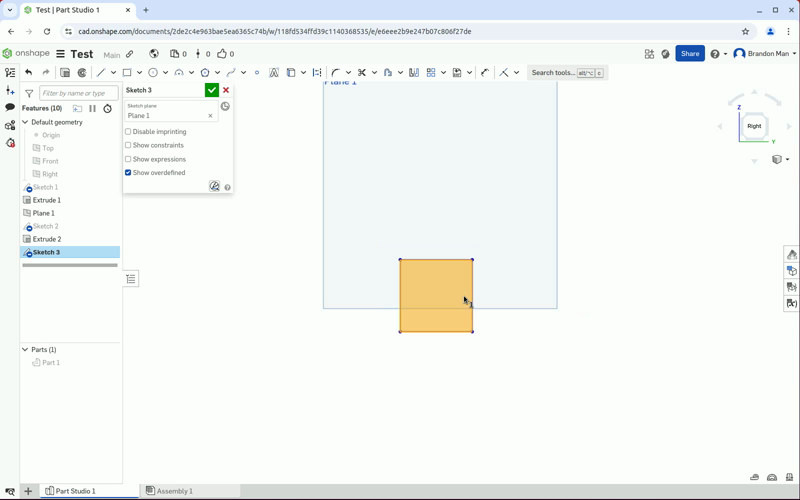
scroll(-6)
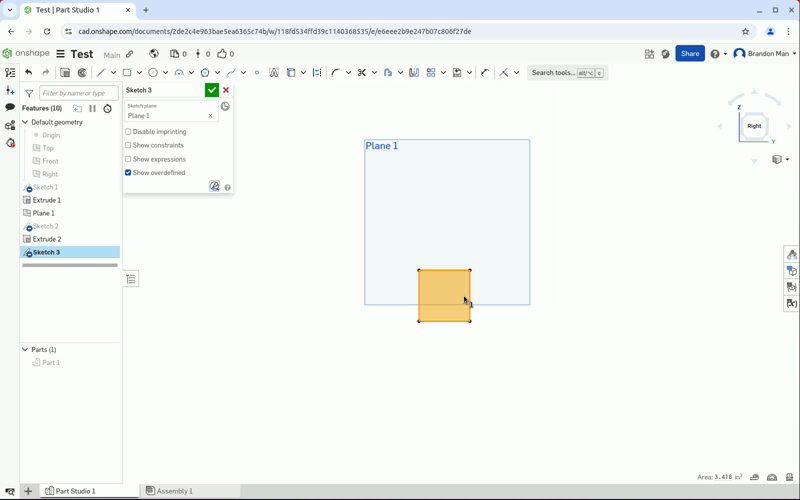
scroll(-6)
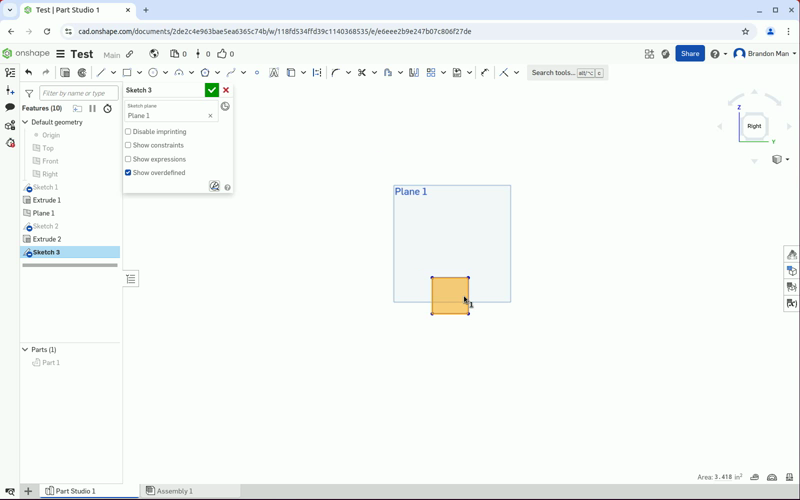
scroll(-6)
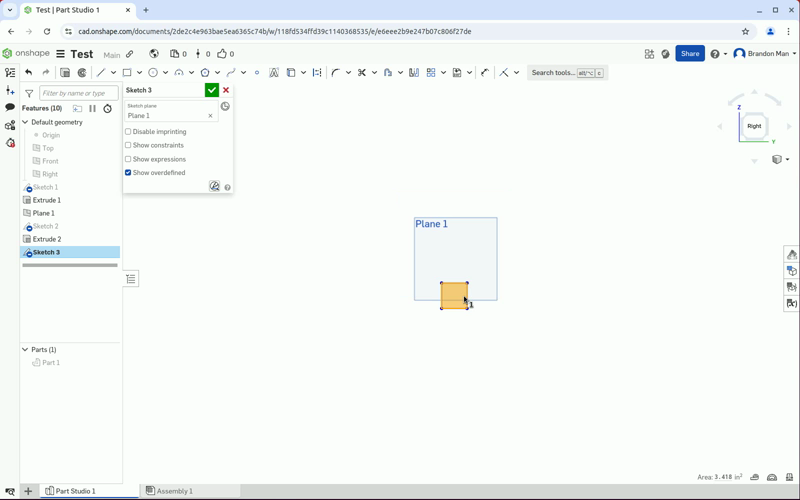
scroll(-6)
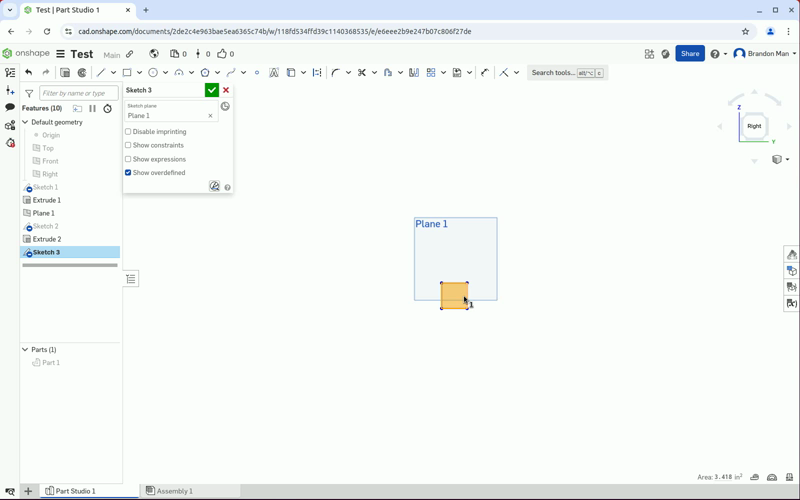
scroll(-6)
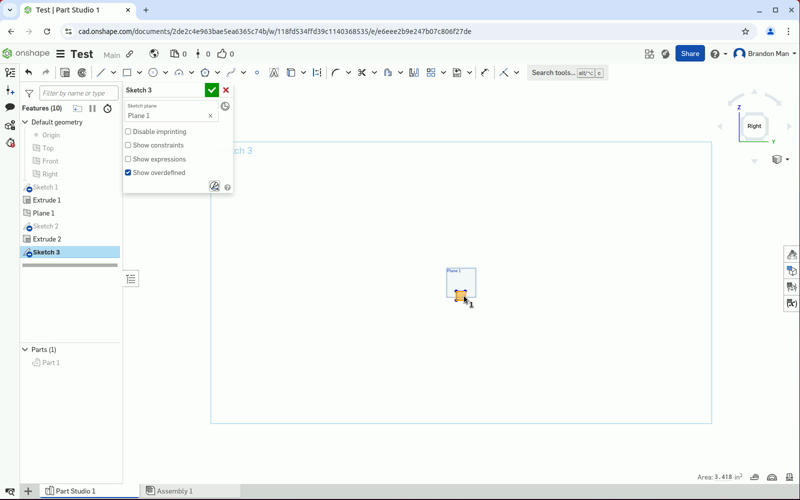
mouse_move(73, 352)
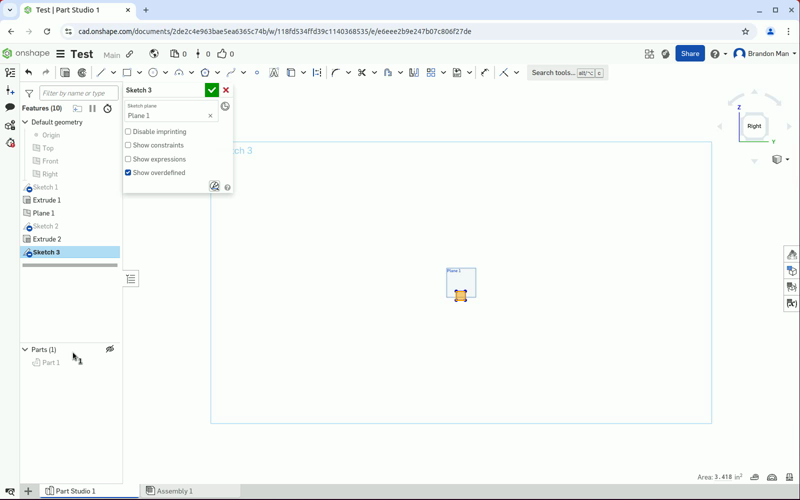
key(shift+y)
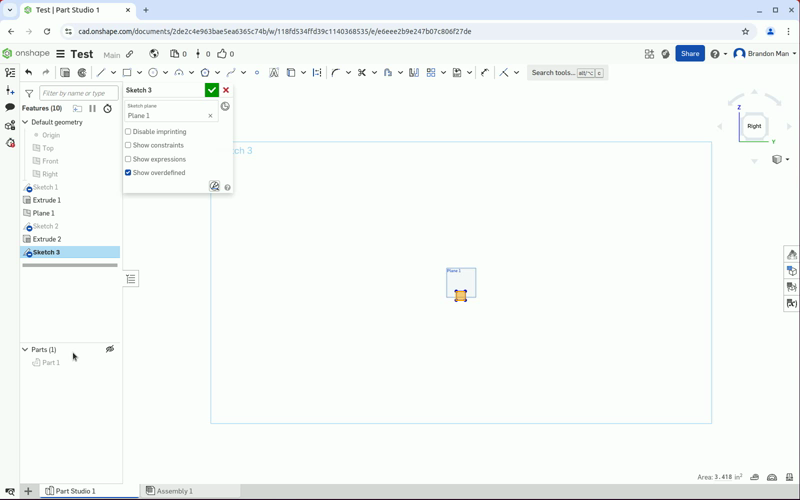
key(shift+e)
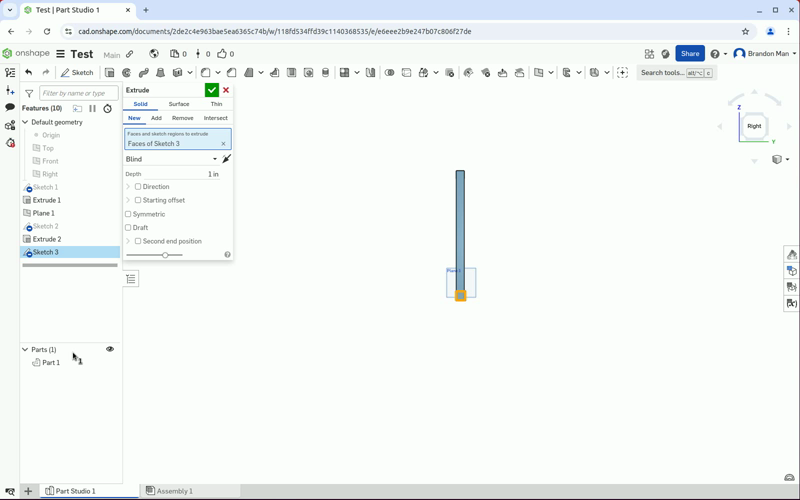
mouse_move(143, 106)
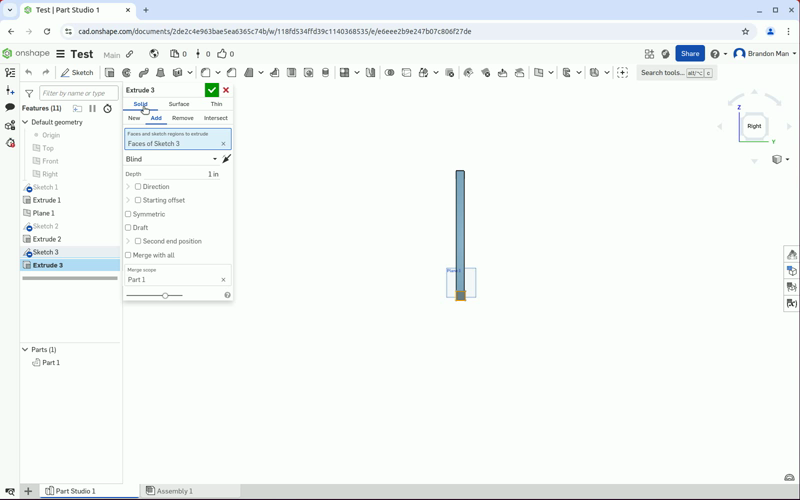
click(143, 106)
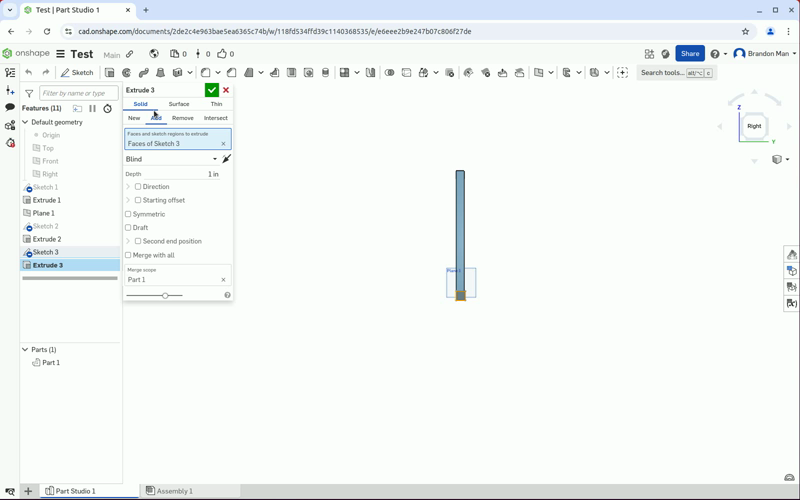
mouse_move(186, 120)
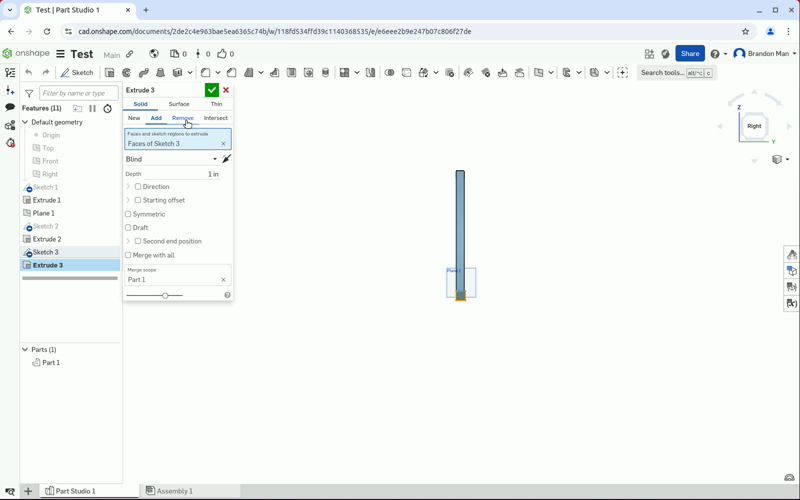
click(186, 120)
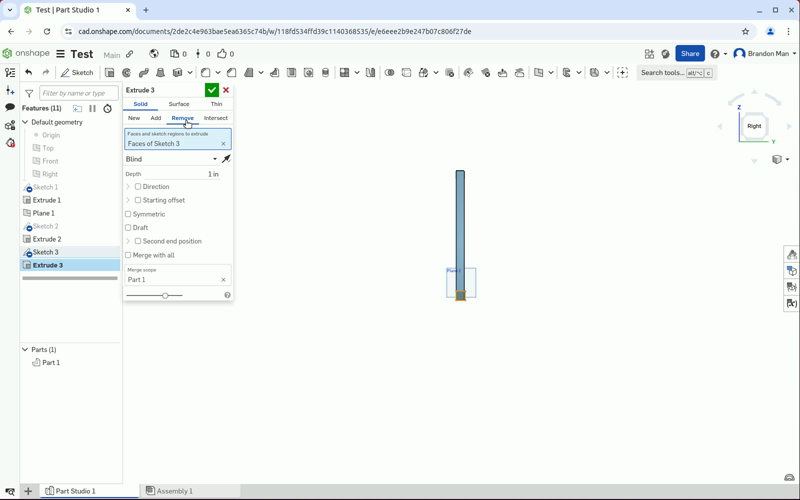
key(tab, 4)
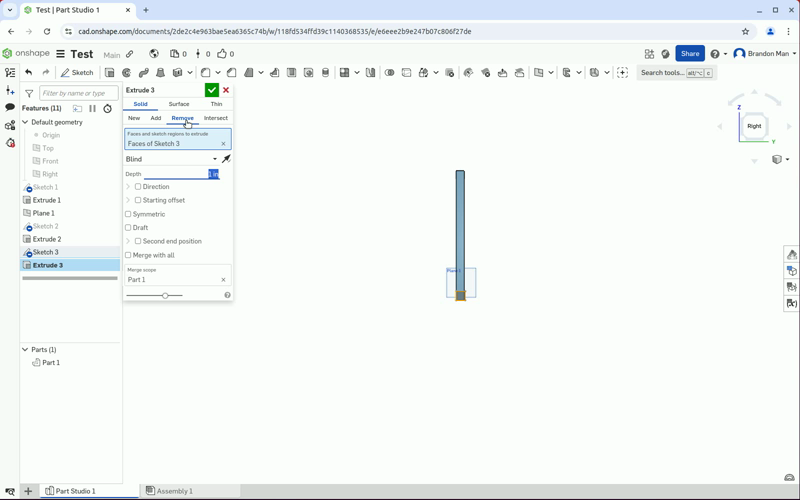
text(0.481)
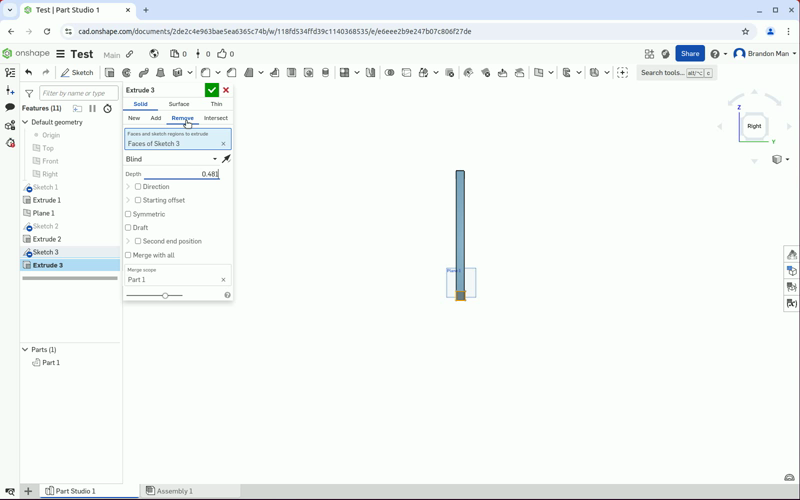
key(tab, 6)
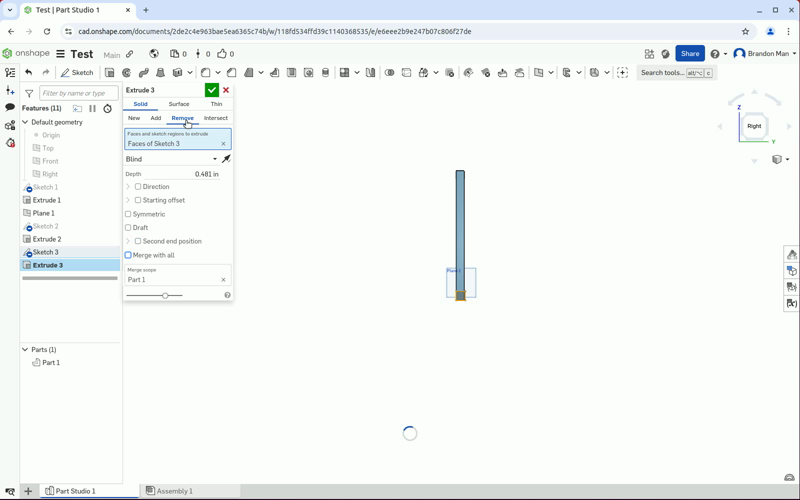
key(space)
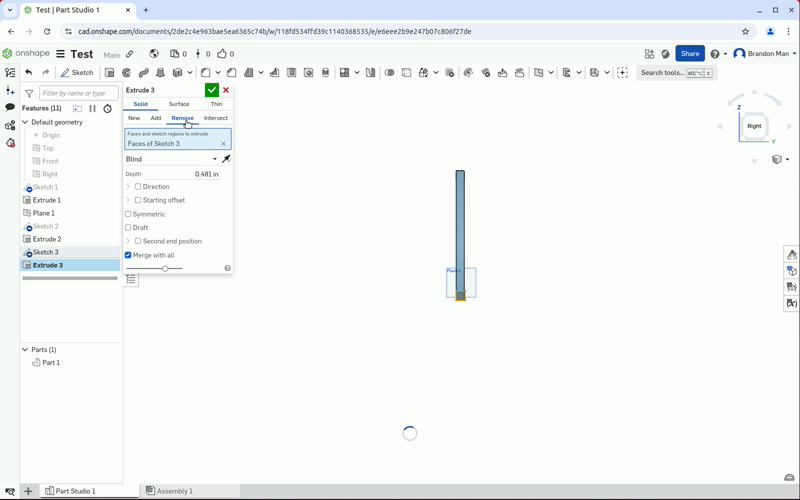
key(enter)
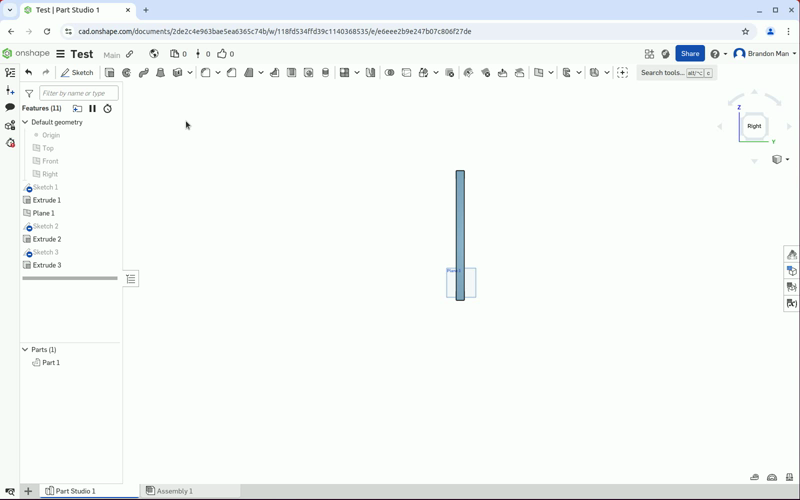
key(shift+h)
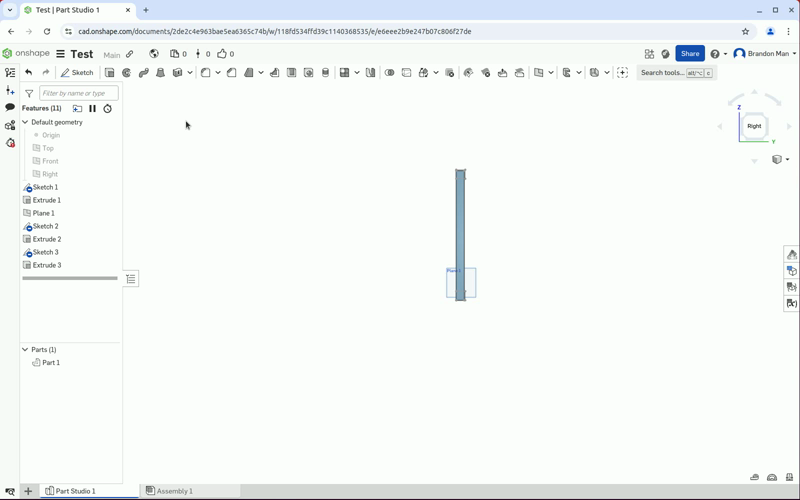
key(shift+h)
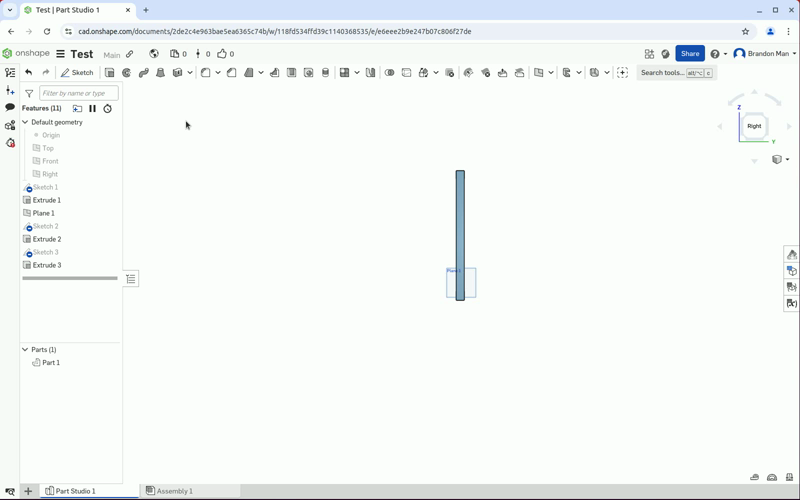
mouse_move(73, 189)
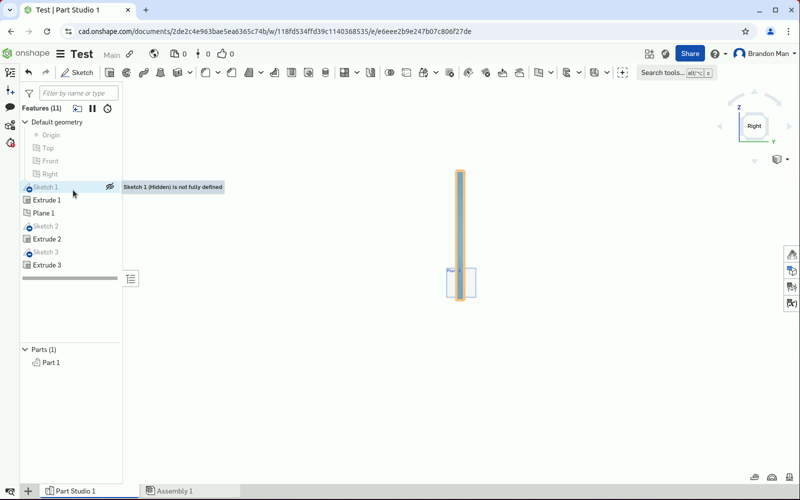
click(73, 189)
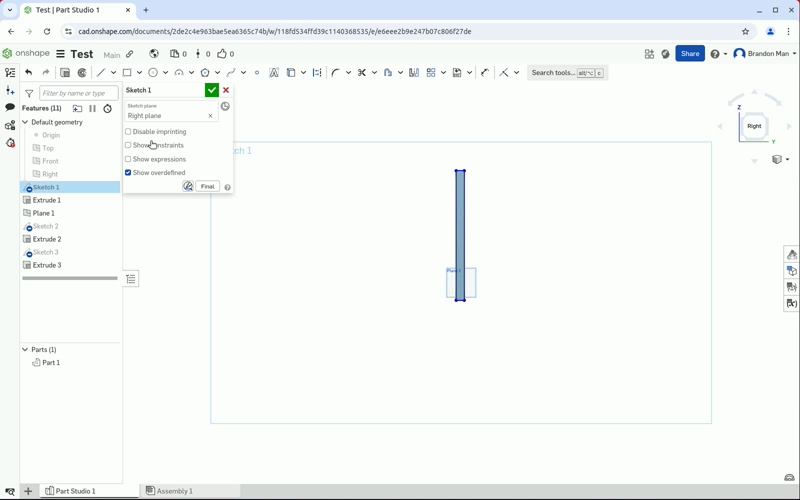
mouse_move(229, 92)
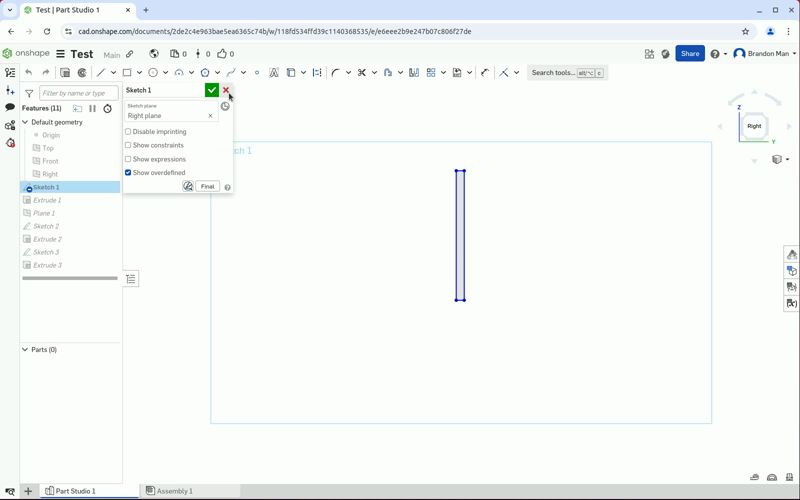
click(229, 92)
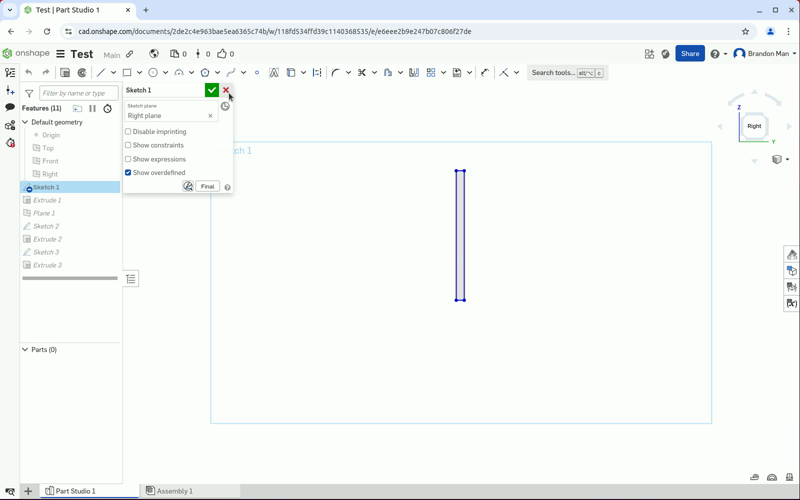
key(shift+s)
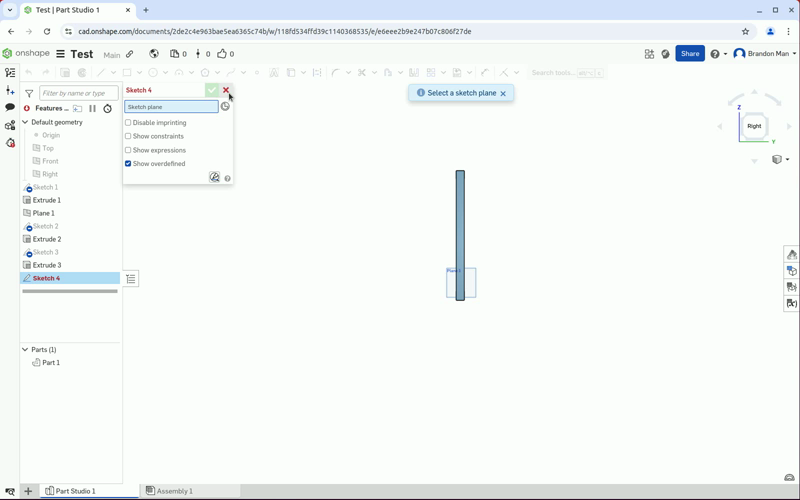
mouse_move(73, 215)
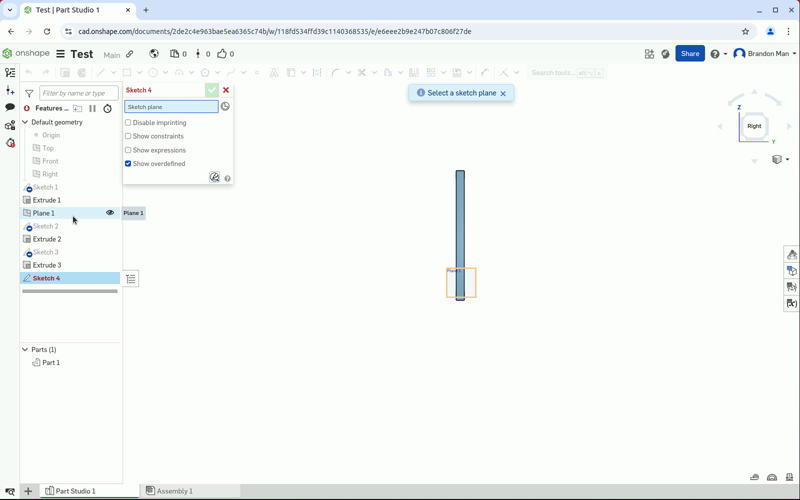
click(73, 215)
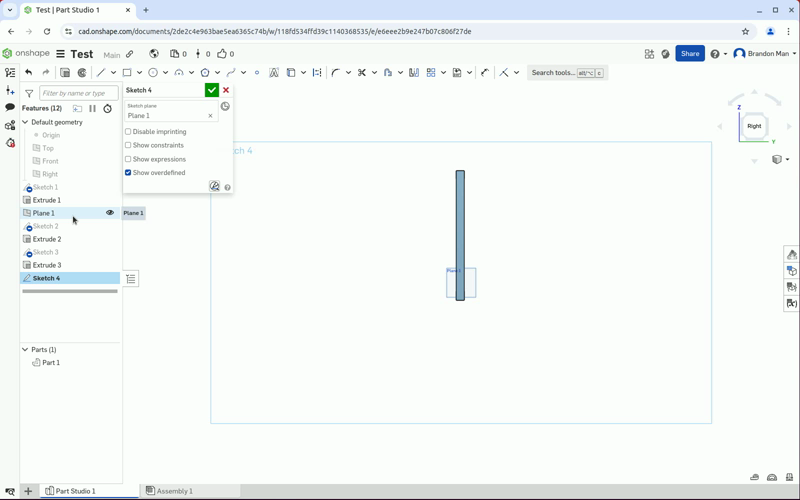
mouse_move(73, 352)
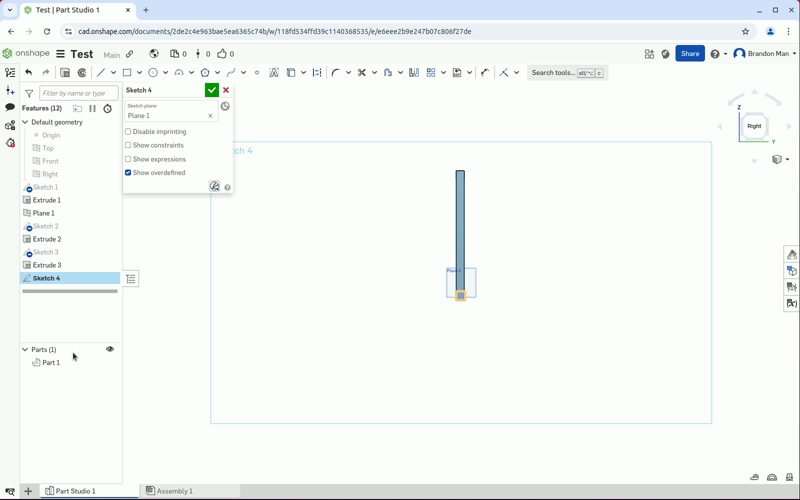
key(y)
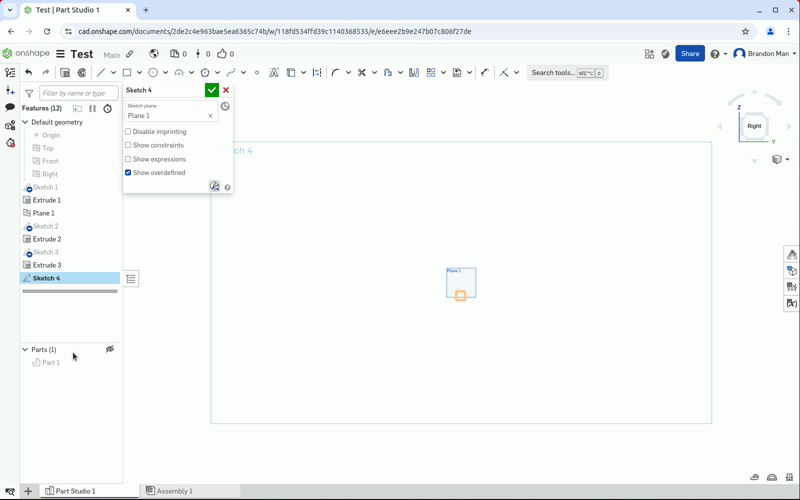
key(l)
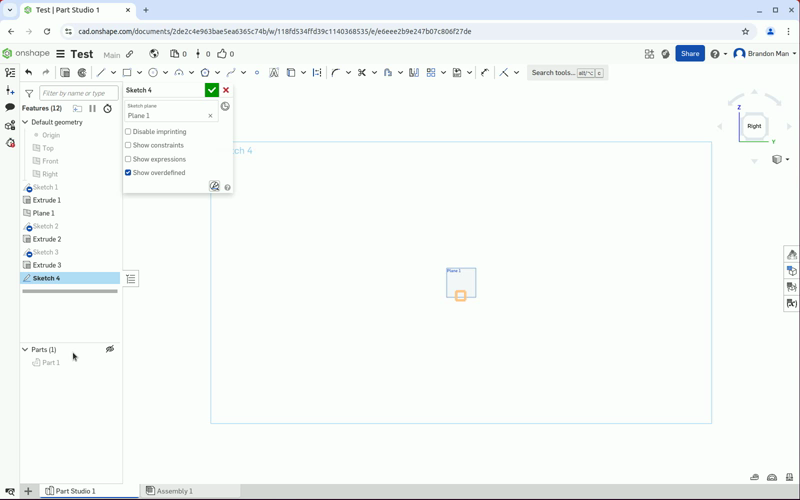
key_down(shift)
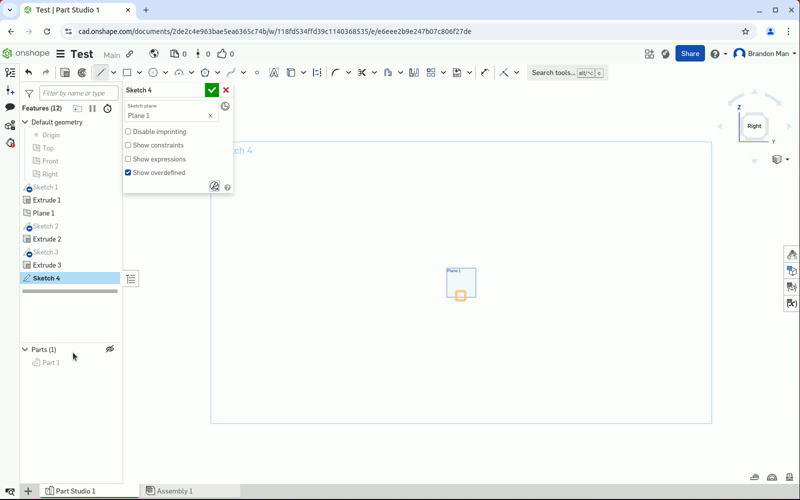
mouse_move(456, 245)
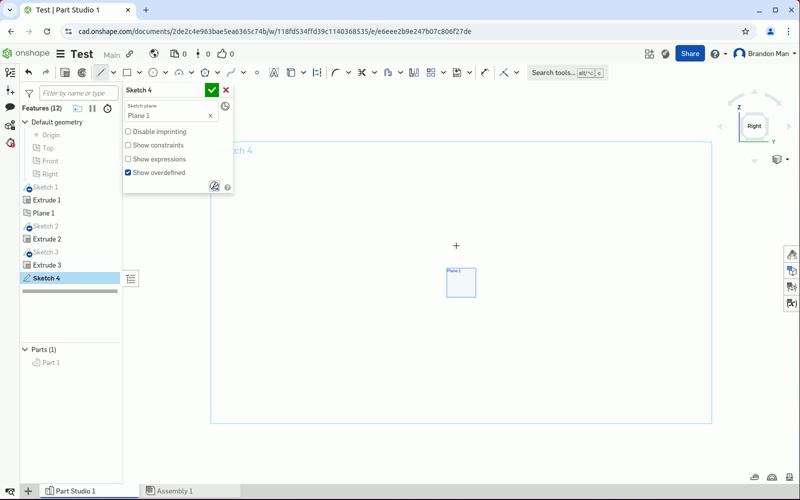
click(456, 245)
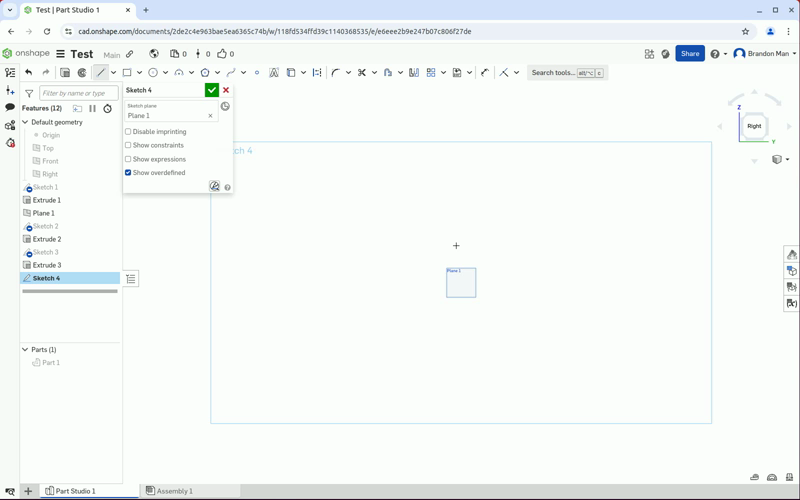
key_up(shift)
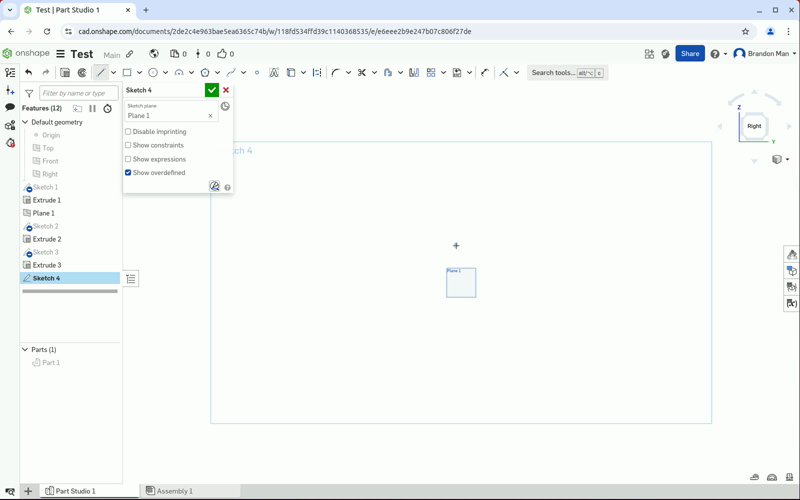
key_down(shift)
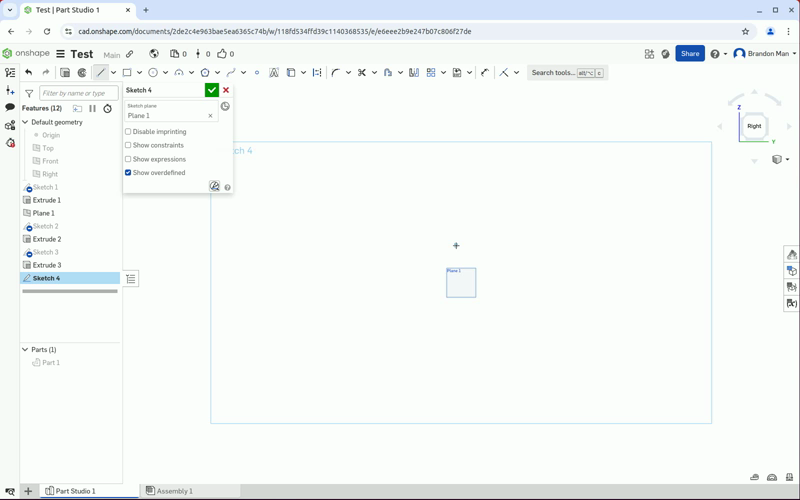
mouse_move(486, 245)
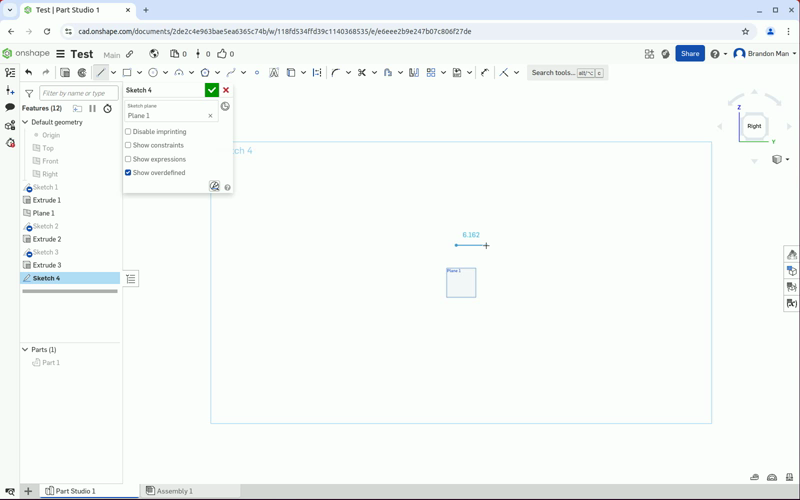
mouse_move(465, 245)
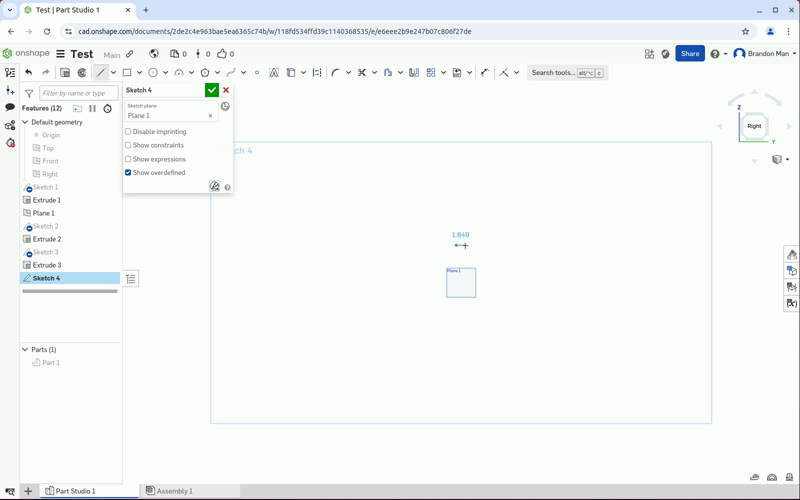
click(465, 245)
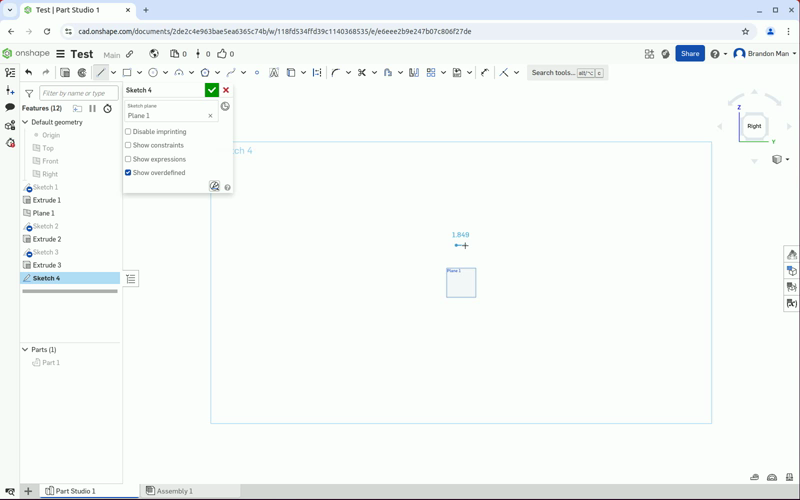
key_up(shift)
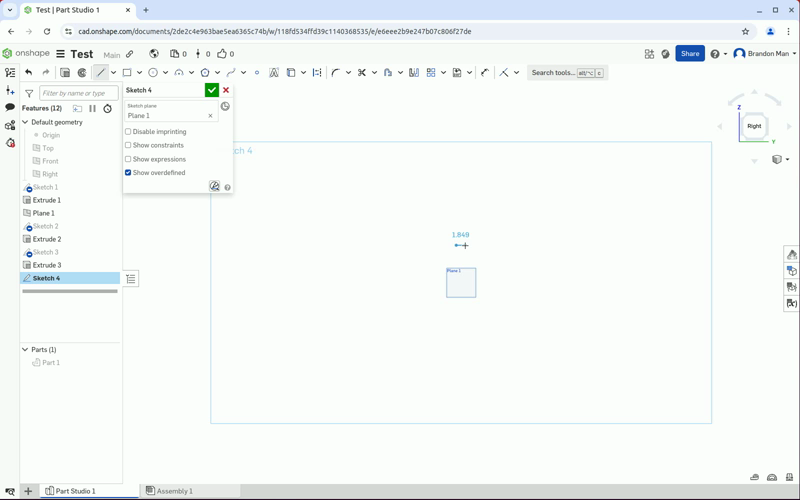
key_down(shift)
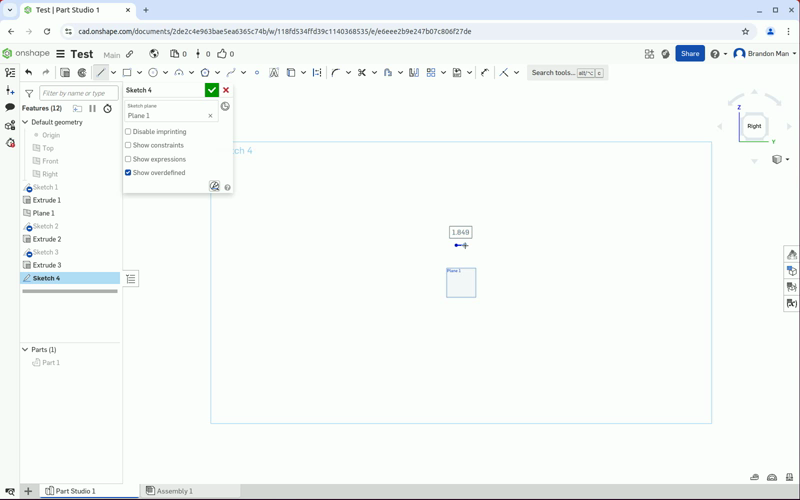
mouse_move(495, 245)
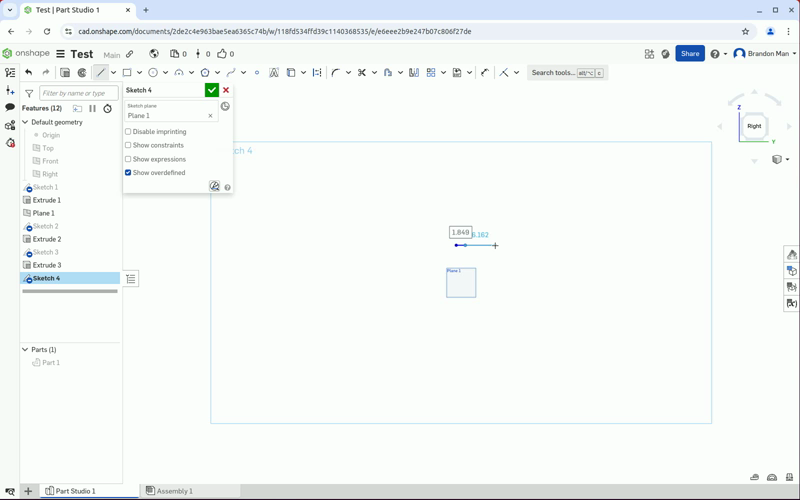
mouse_move(465, 236)
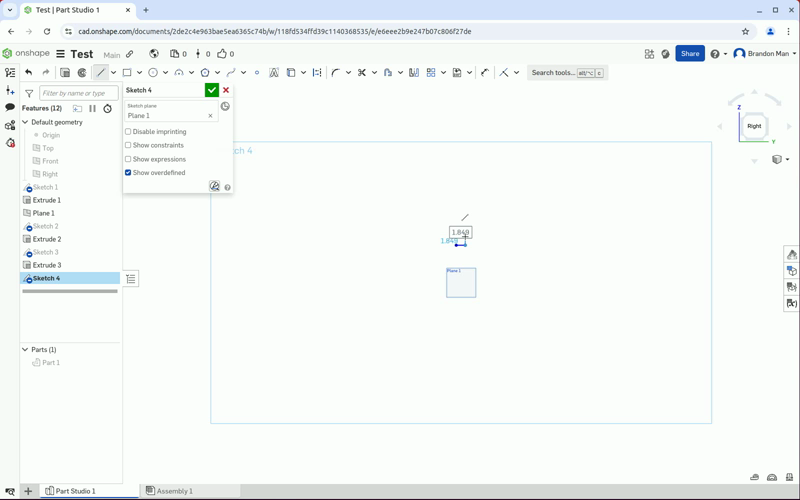
click(465, 236)
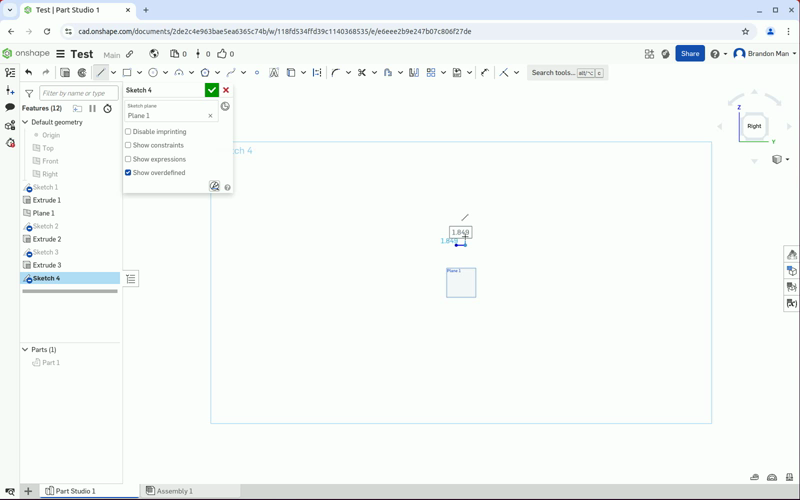
key_up(shift)
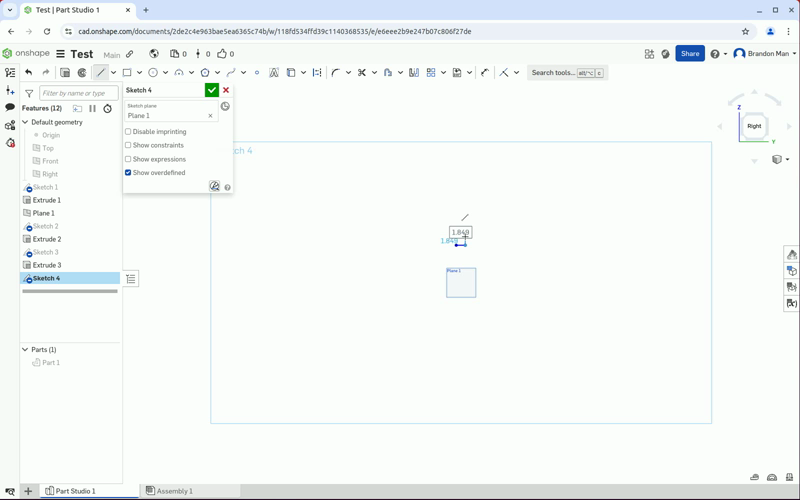
key_down(shift)
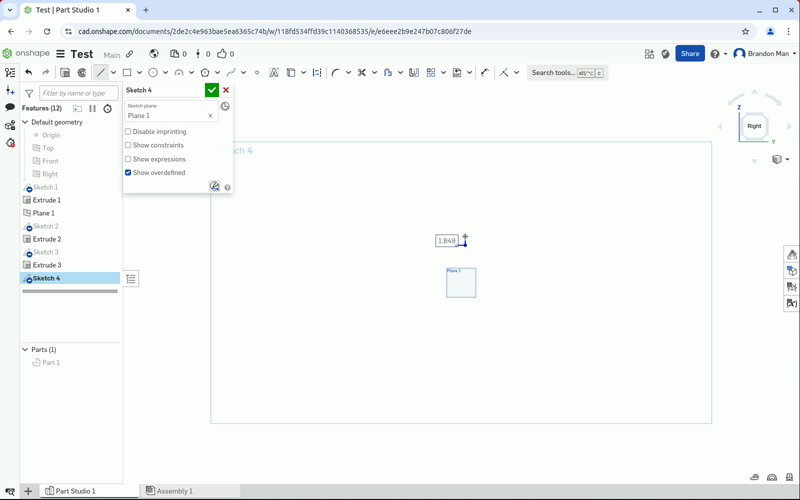
mouse_move(495, 236)
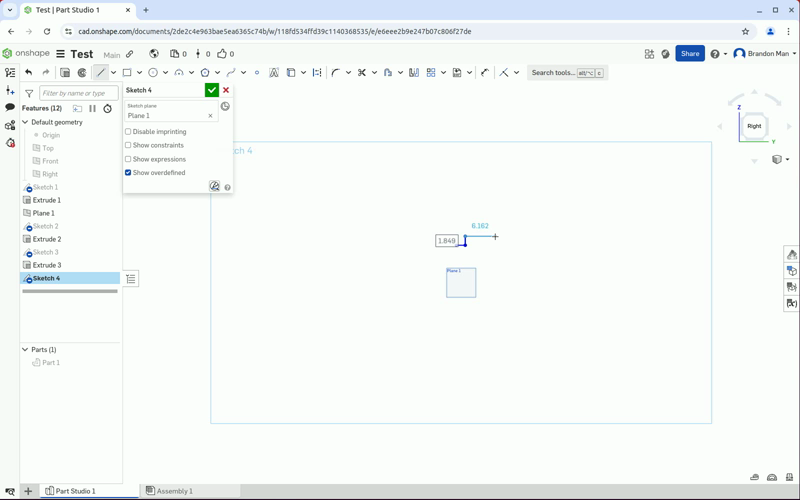
mouse_move(456, 236)
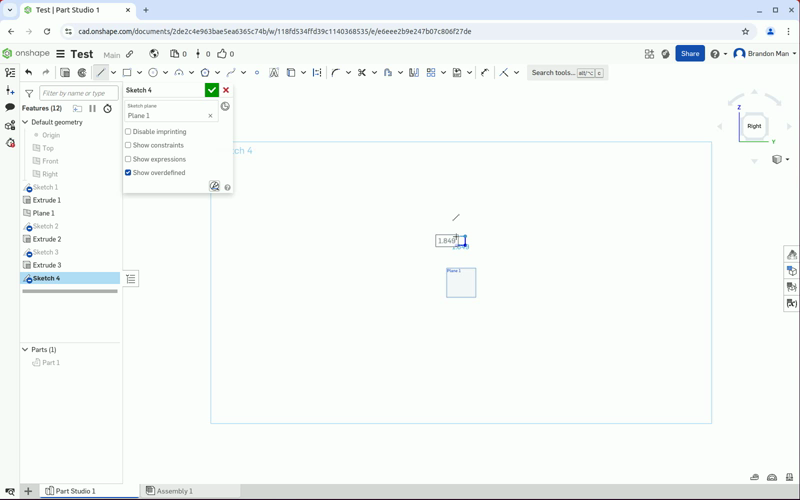
click(456, 236)
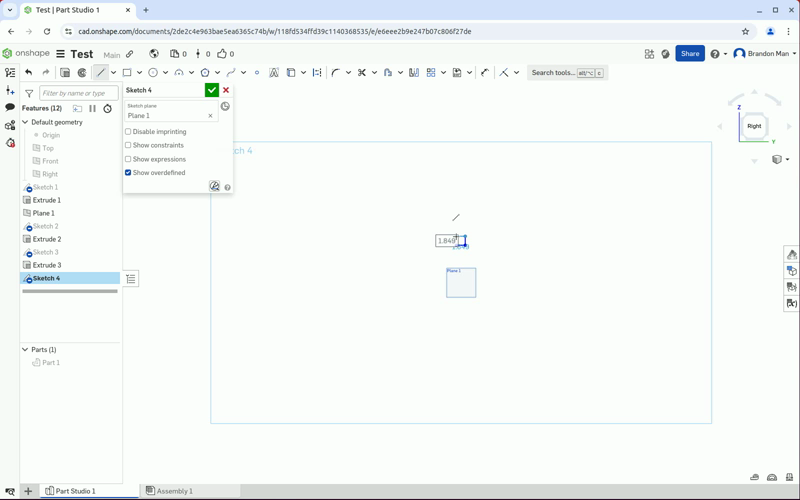
key_up(shift)
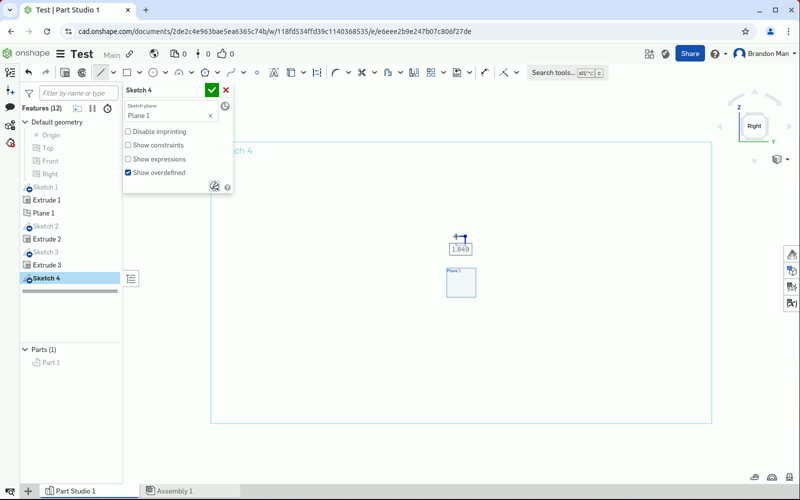
mouse_move(486, 236)
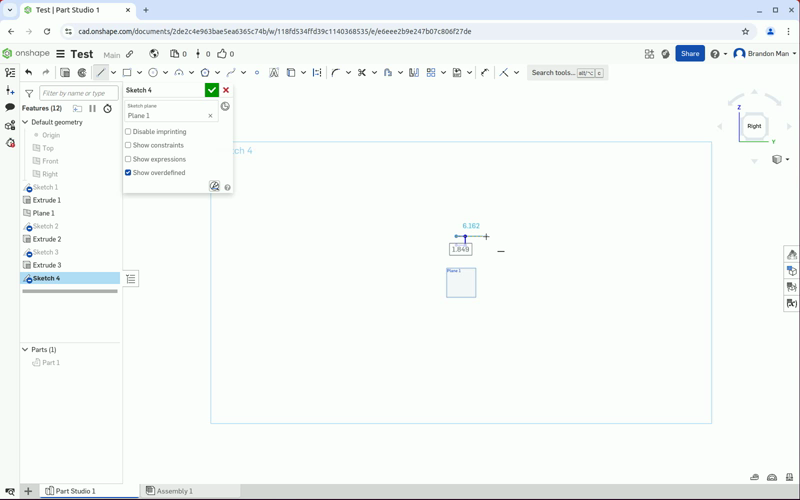
key_down(shift)
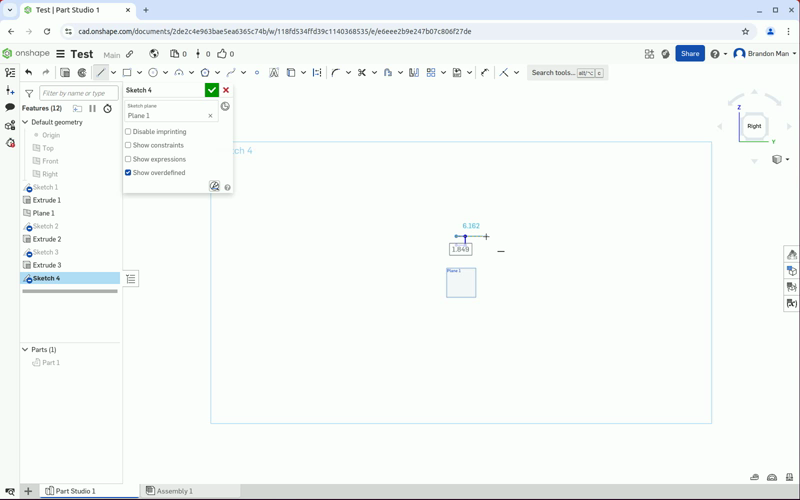
mouse_move(456, 245)
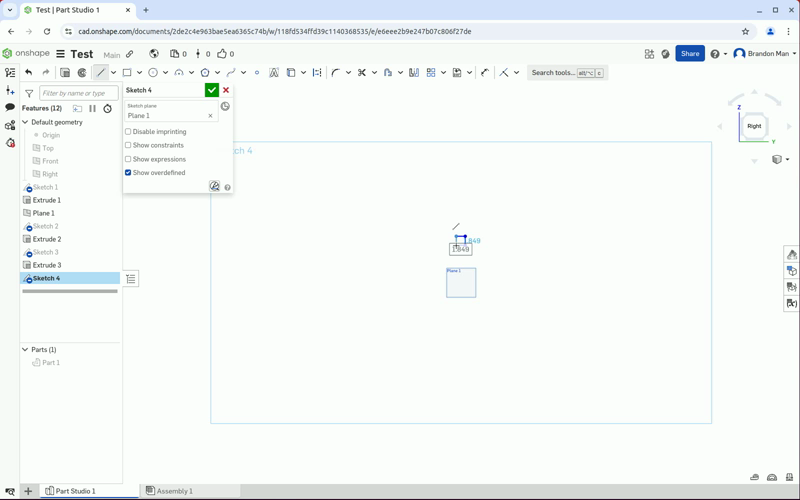
key_up(shift)
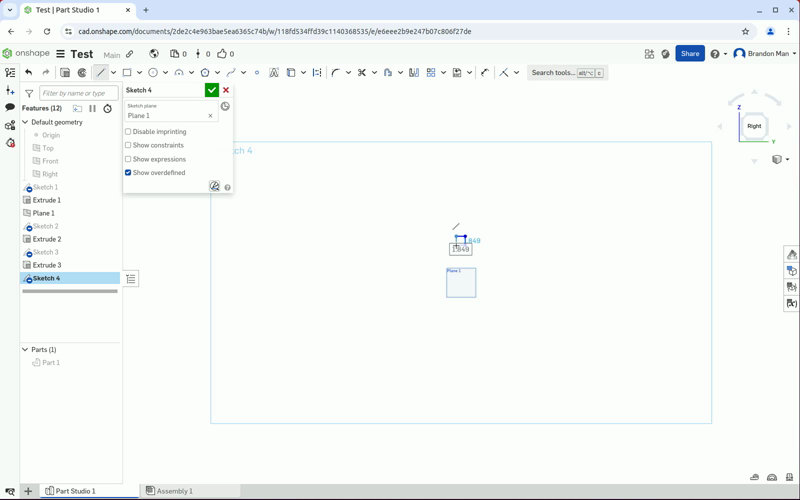
click(456, 245)
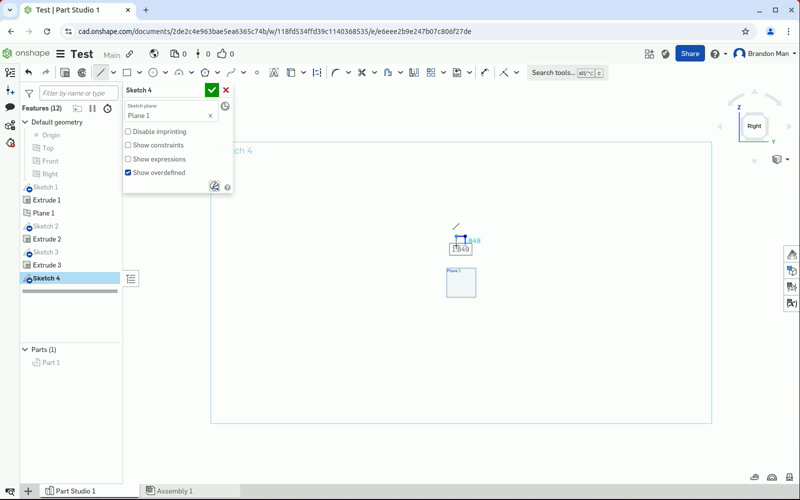
key(esc)
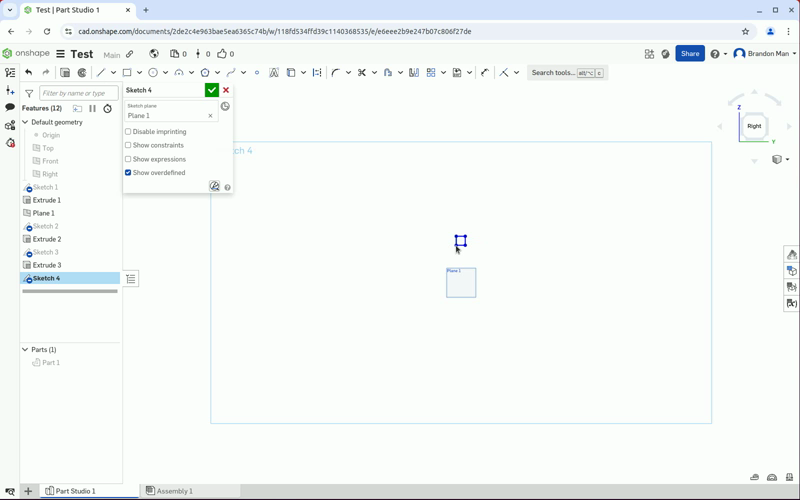
mouse_move(456, 243)
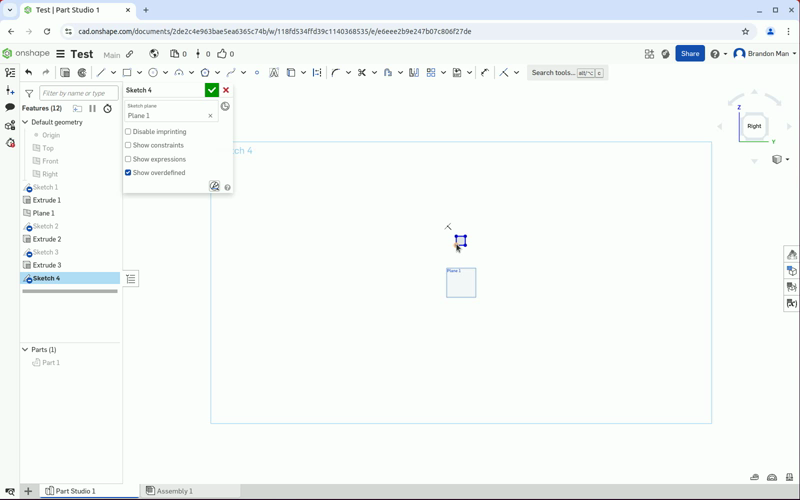
scroll(6)
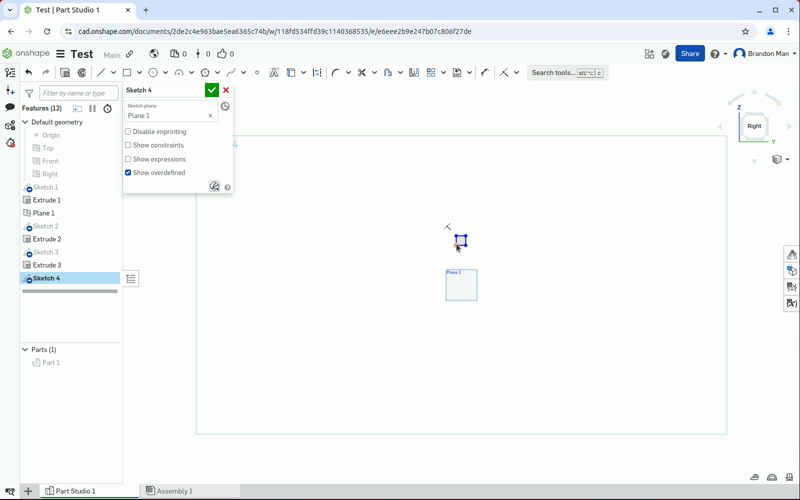
scroll(6)
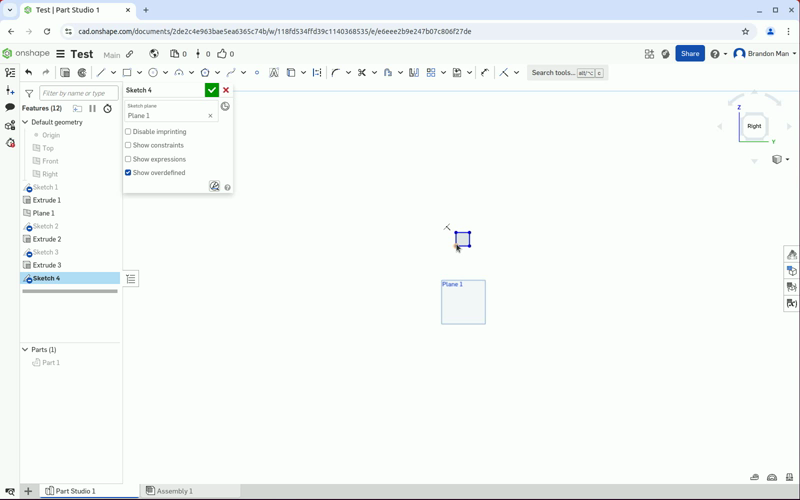
scroll(6)
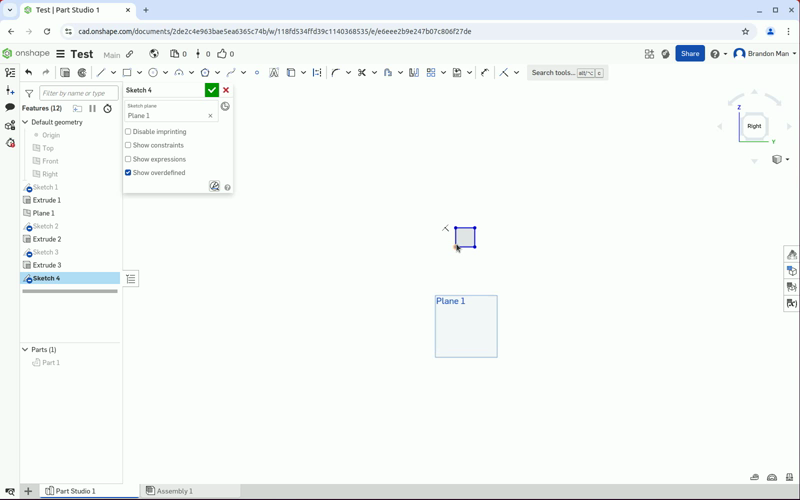
scroll(6)
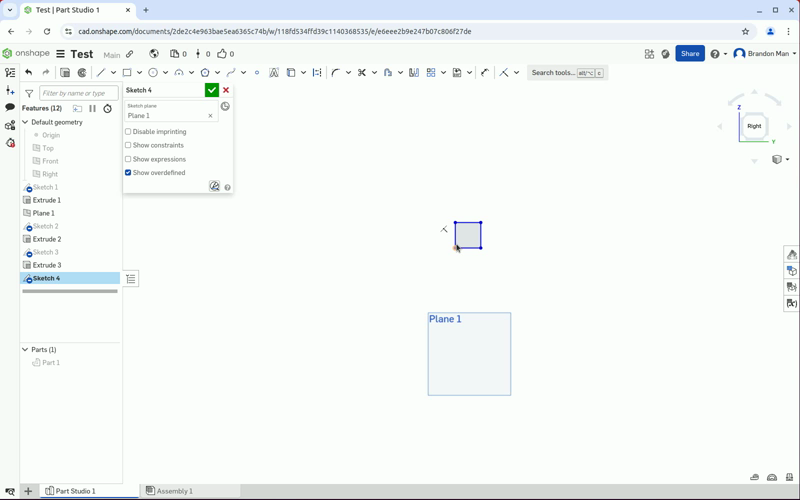
scroll(6)
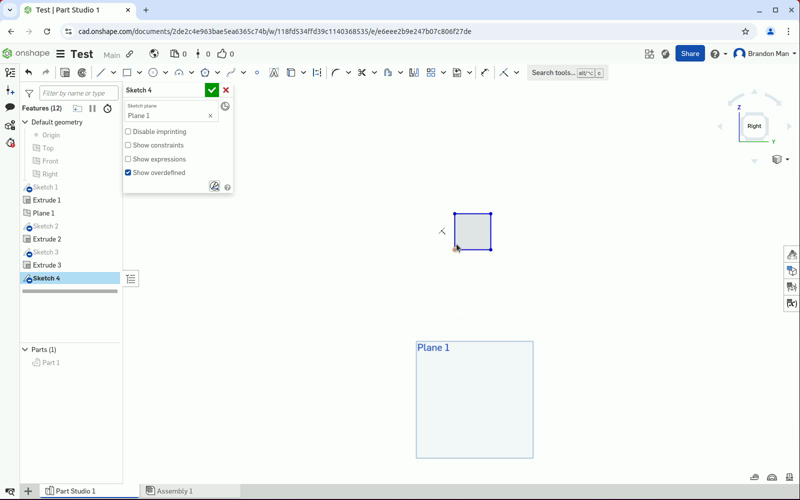
scroll(6)
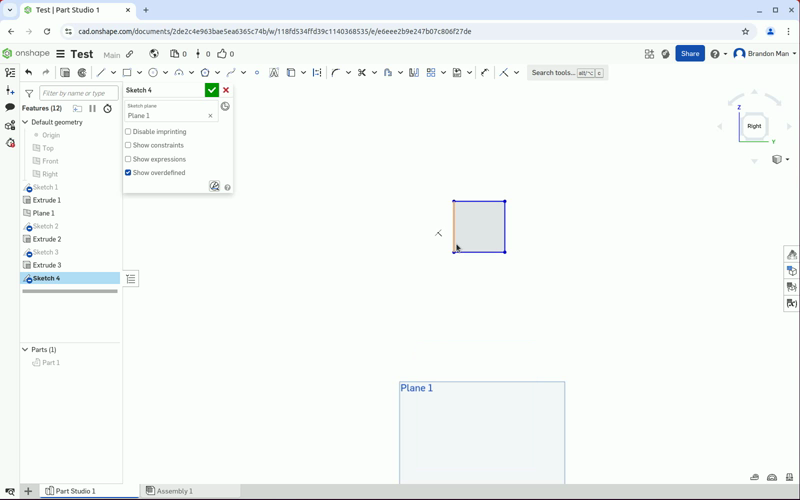
scroll(6)
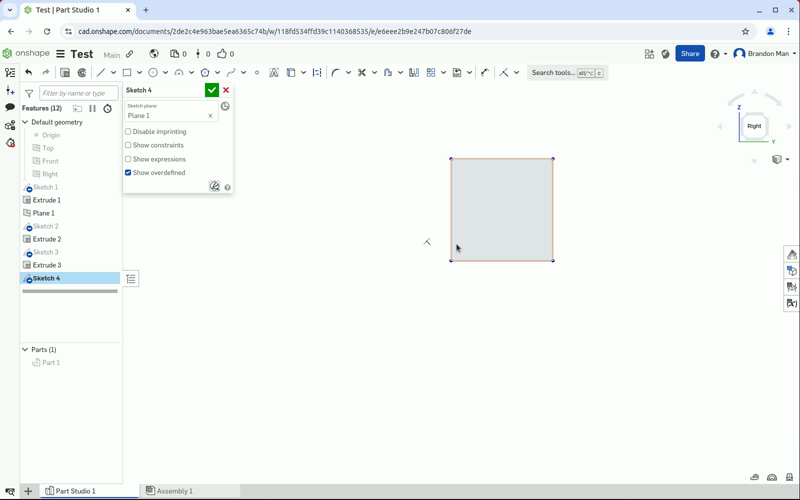
click(456, 243)
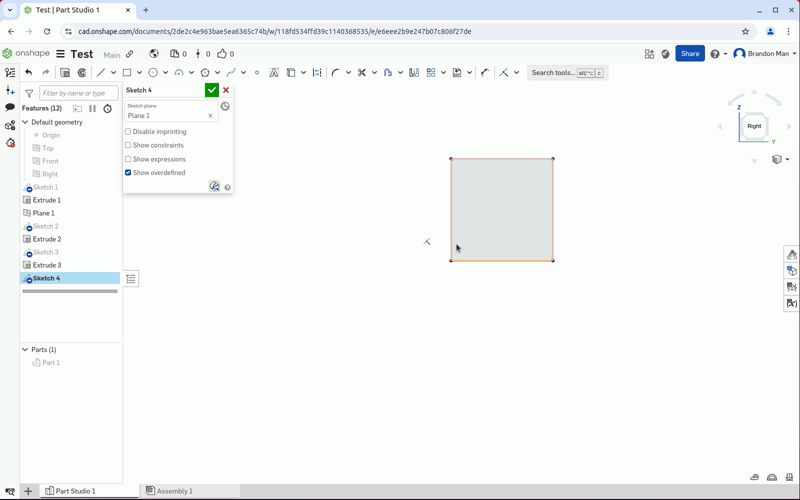
scroll(-6)
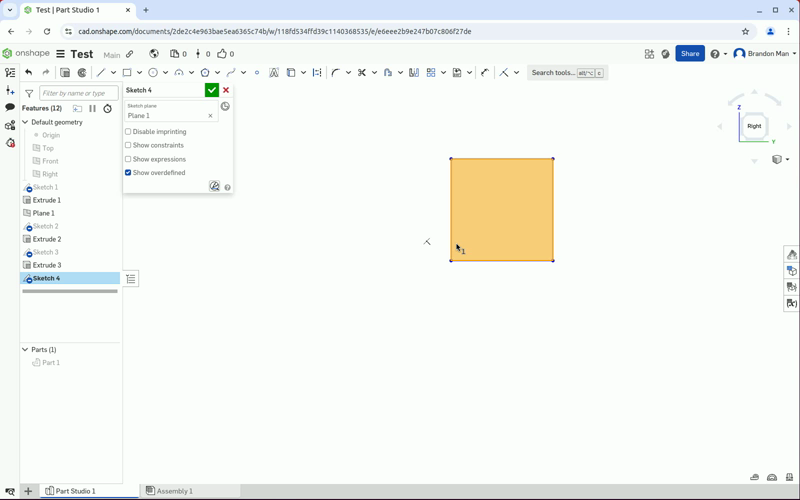
scroll(-6)
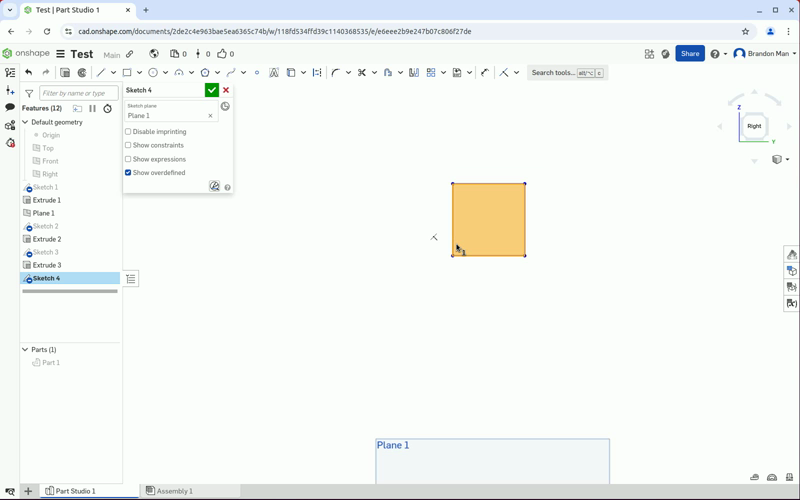
scroll(-6)
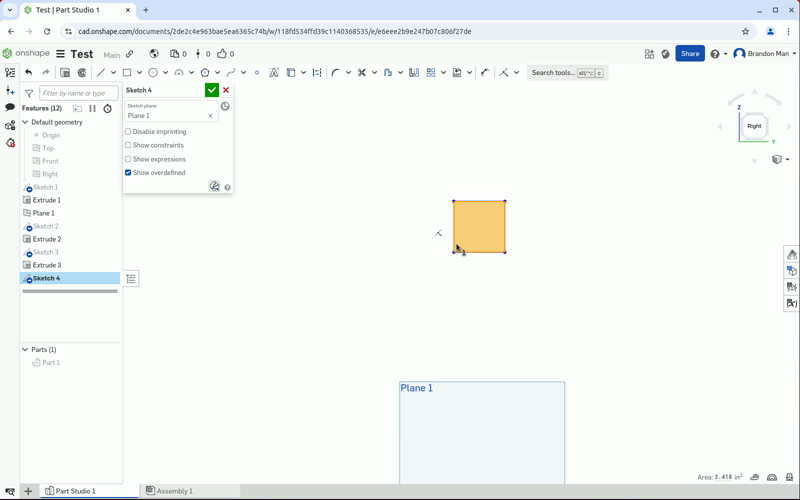
scroll(-6)
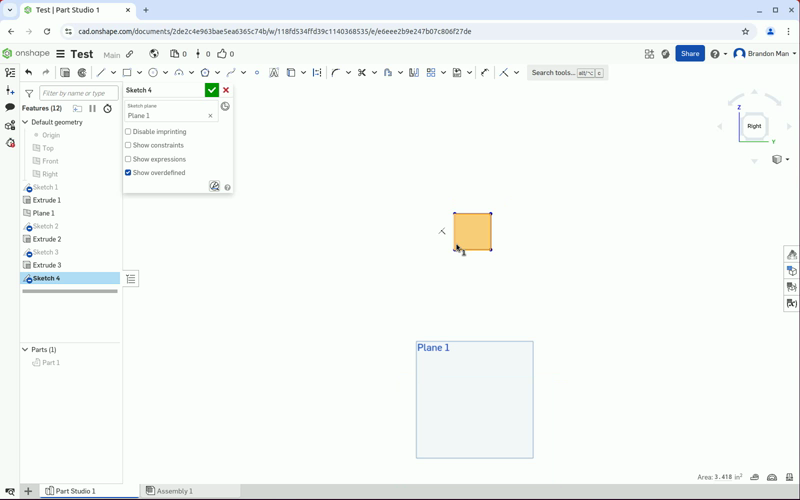
scroll(-6)
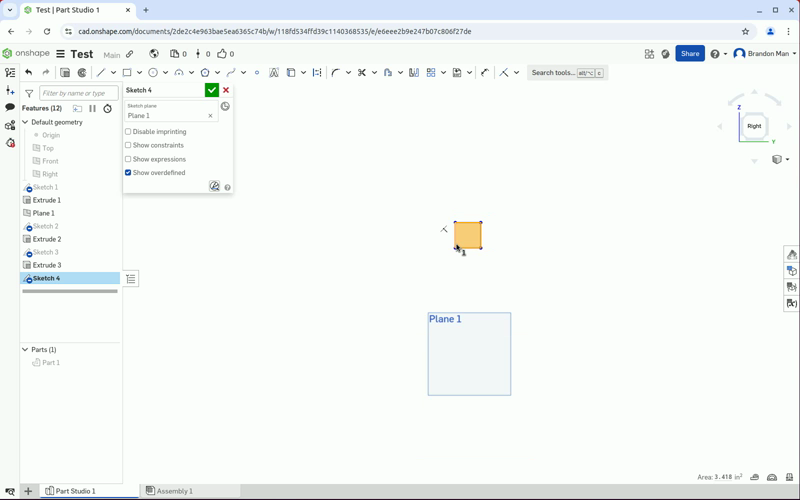
scroll(-6)
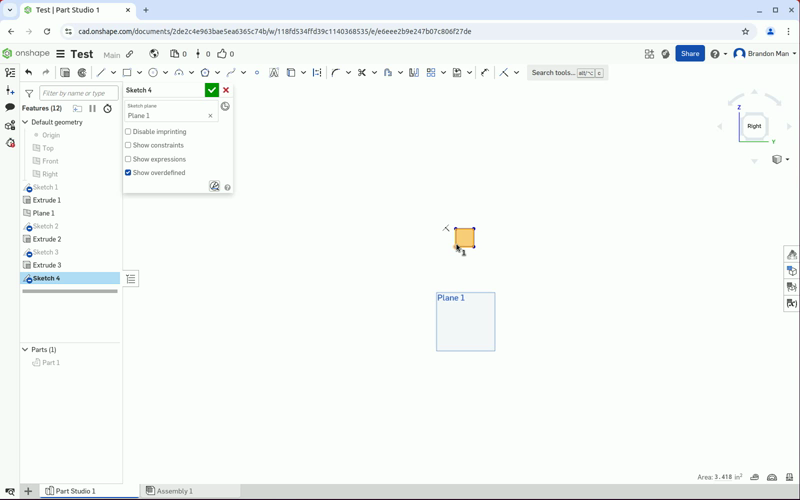
scroll(-6)
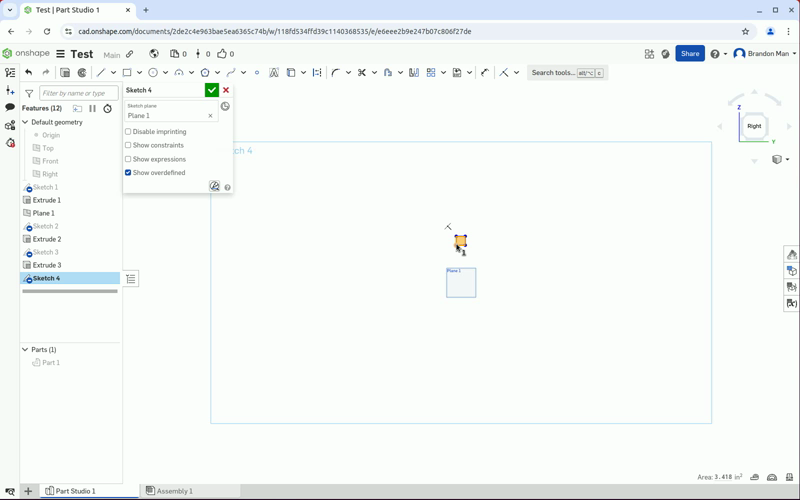
mouse_move(73, 352)
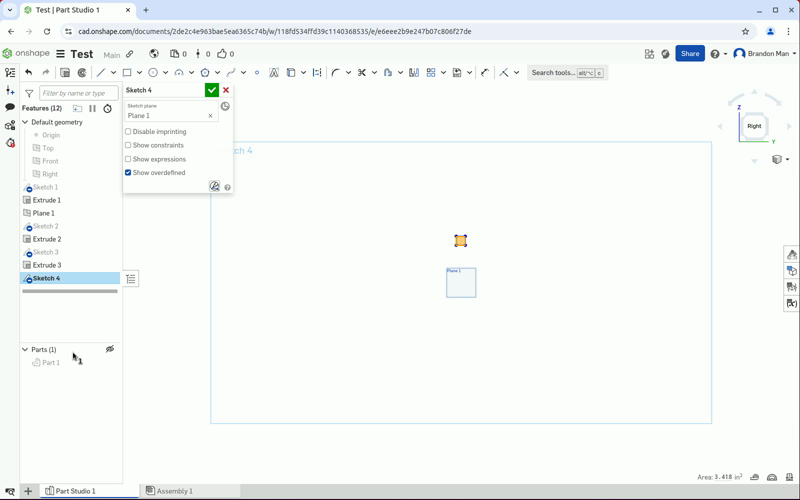
key(shift+y)
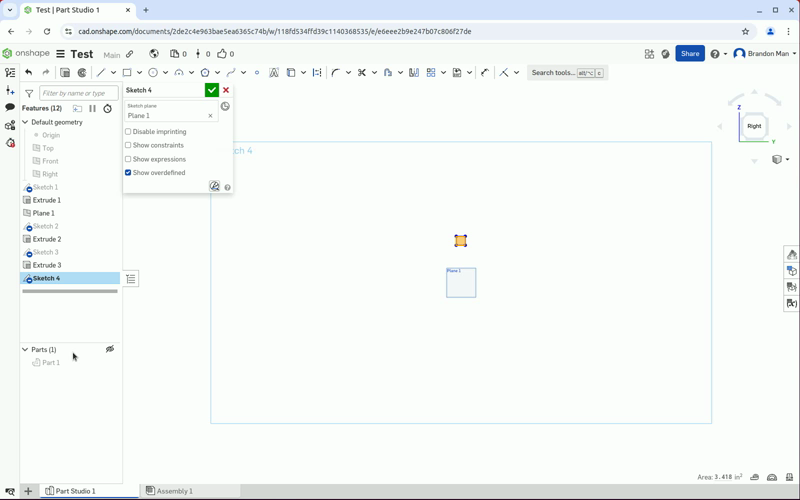
key(shift+e)
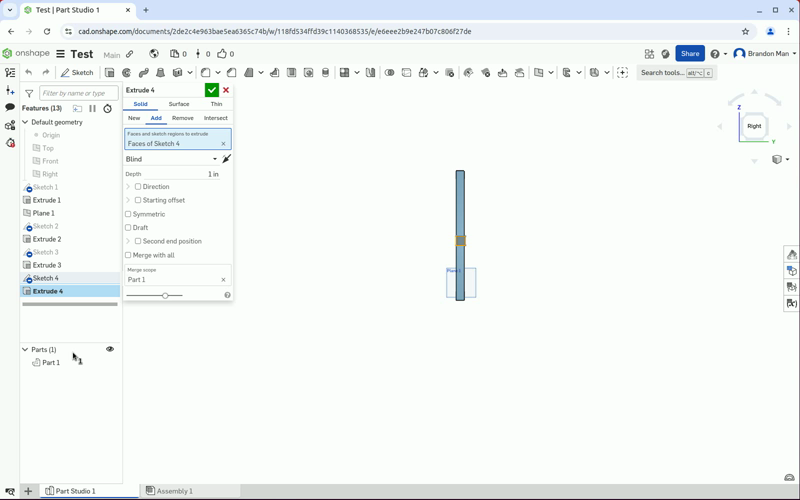
mouse_move(143, 106)
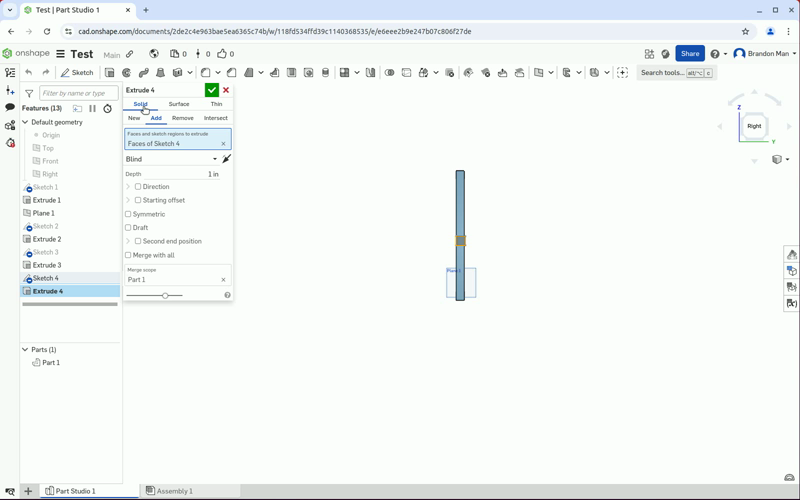
click(143, 106)
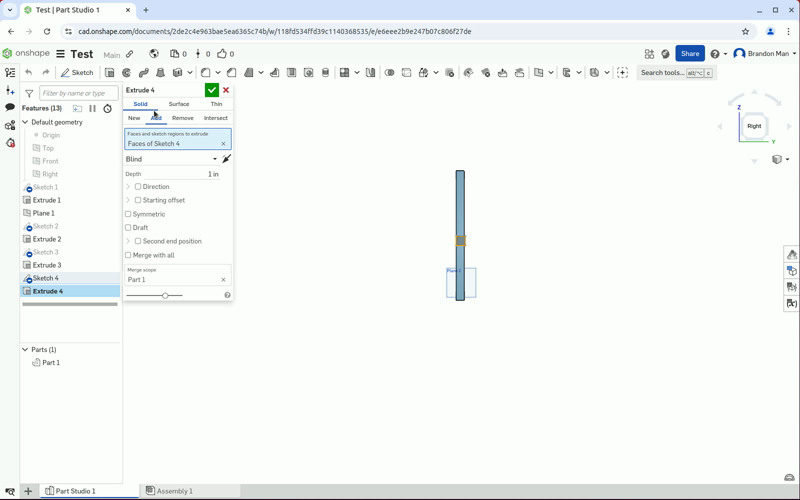
mouse_move(186, 120)
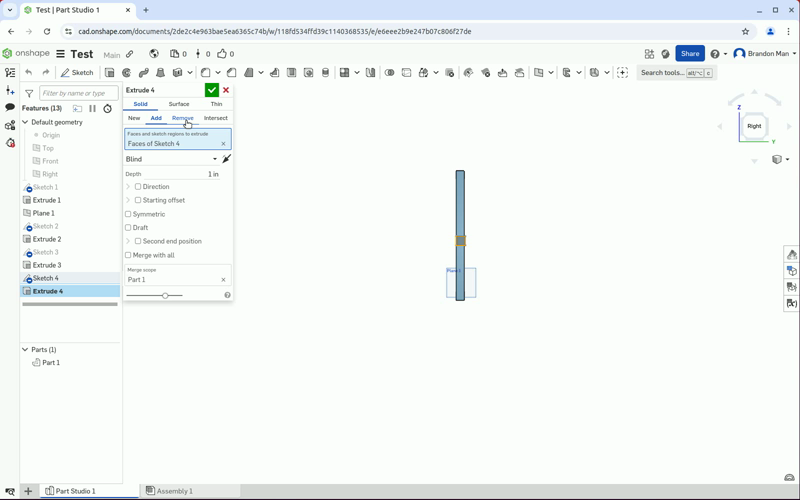
click(186, 120)
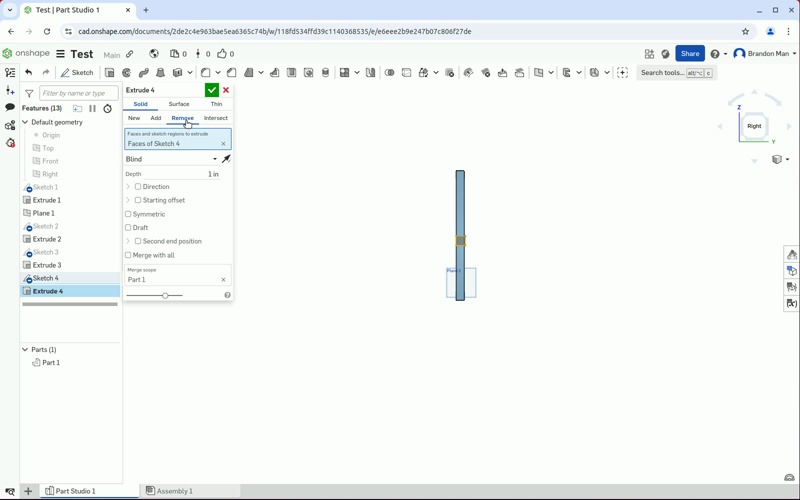
key(tab, 4)
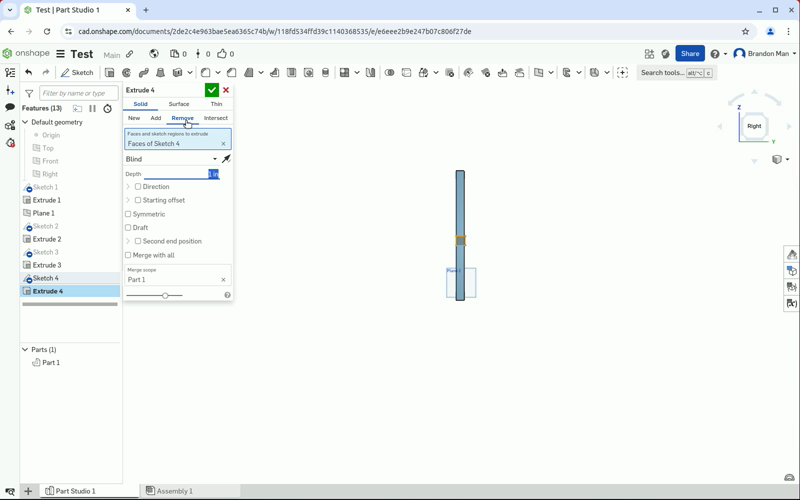
text(0.481)
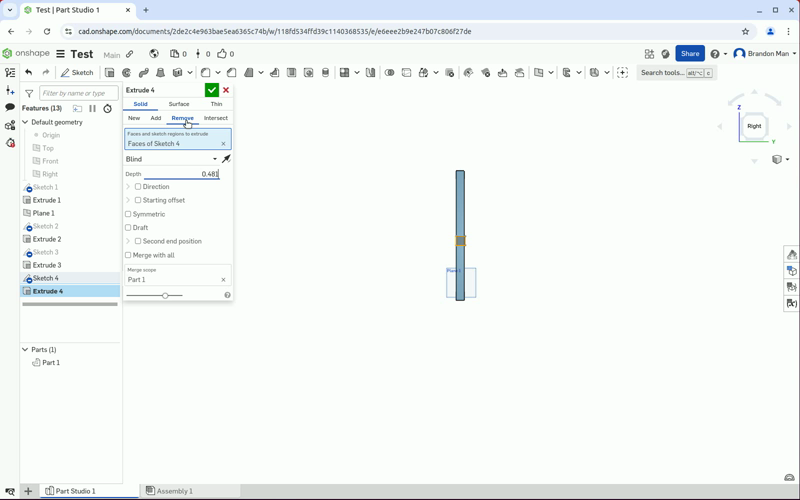
key(tab, 6)
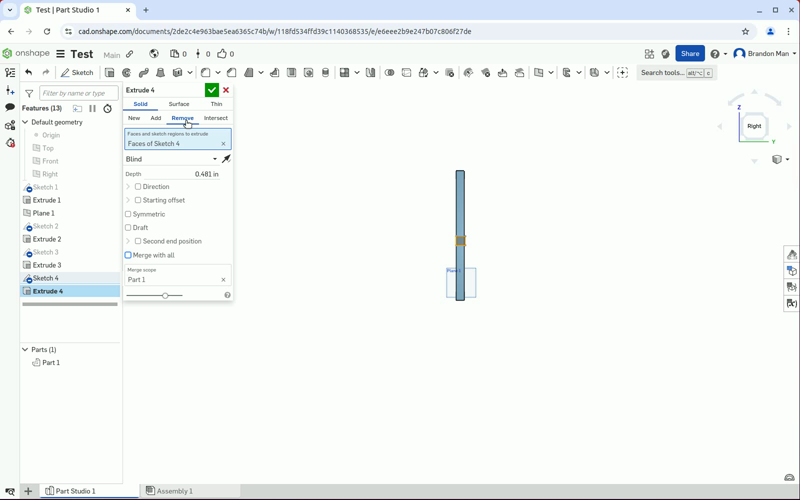
key(space)
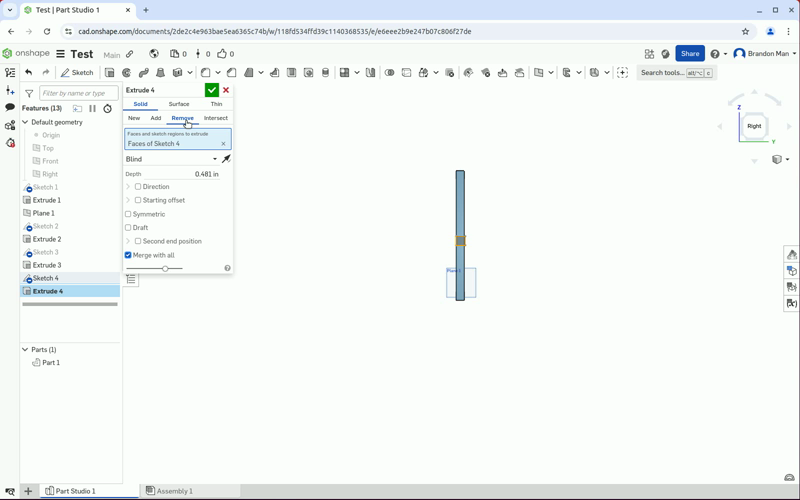
key(enter)
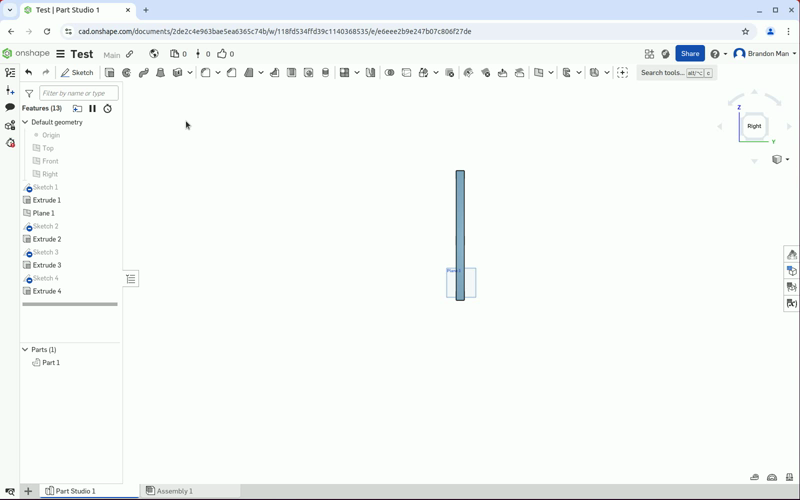
key(shift+h)
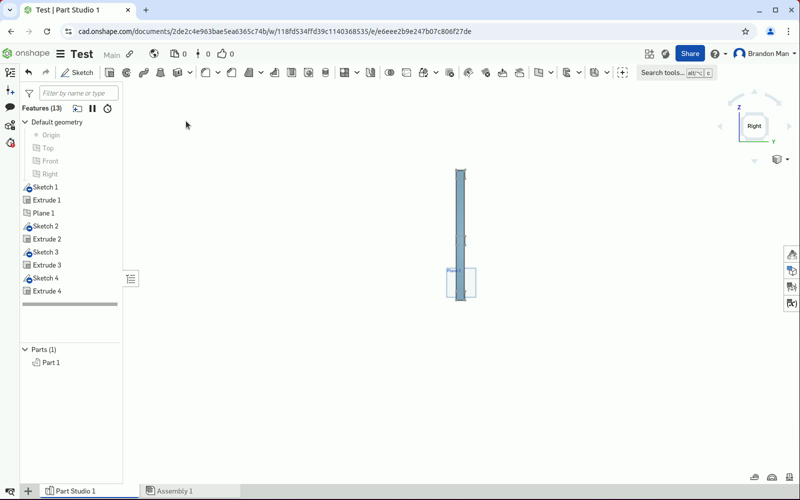
key(shift+h)
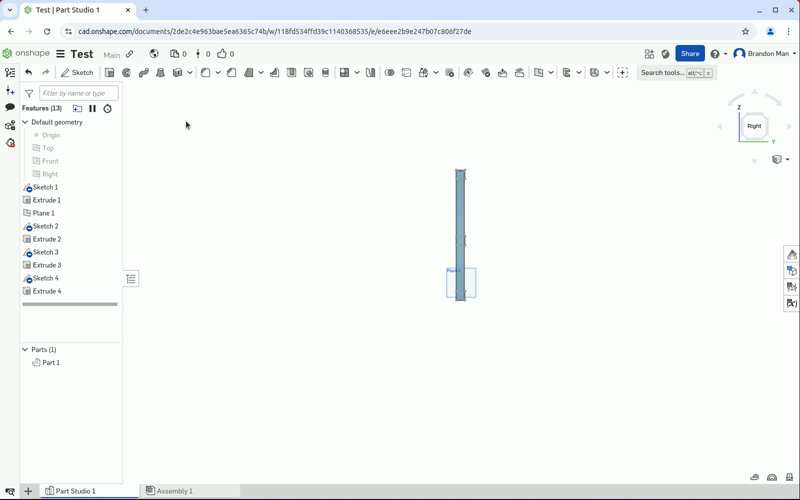
key(shift+7)
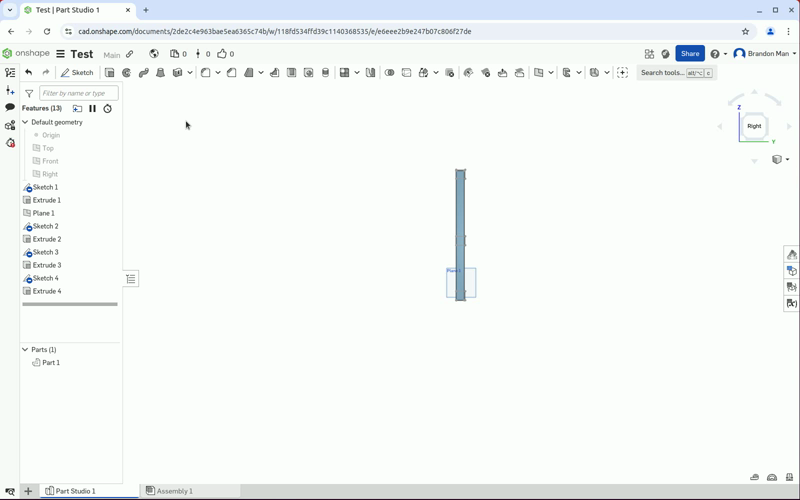
key(right, 2)
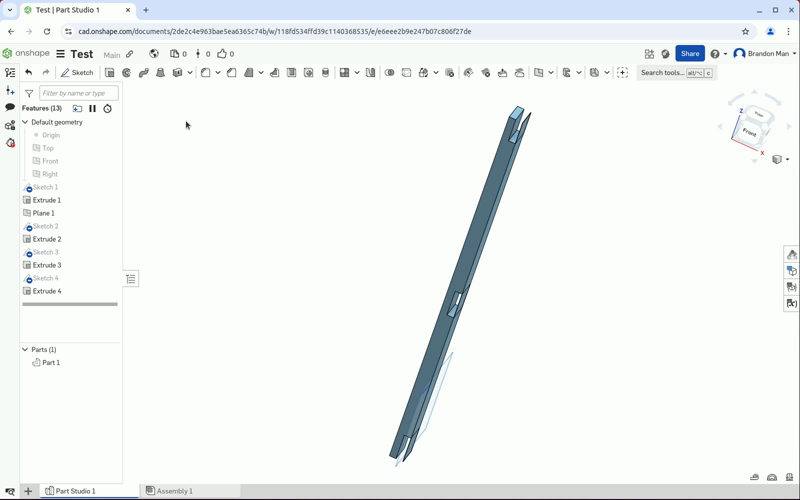
key(down, 2)
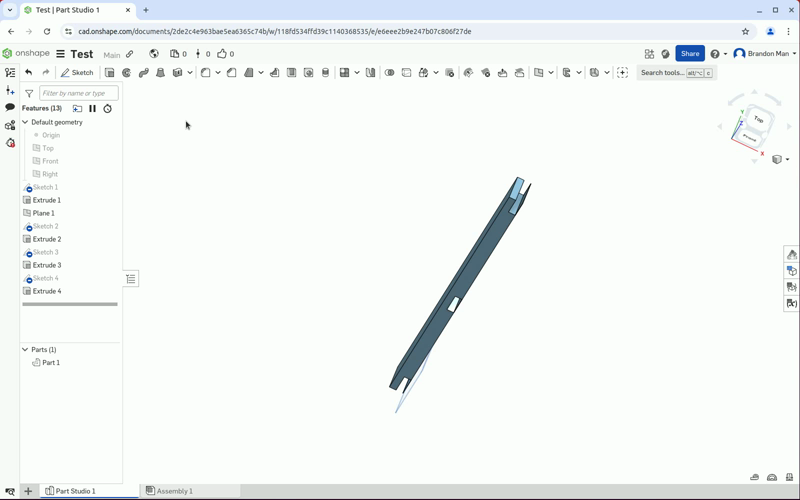
key(up, 2)
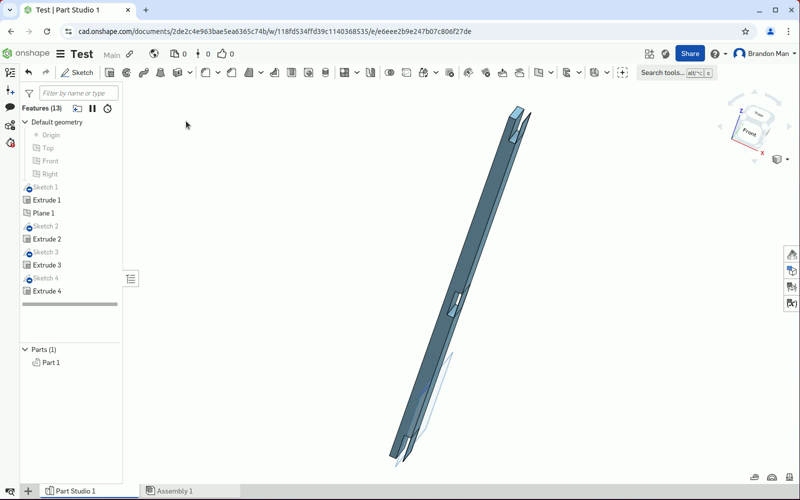
key(left, 2)
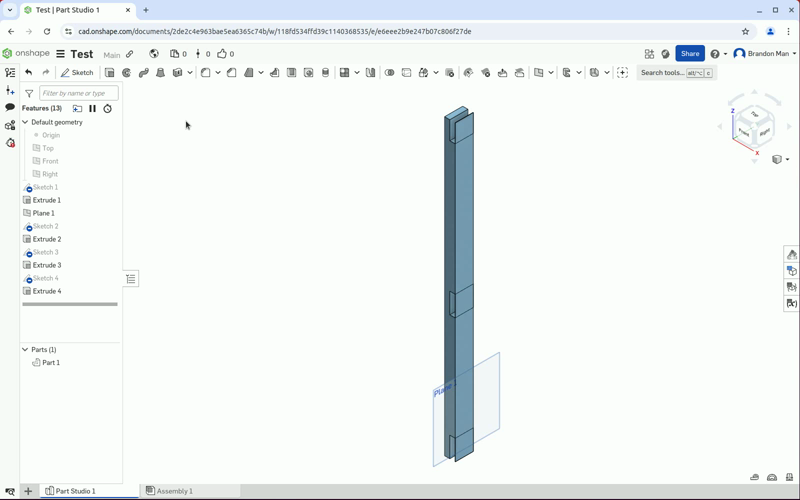
mouse_move(73, 189)
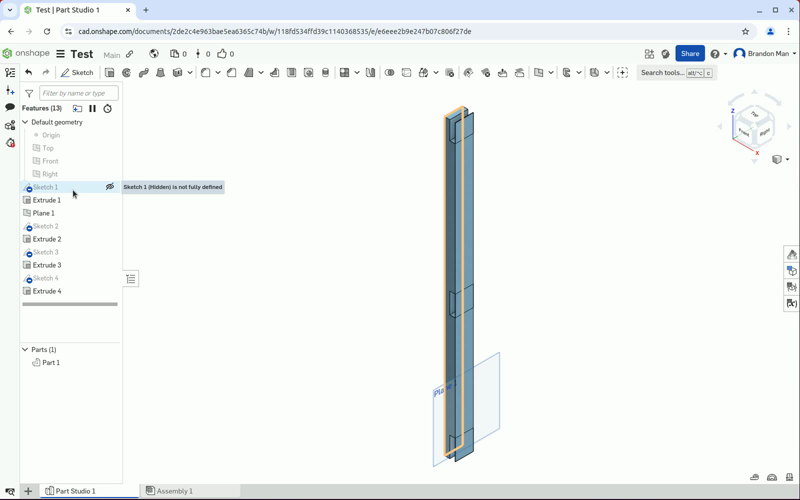
click(73, 189)